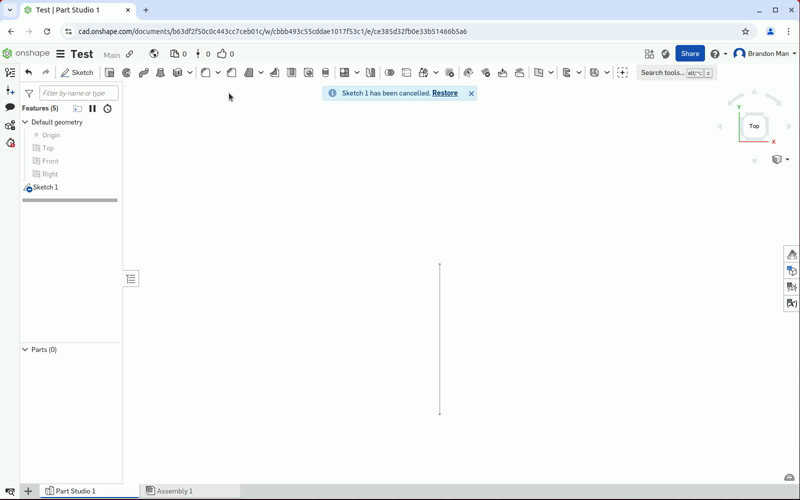
key(shift+h)
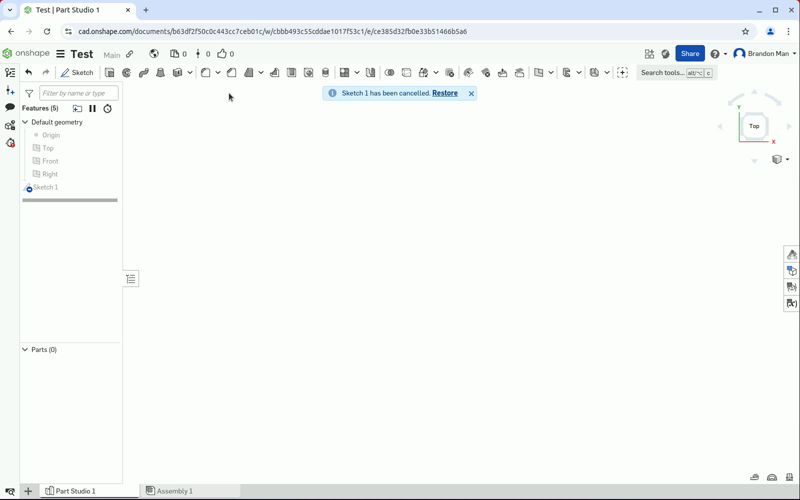
mouse_move(73, 352)
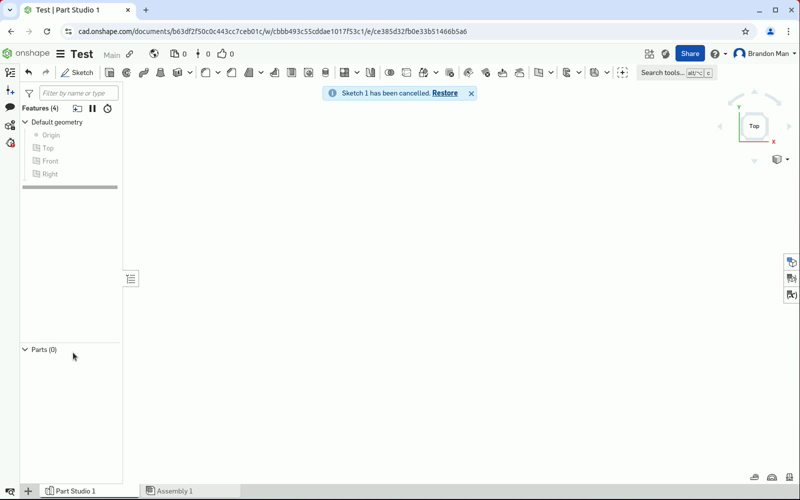
key(y)
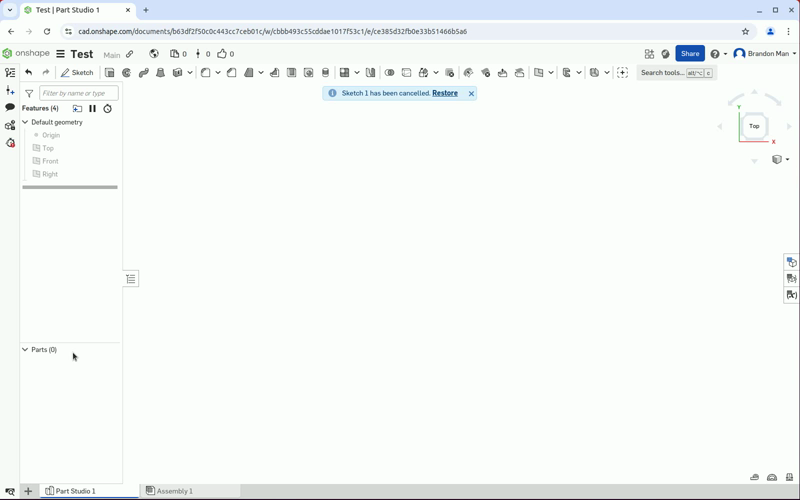
key(shift+p)
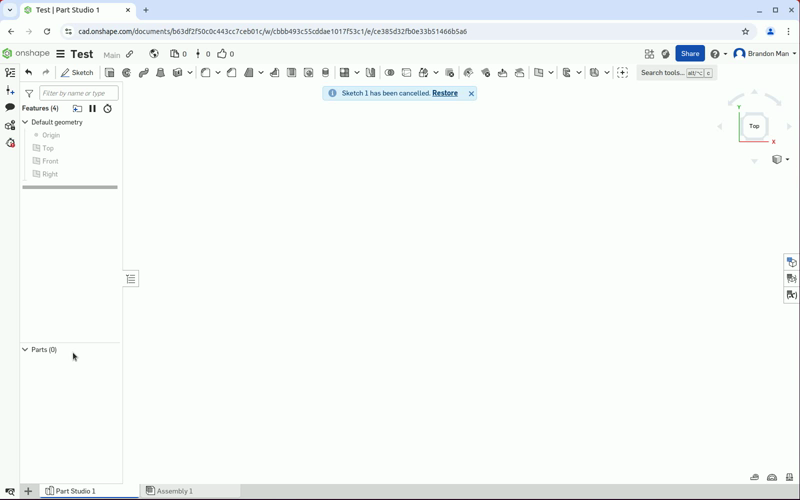
key(space)
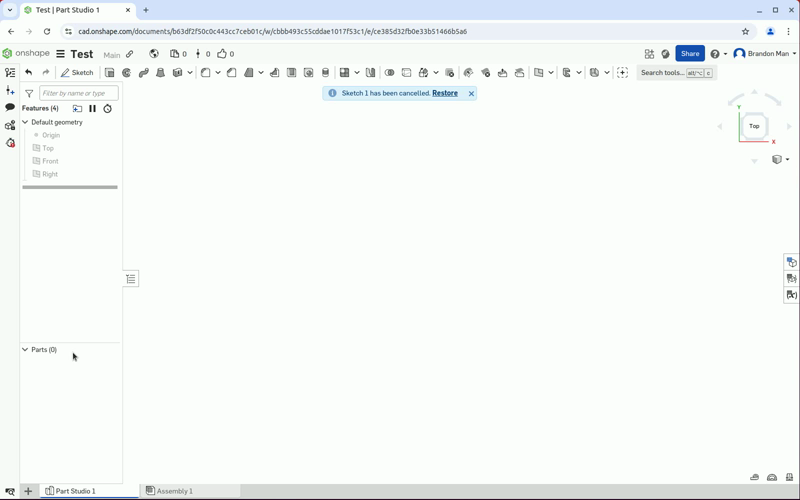
key_down(shift)
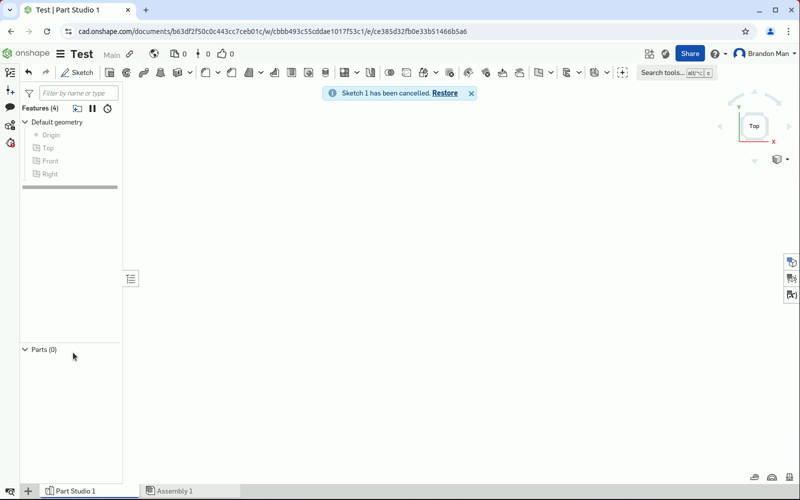
key(up)
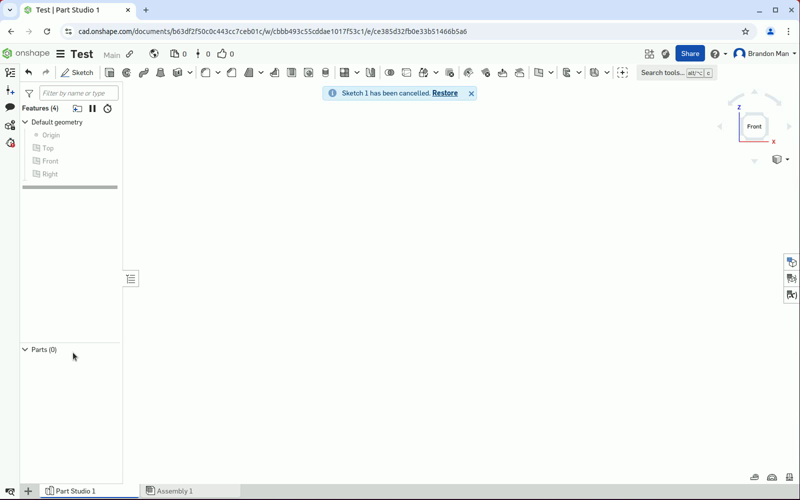
key_up(shift)
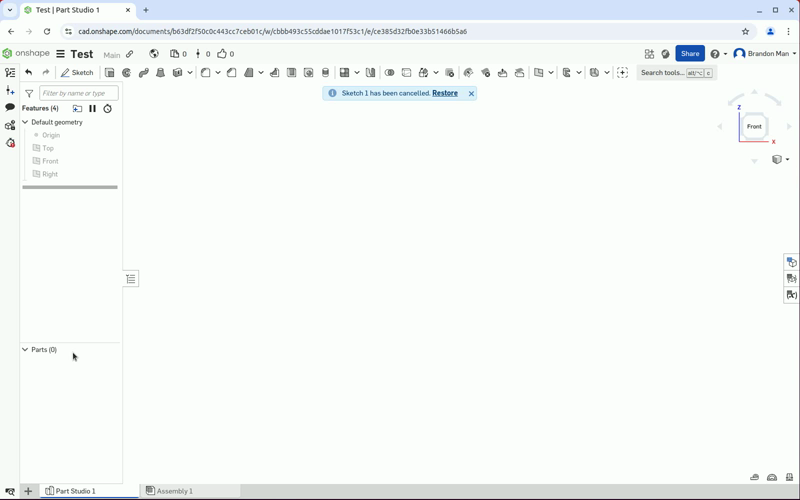
key(space)
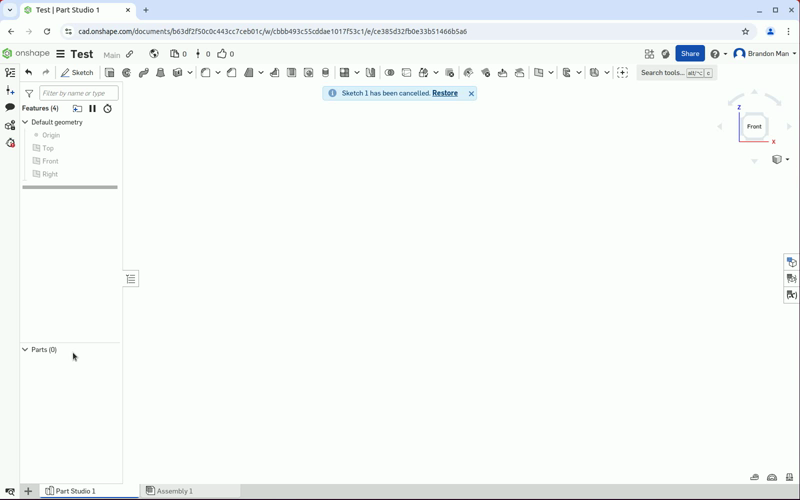
key_down(shift)
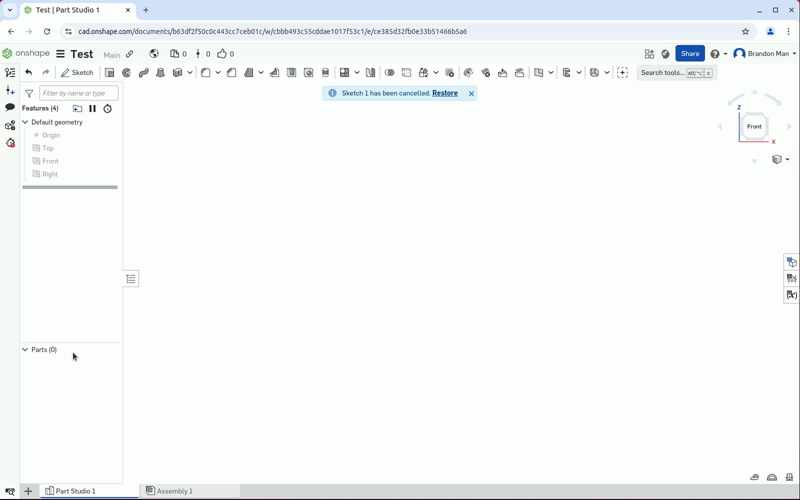
key(left)
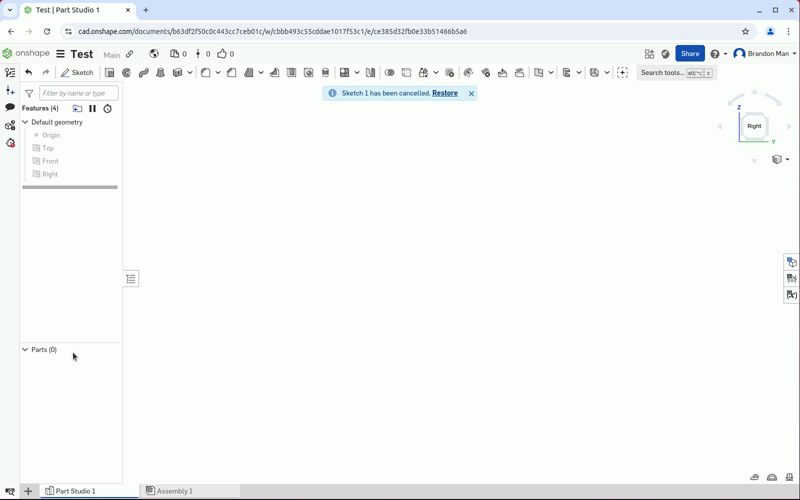
key_up(shift)
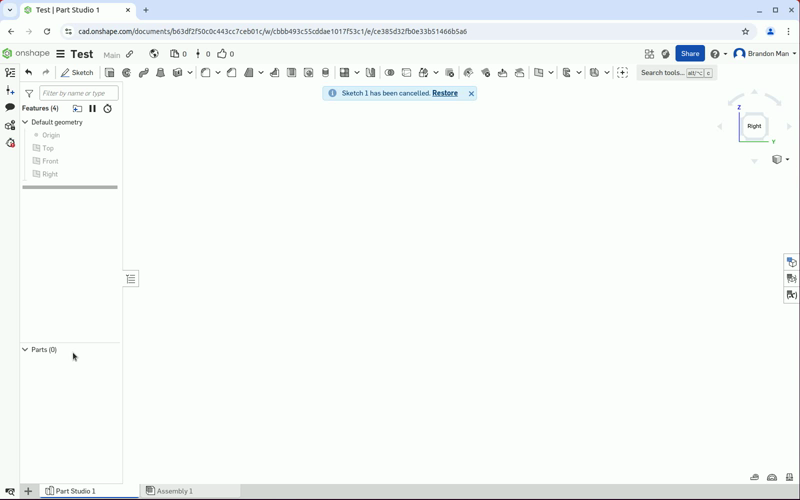
mouse_move(73, 352)
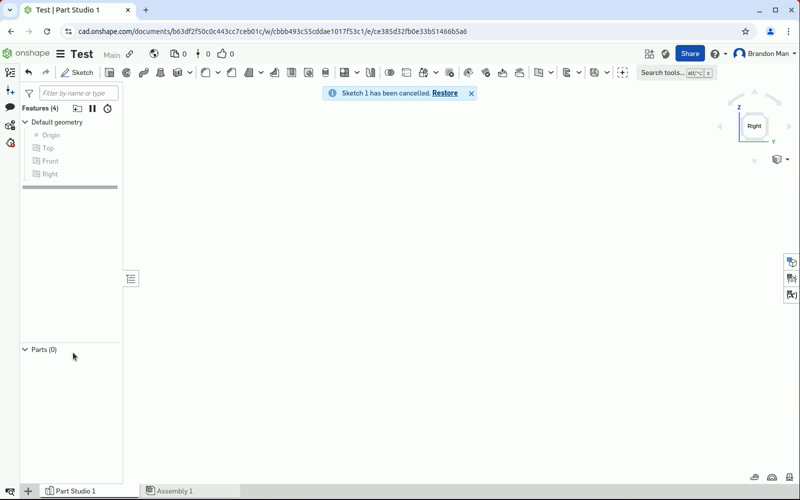
key(shift+y)
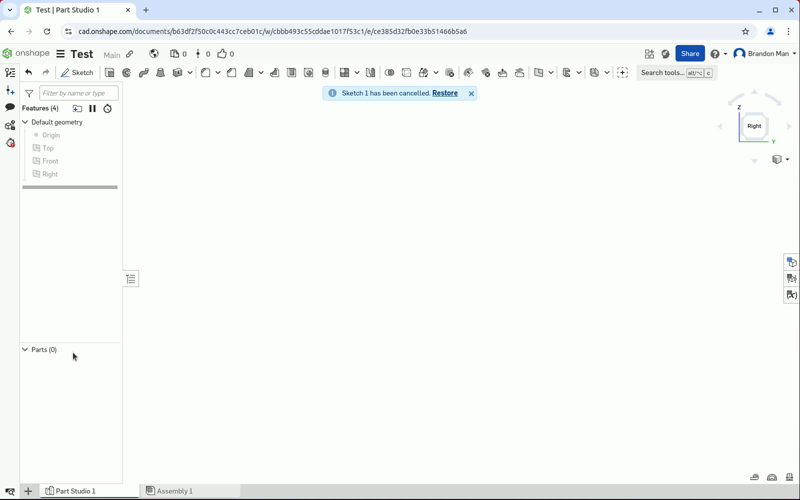
key(shift+s)
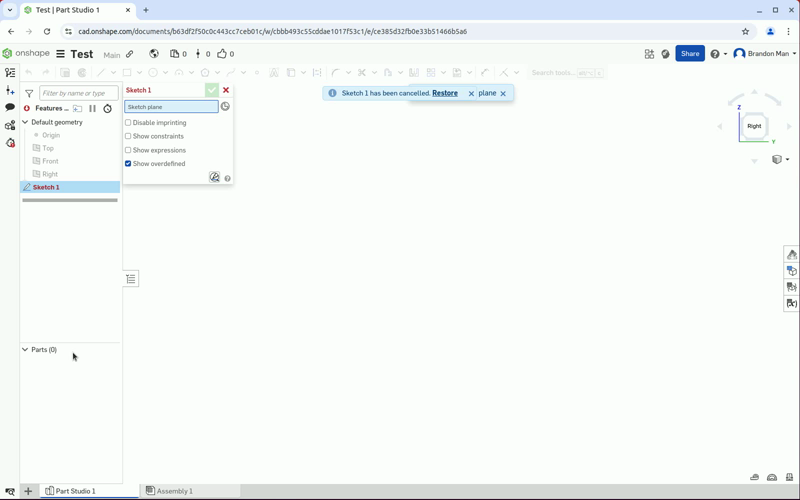
mouse_move(73, 176)
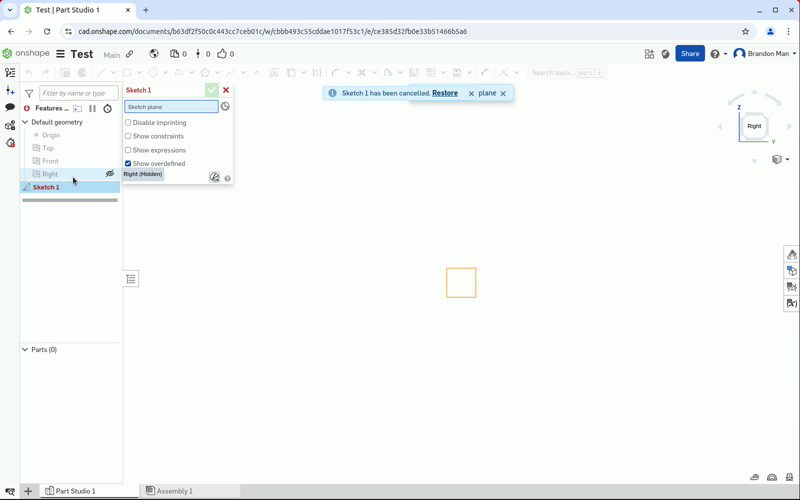
click(73, 176)
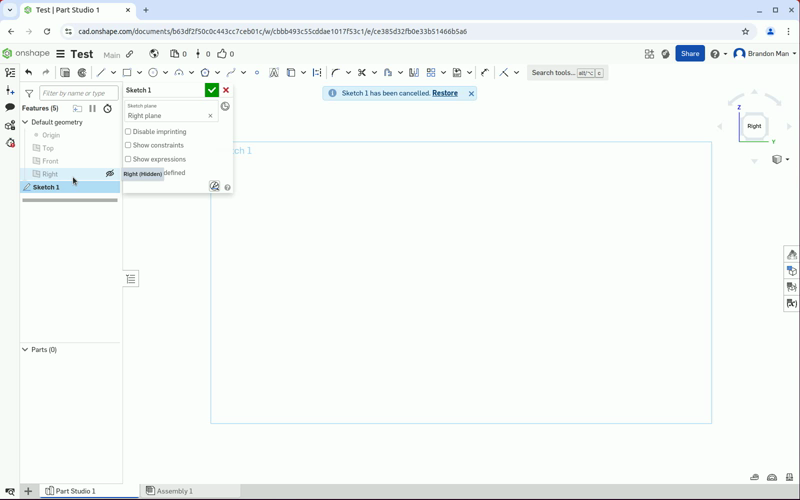
mouse_move(73, 352)
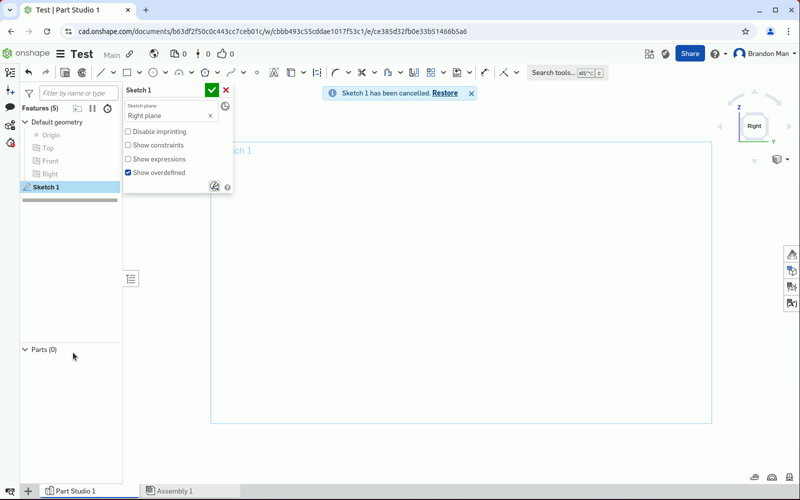
key(y)
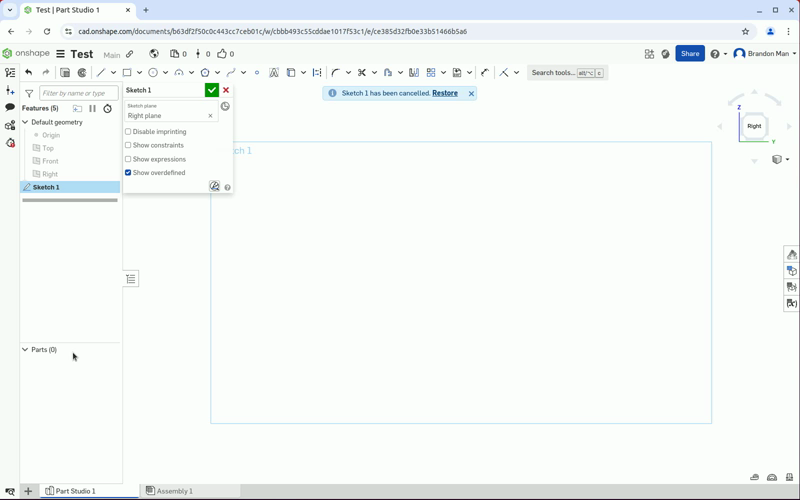
key(l)
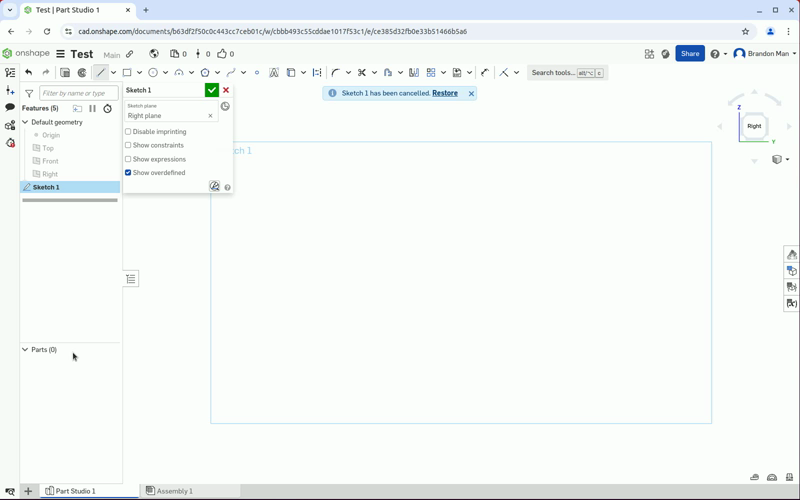
key_down(shift)
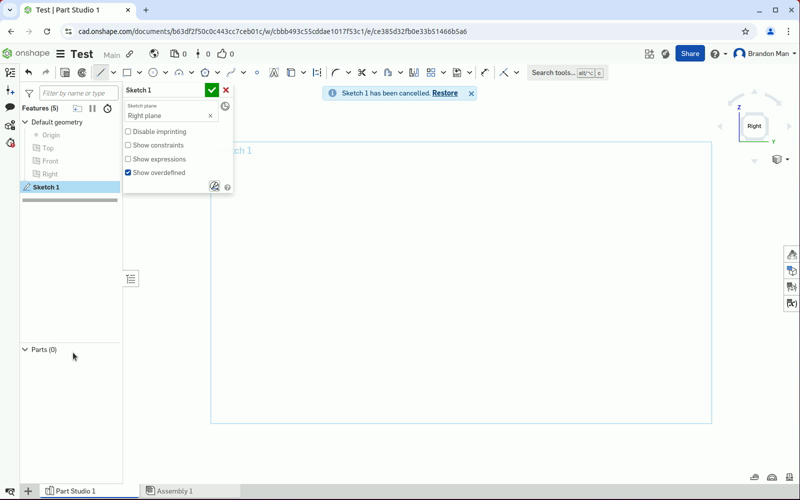
mouse_move(348, 280)
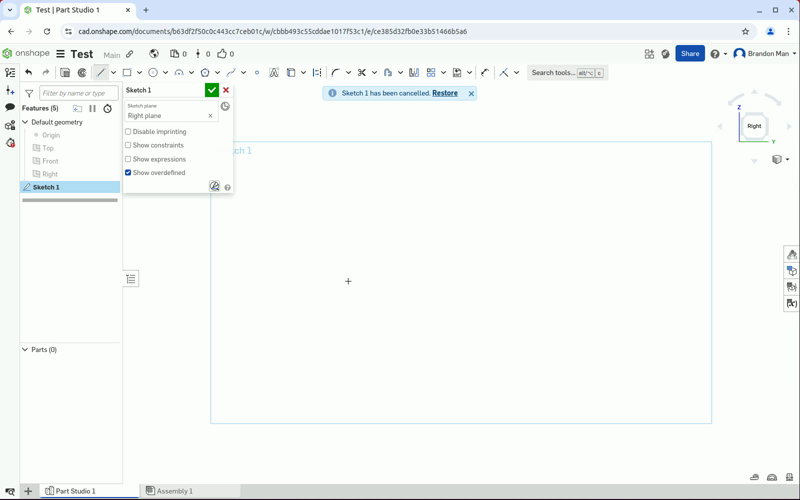
click(348, 280)
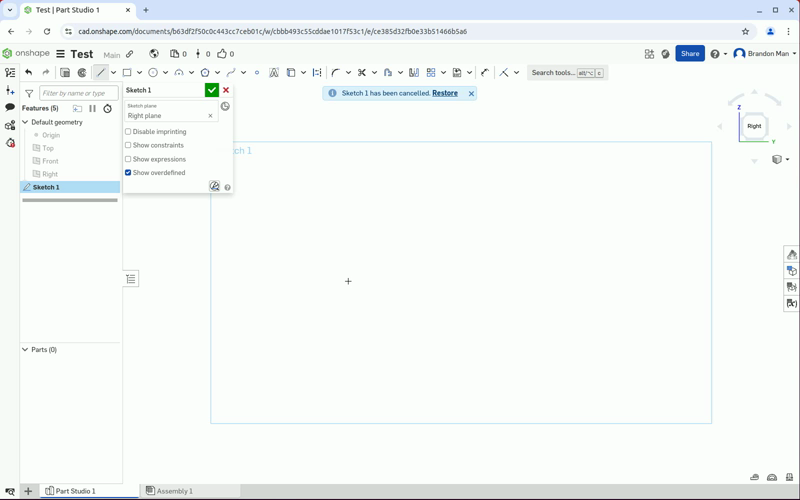
key_up(shift)
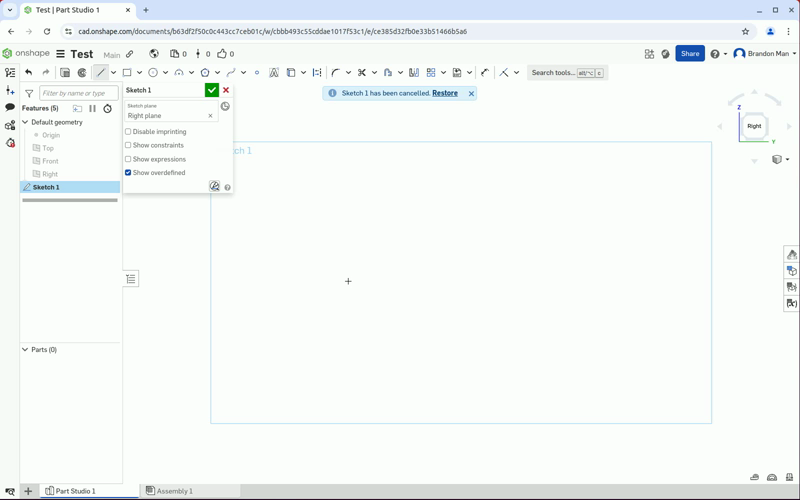
key_down(shift)
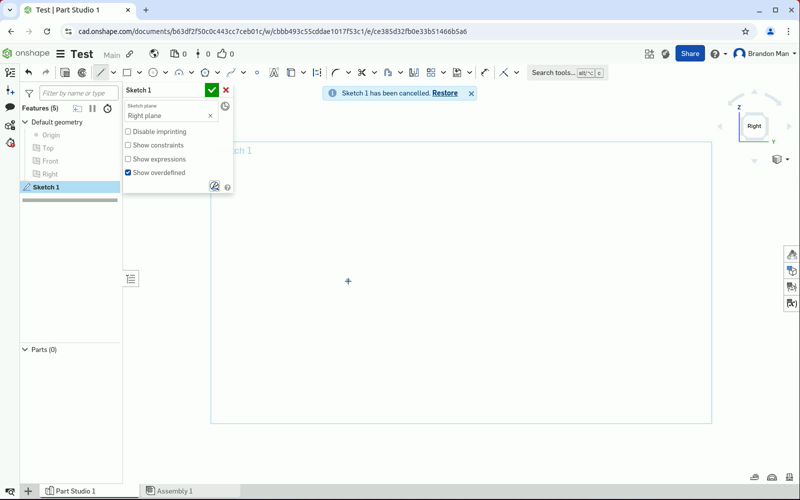
mouse_move(572, 280)
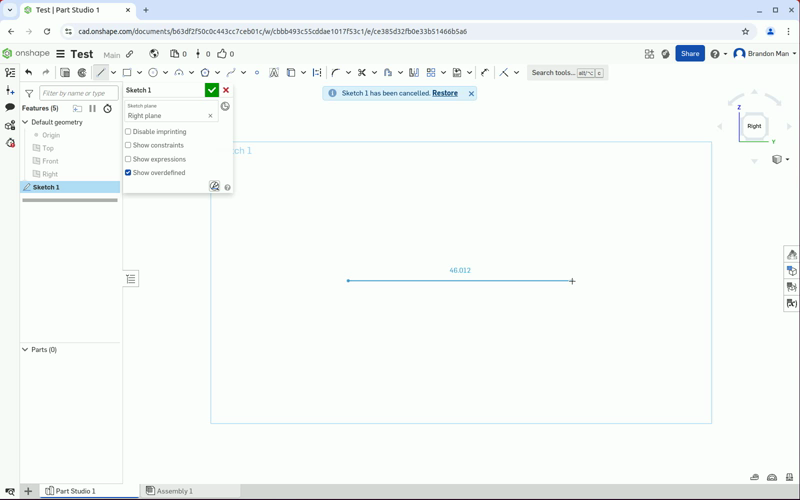
click(572, 280)
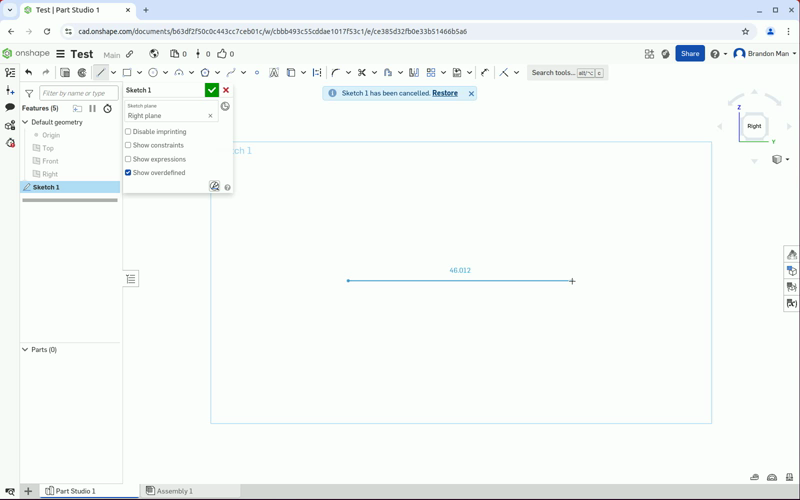
key_up(shift)
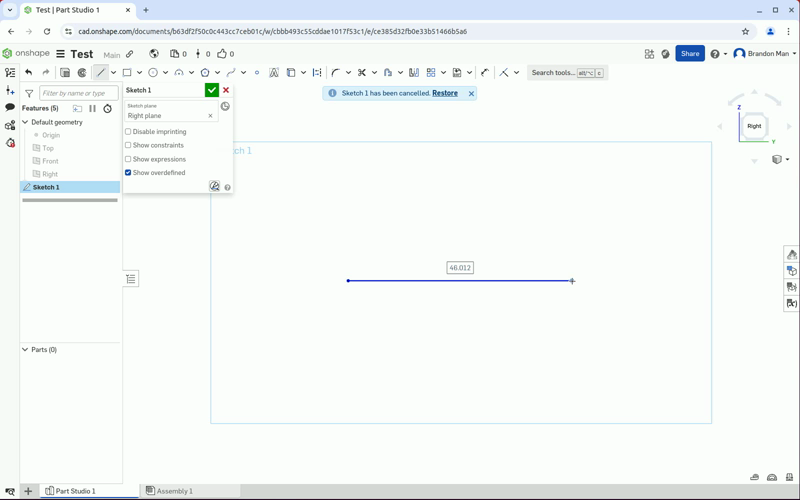
key_down(shift)
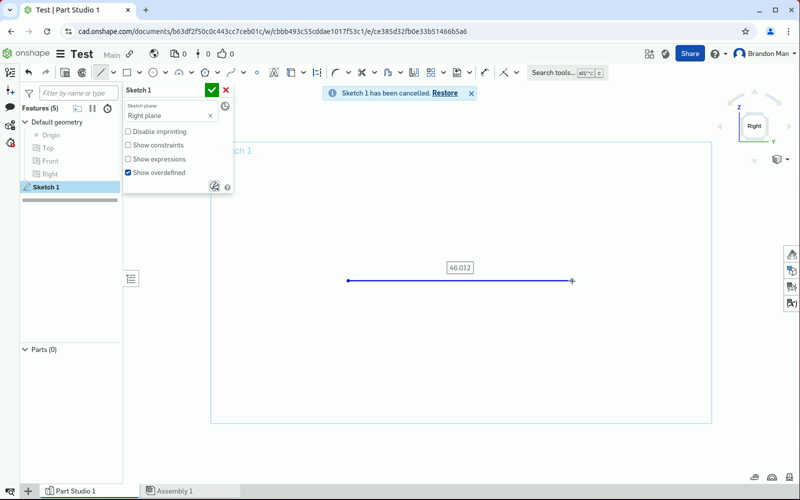
mouse_move(589, 280)
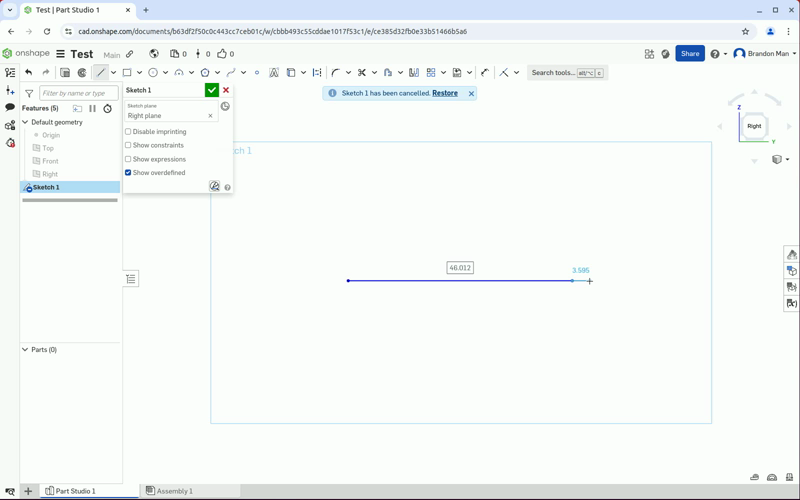
mouse_move(572, 256)
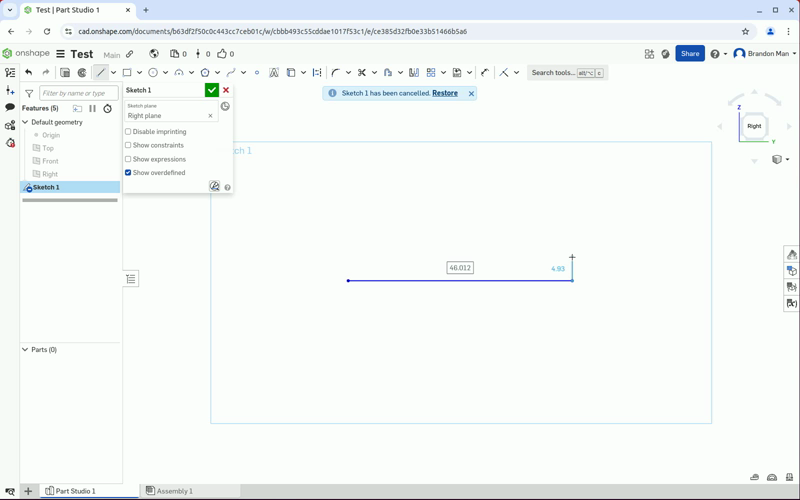
click(572, 256)
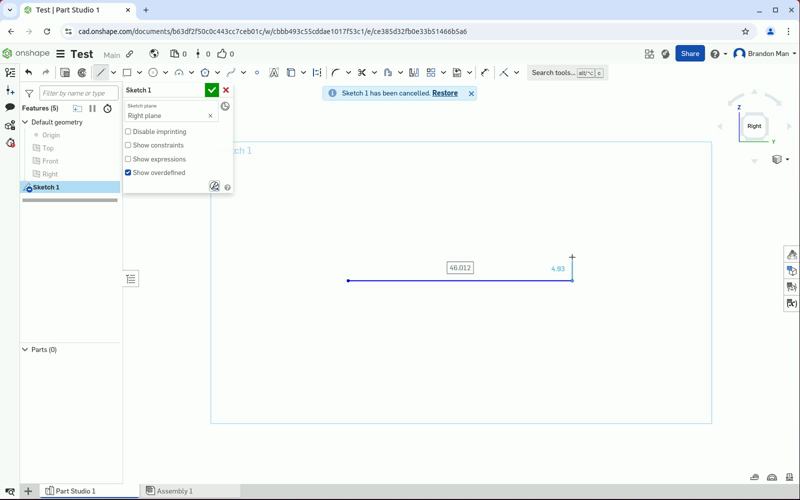
key_up(shift)
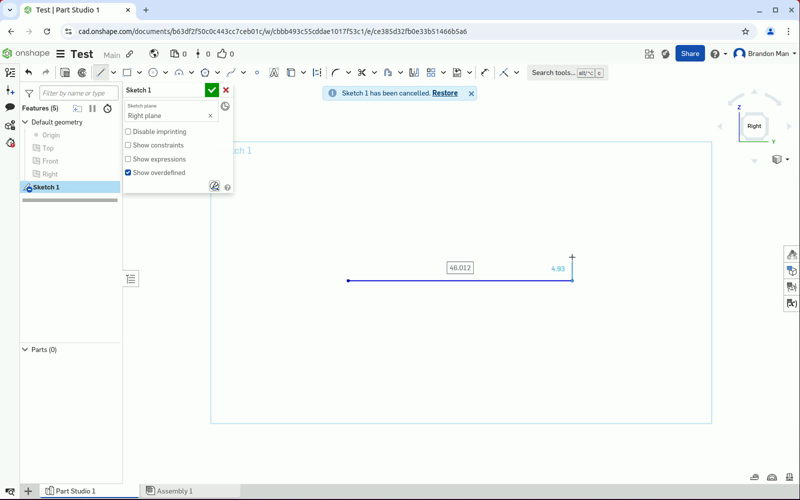
key_down(shift)
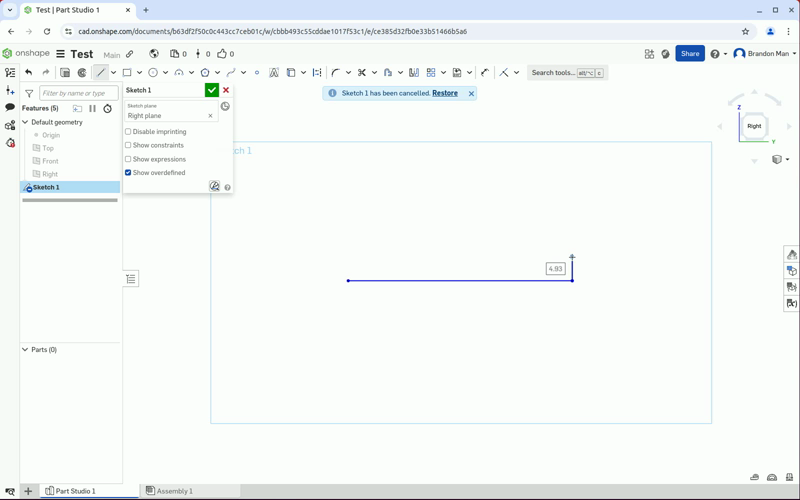
mouse_move(371, 256)
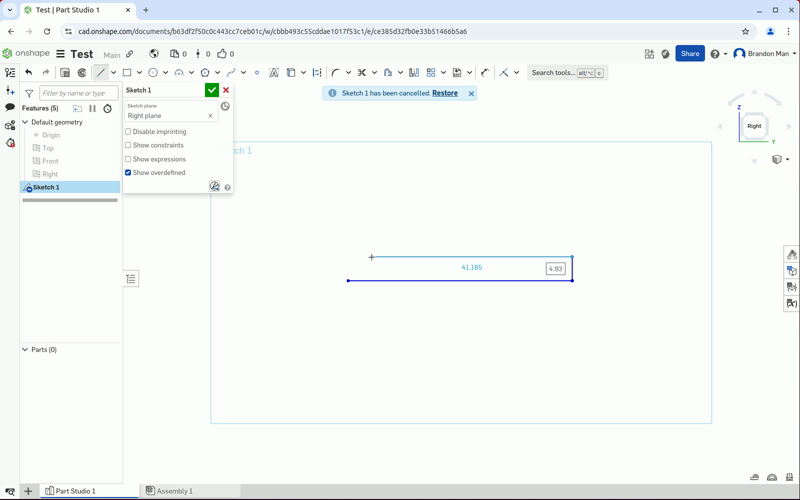
click(371, 256)
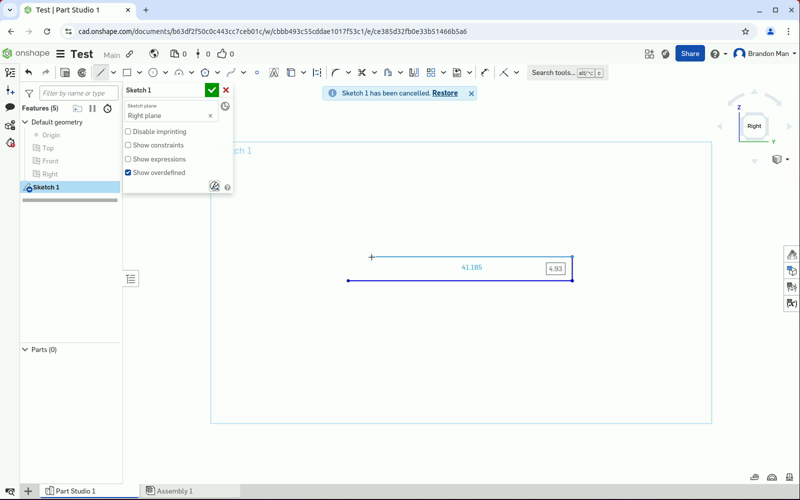
key_up(shift)
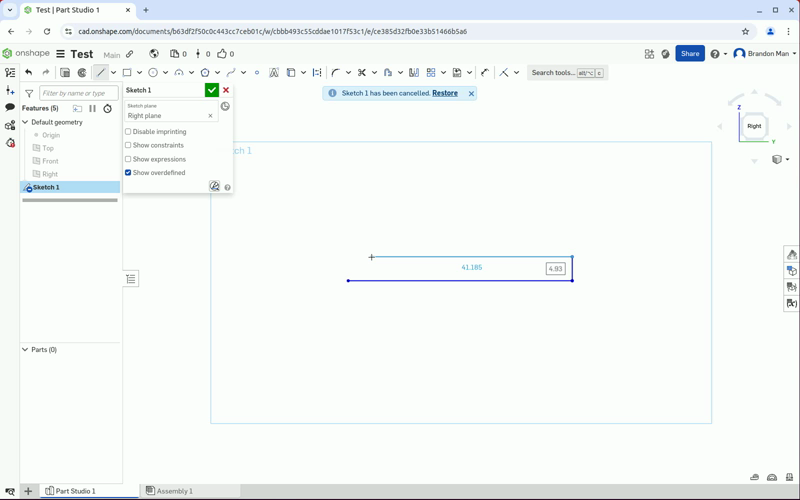
key(esc)
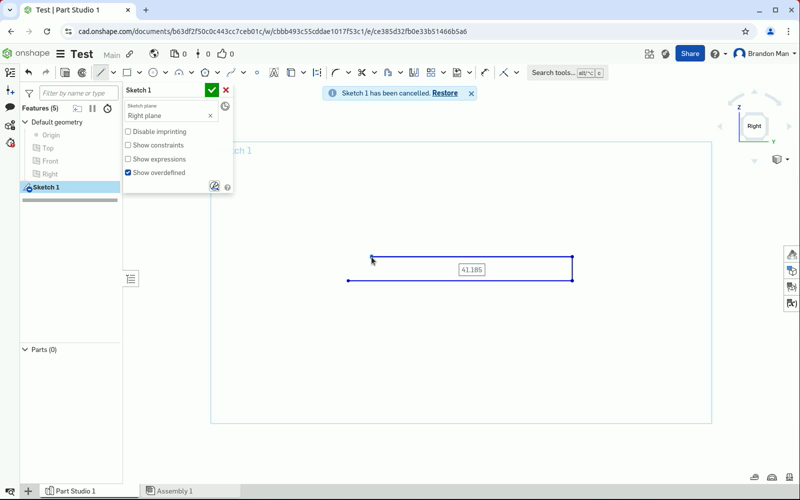
key(a)
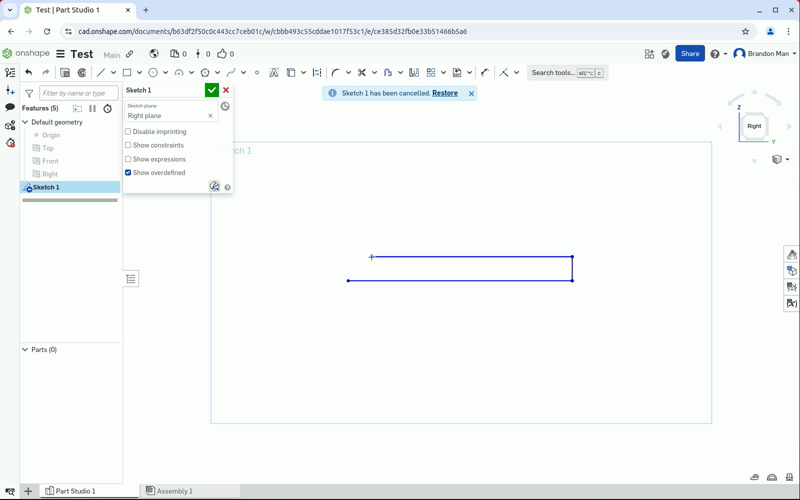
mouse_move(371, 256)
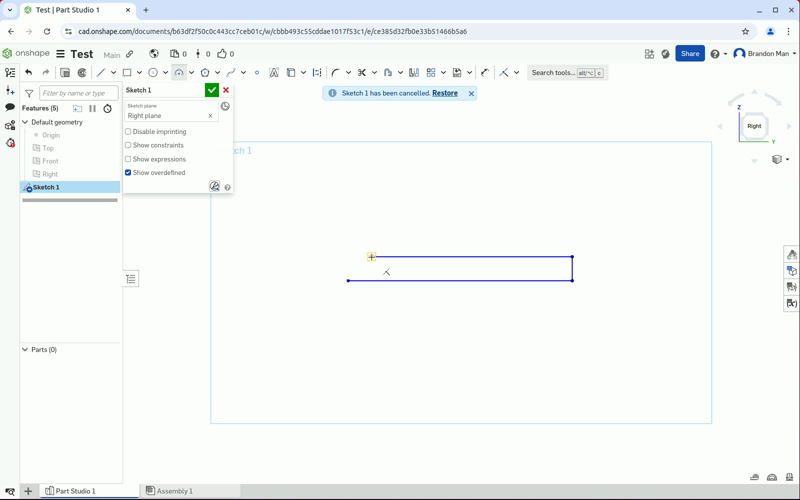
click(371, 256)
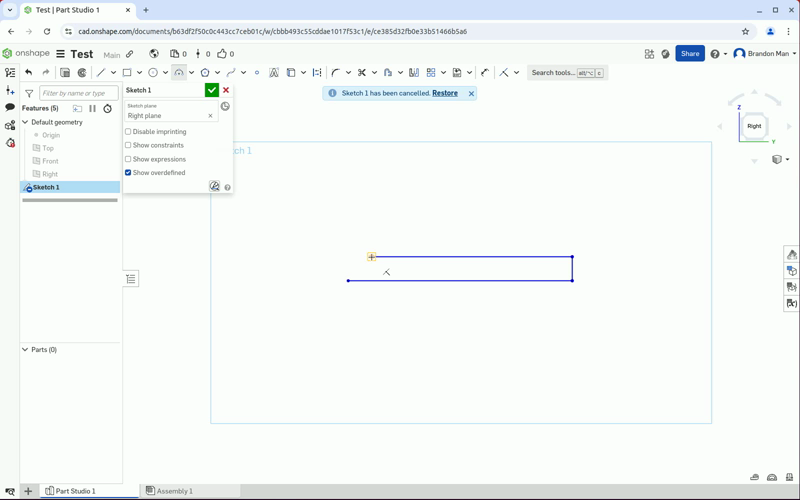
mouse_move(348, 280)
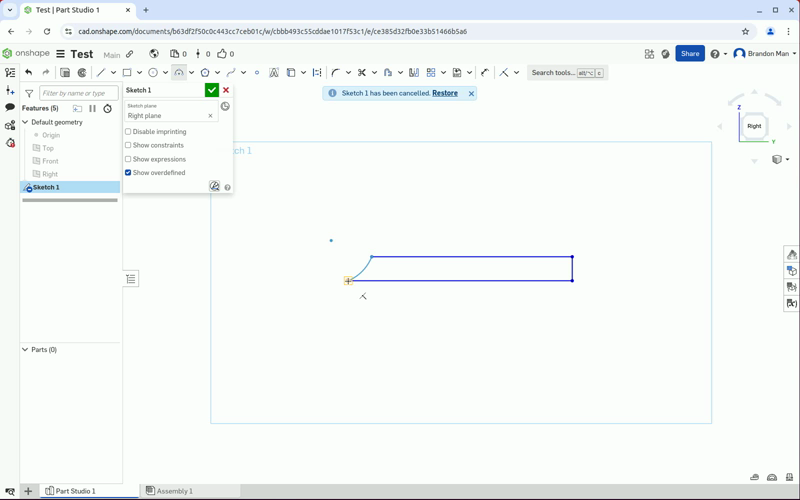
click(348, 280)
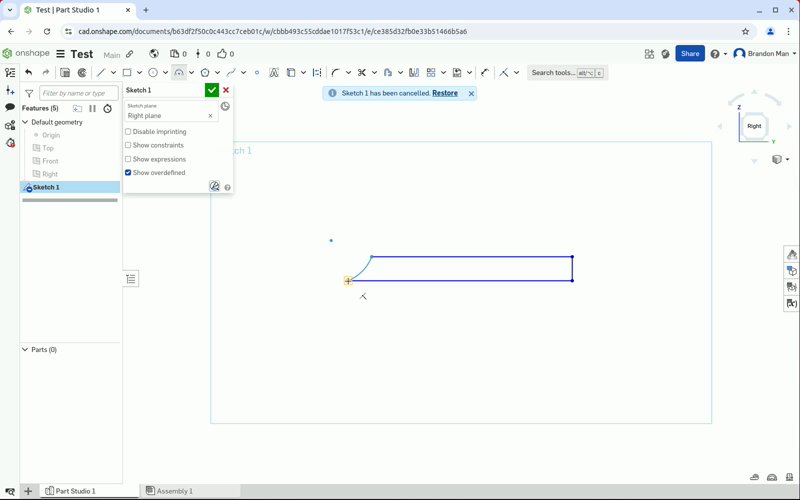
key_down(shift)
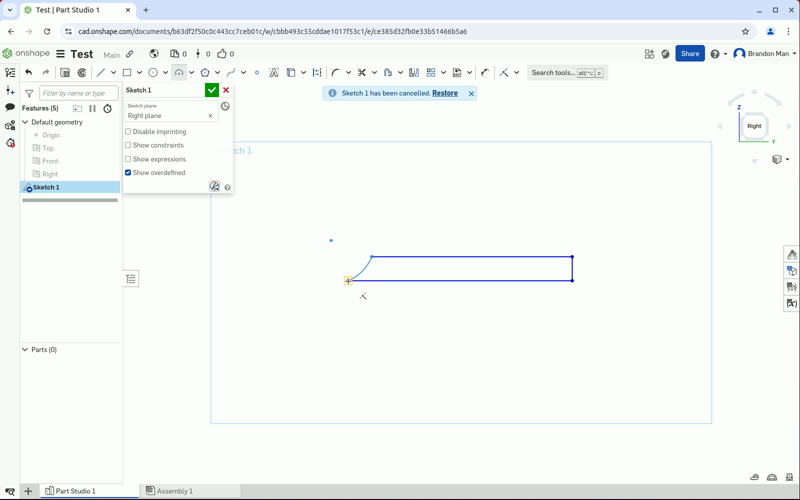
mouse_move(355, 263)
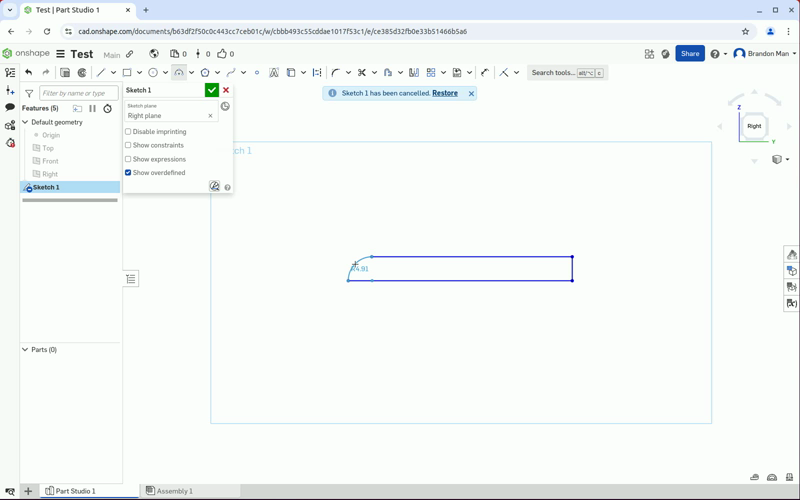
click(355, 263)
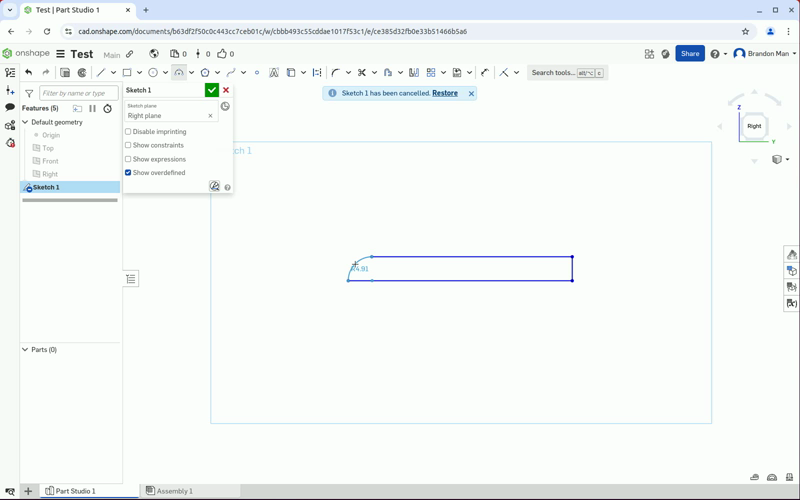
key_up(shift)
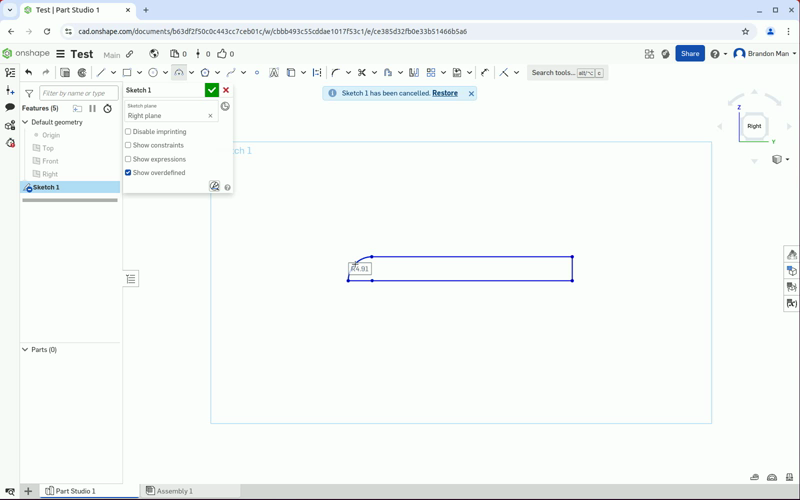
key(esc)
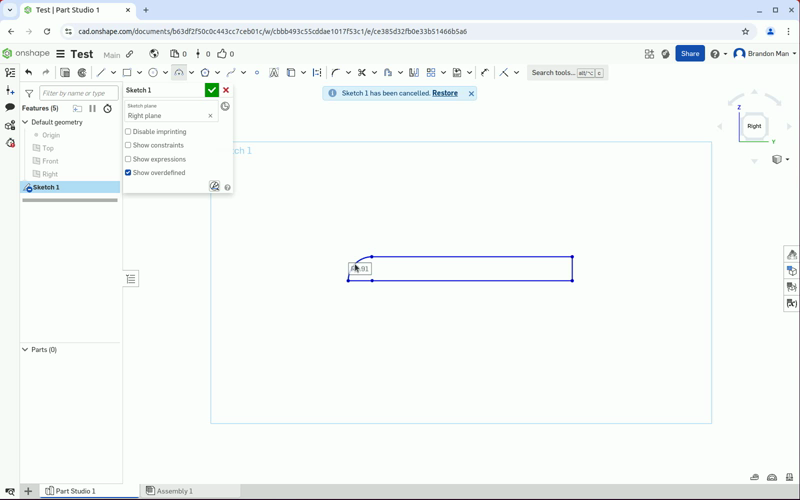
mouse_move(481, 260)
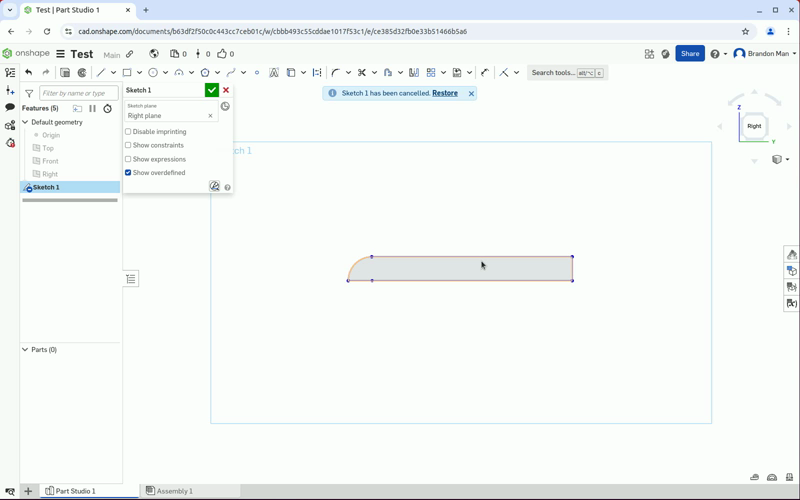
scroll(6)
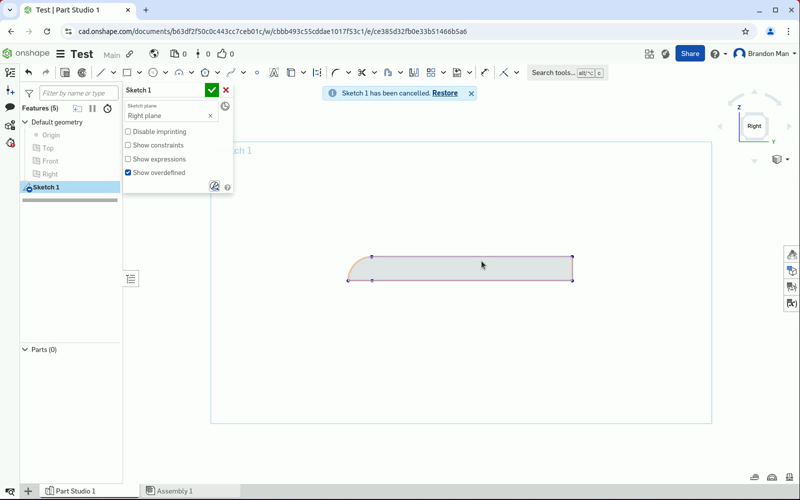
scroll(6)
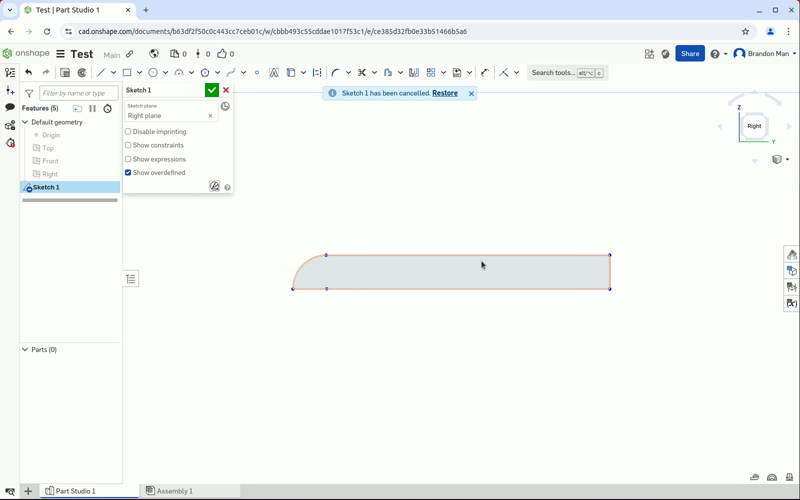
scroll(6)
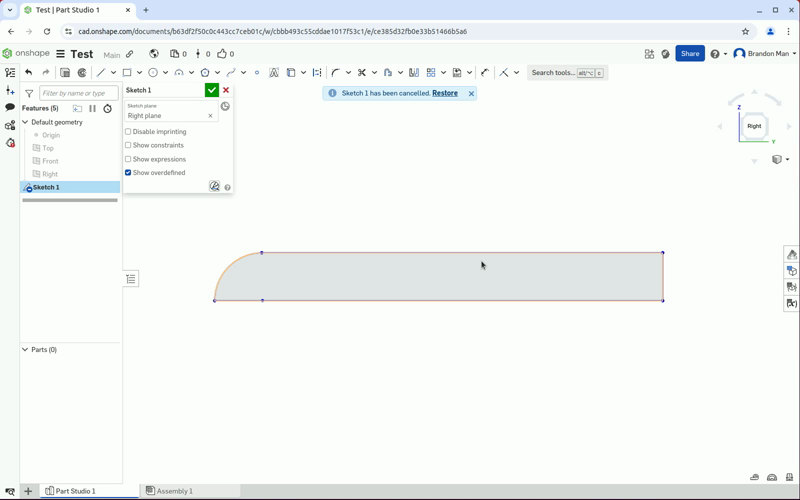
scroll(6)
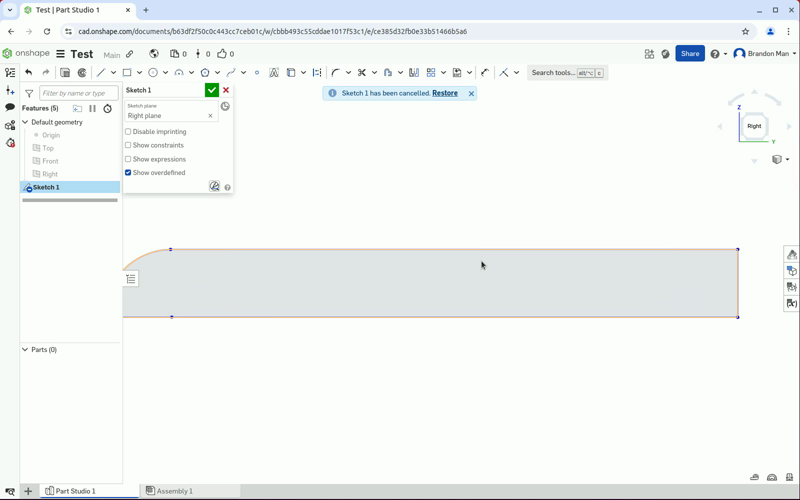
scroll(6)
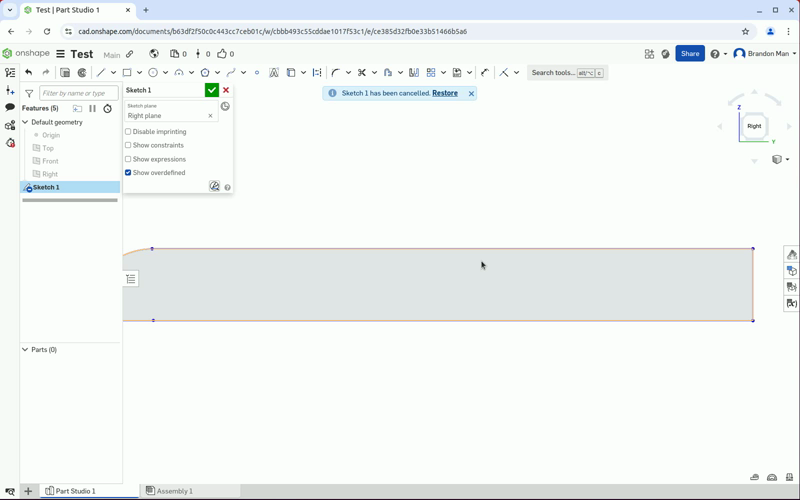
scroll(6)
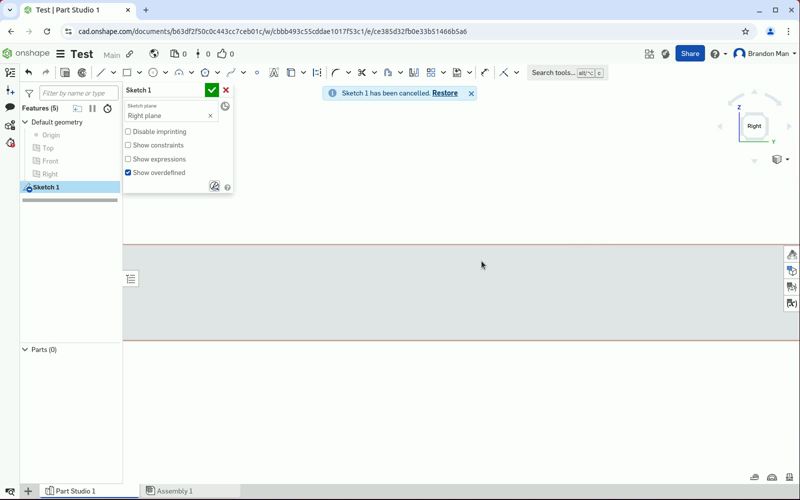
scroll(6)
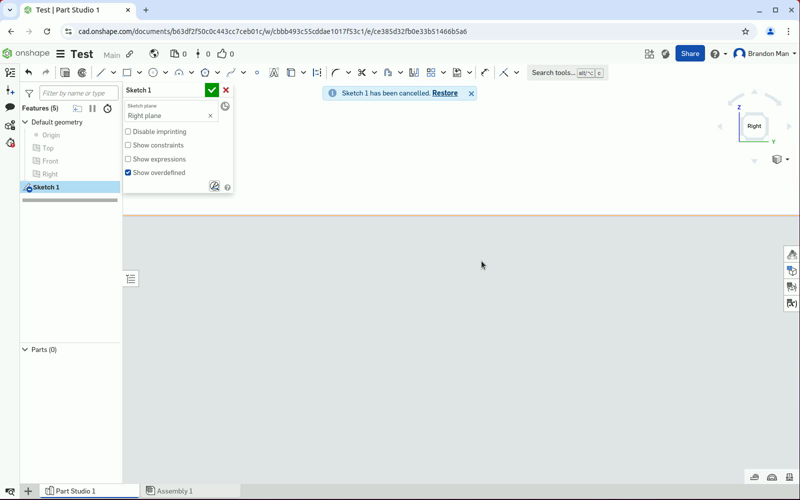
click(481, 260)
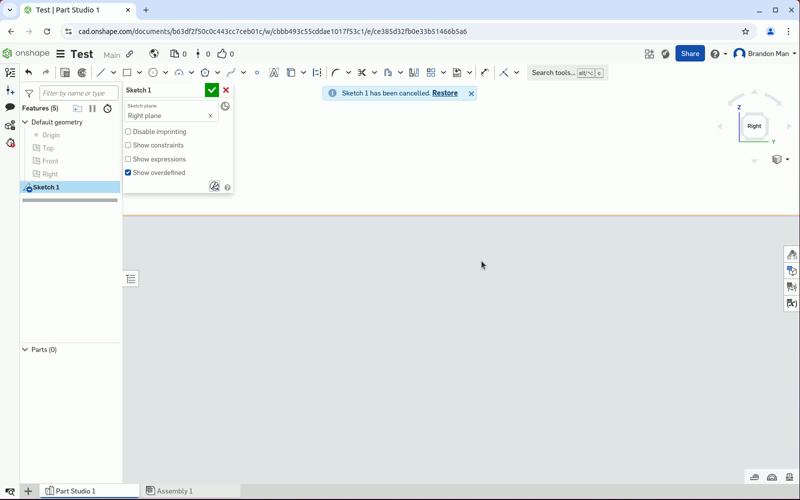
scroll(-6)
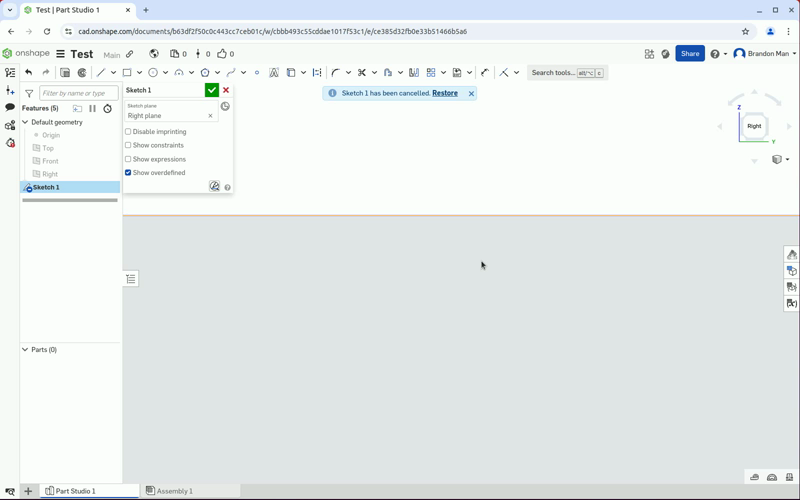
scroll(-6)
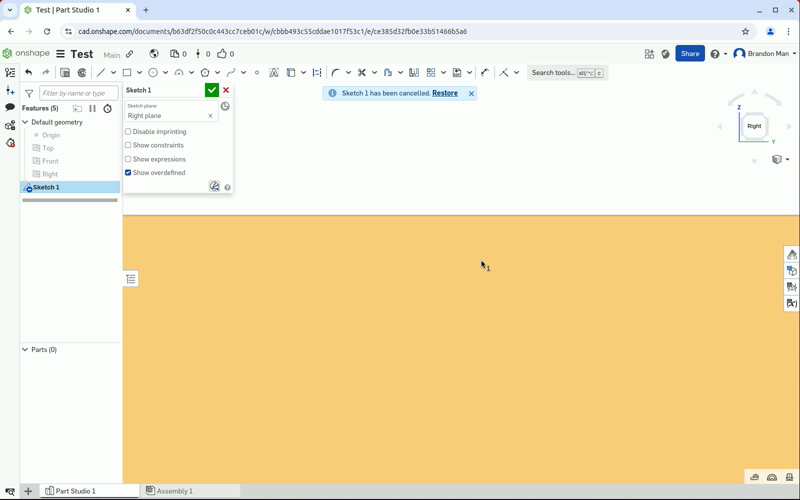
scroll(-6)
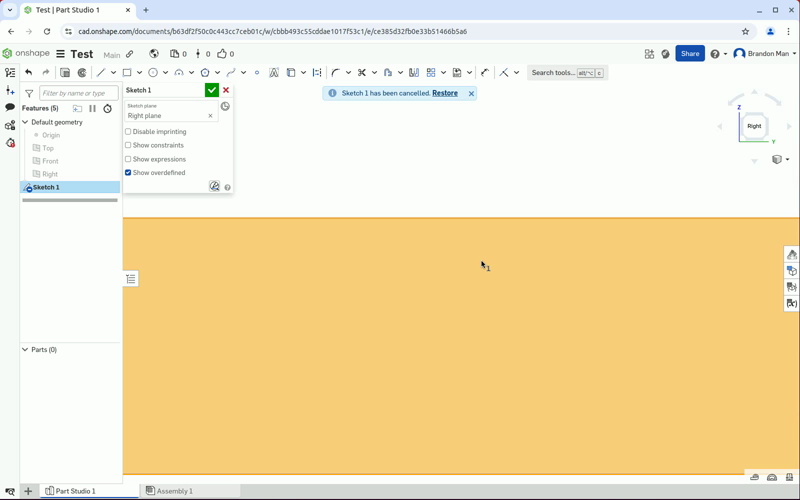
scroll(-6)
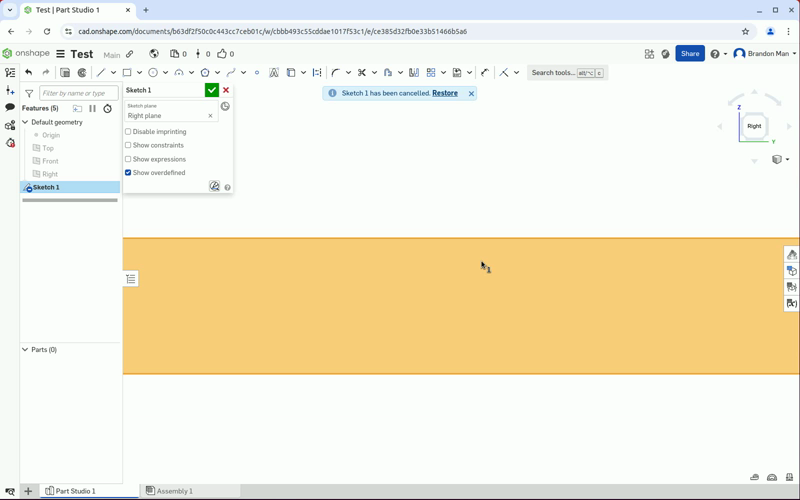
scroll(-6)
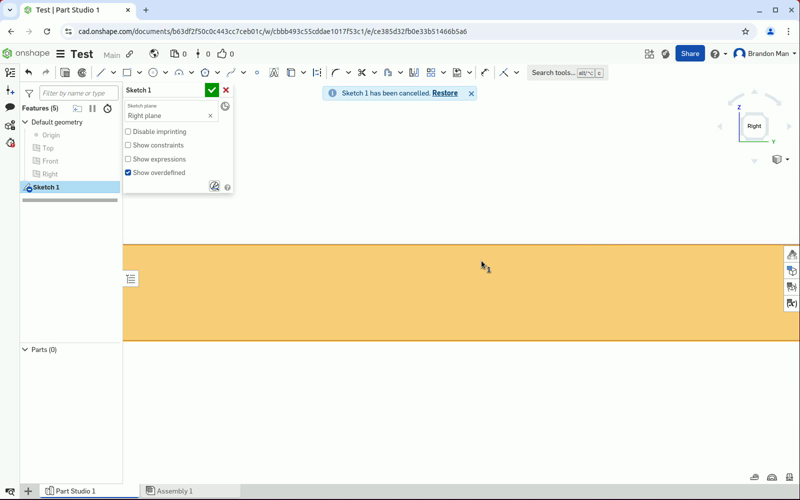
scroll(-6)
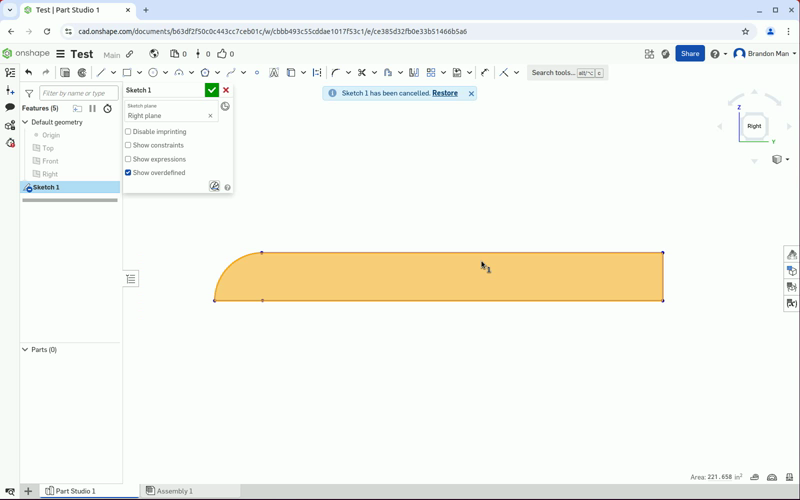
scroll(-6)
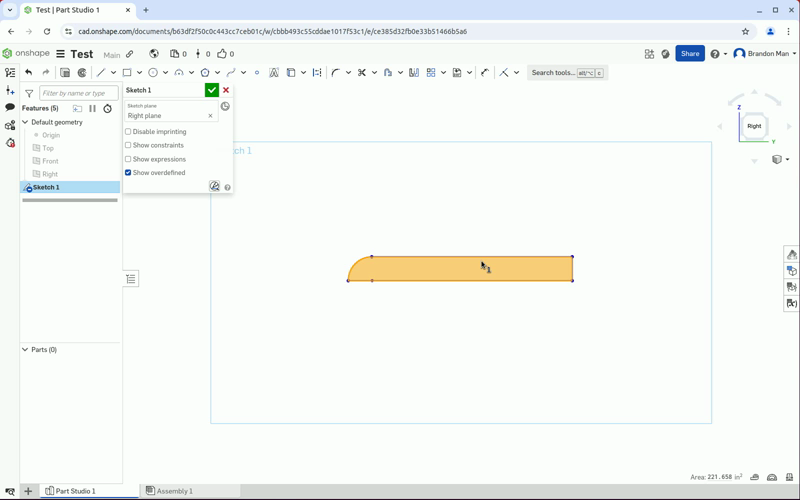
mouse_move(73, 352)
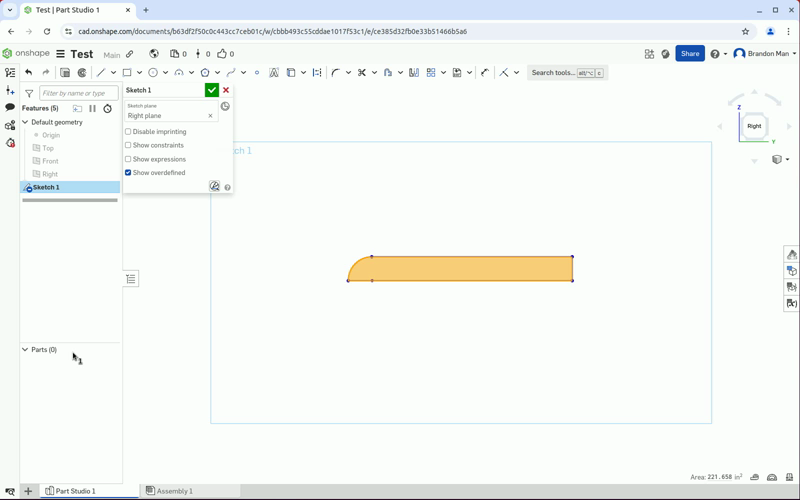
key(shift+y)
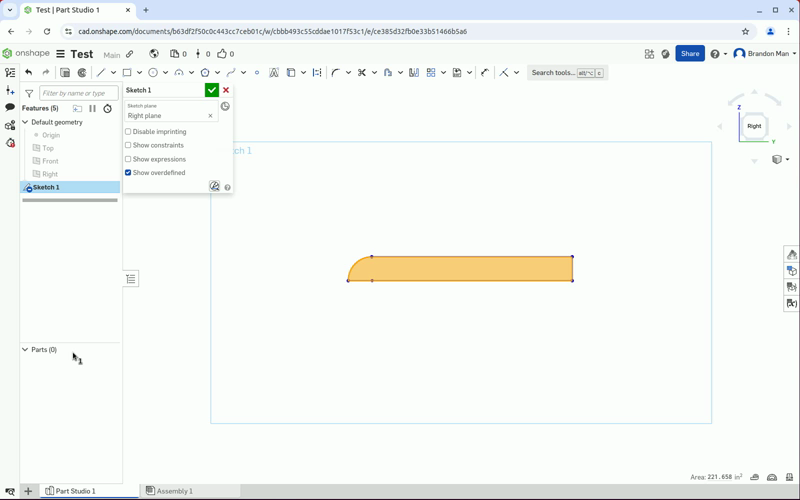
key(shift+e)
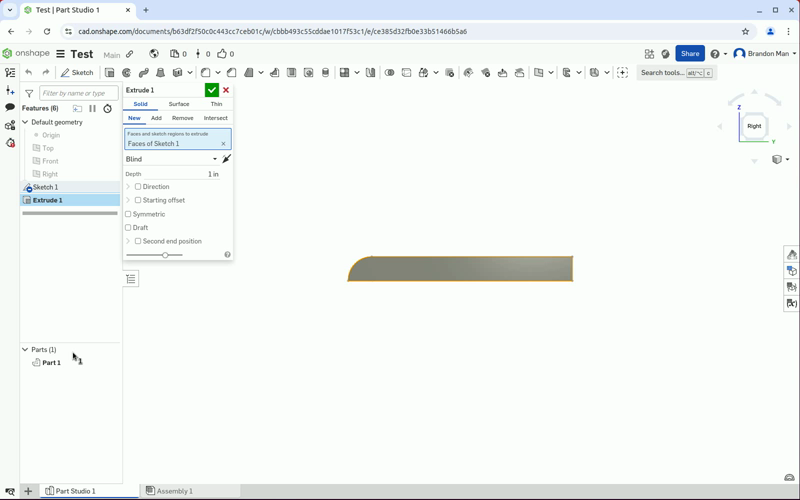
mouse_move(143, 106)
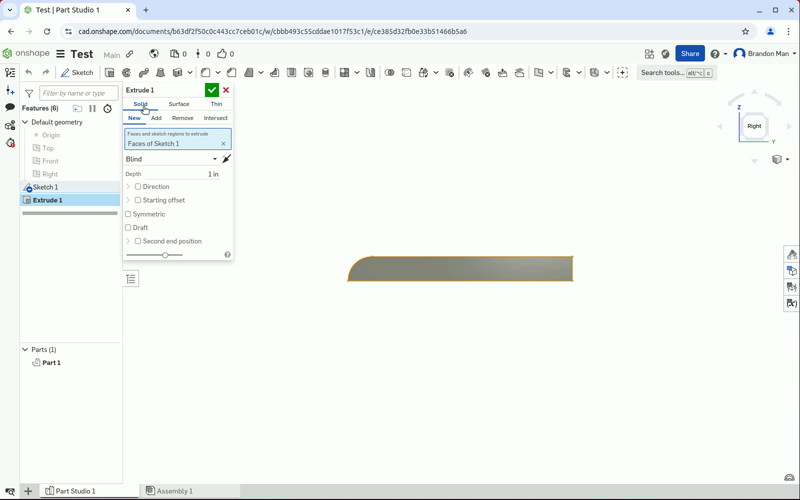
click(143, 106)
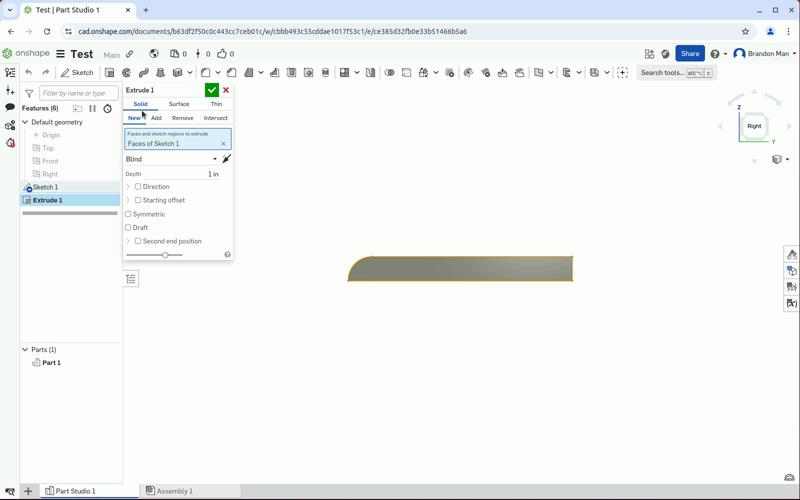
mouse_move(137, 120)
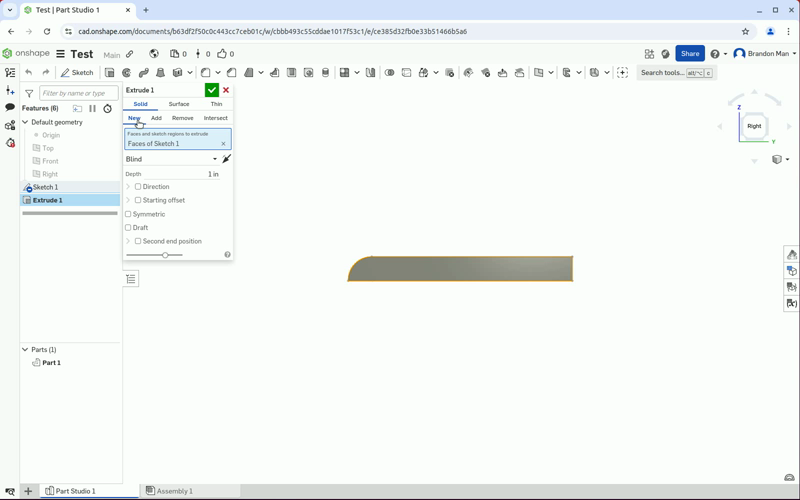
click(137, 120)
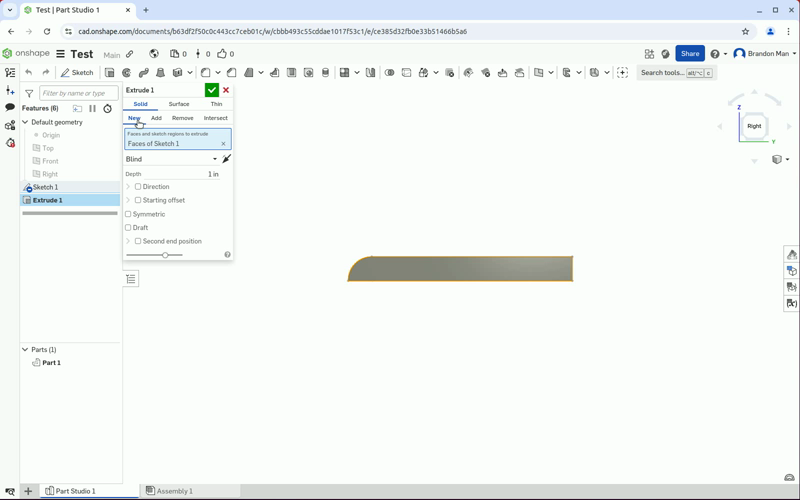
key(tab, 4)
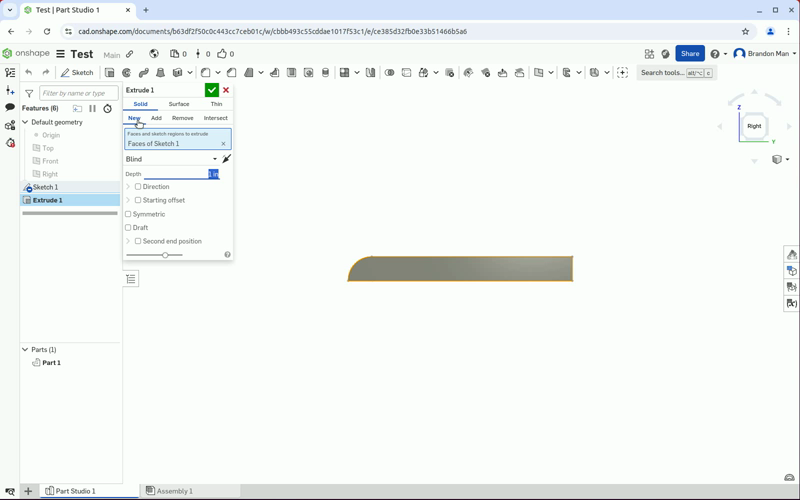
text(28.404)
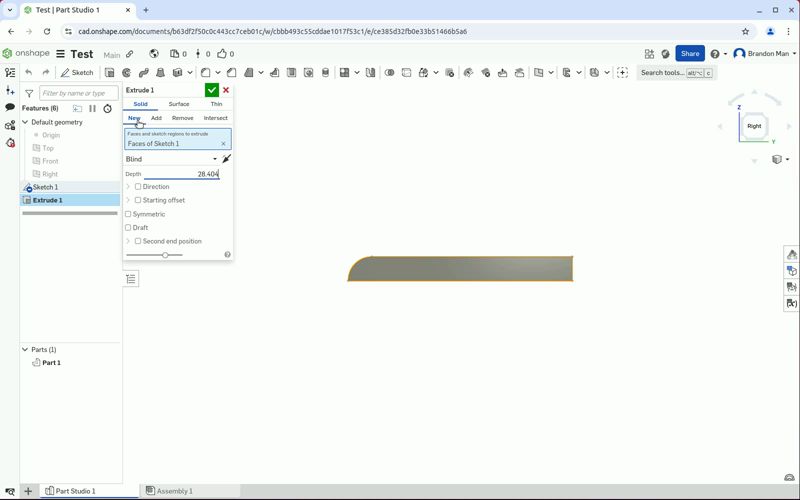
key(tab, 3)
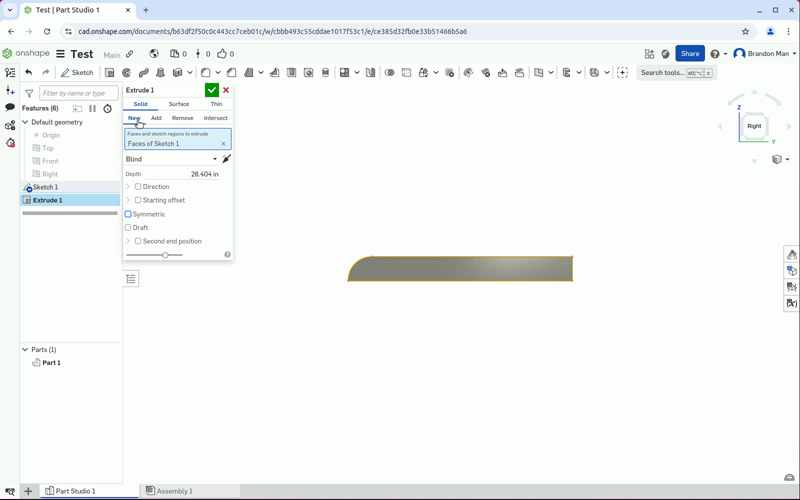
key(space)
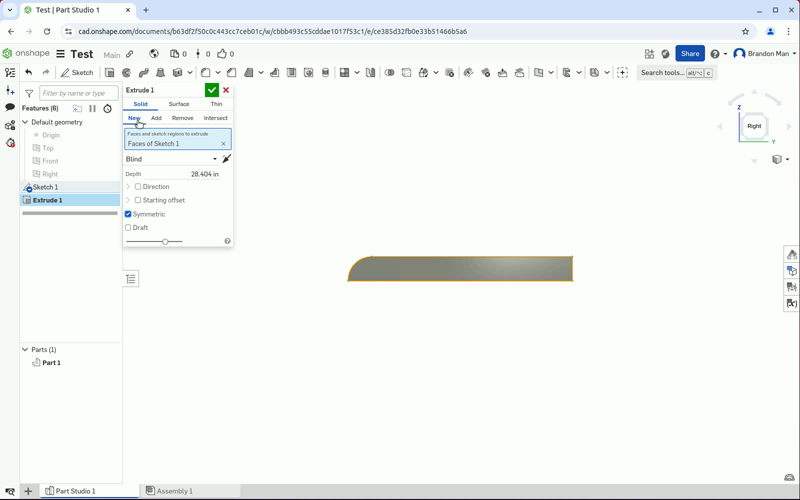
key(enter)
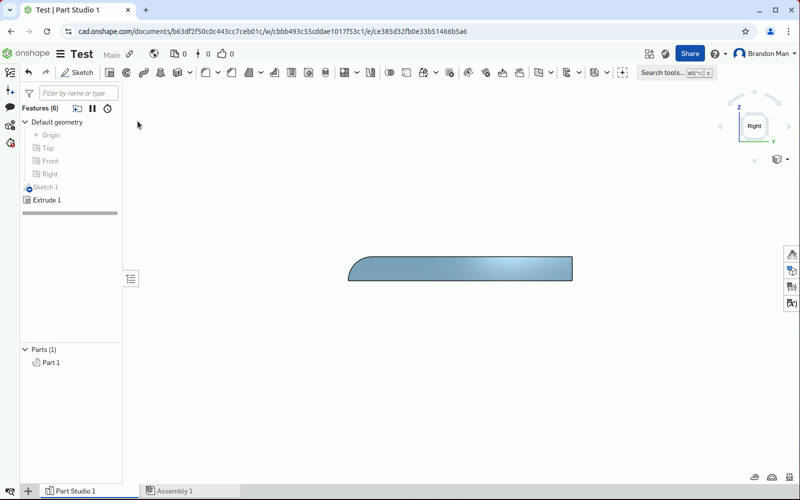
key(shift+h)
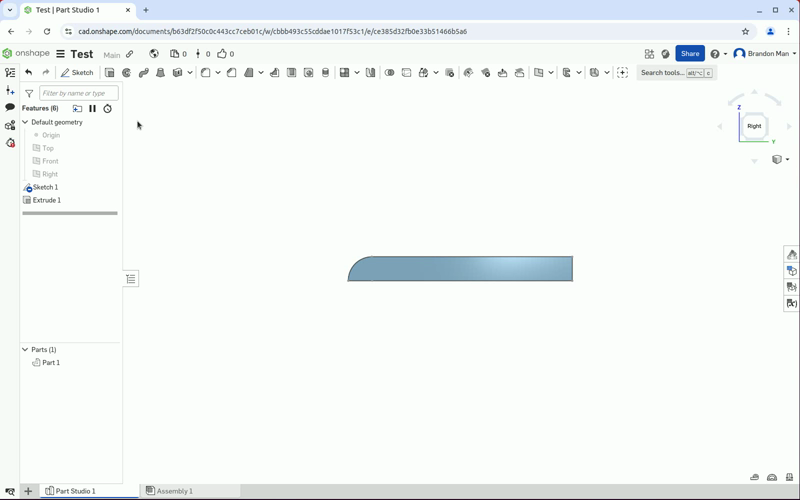
key(shift+h)
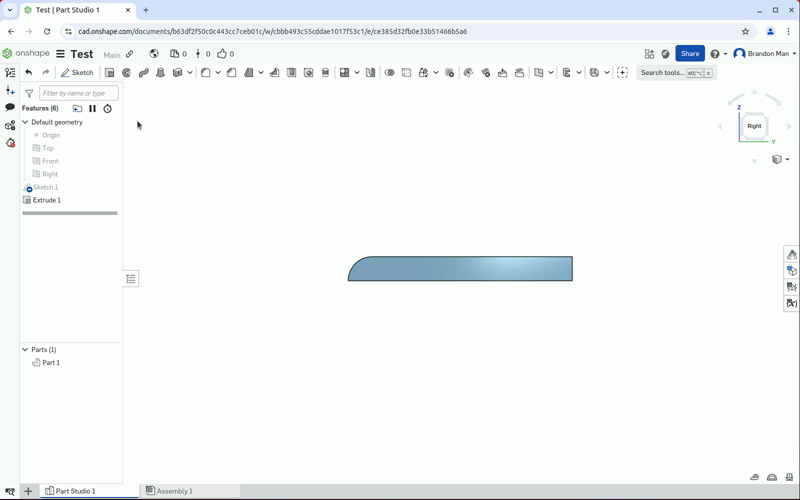
mouse_move(73, 189)
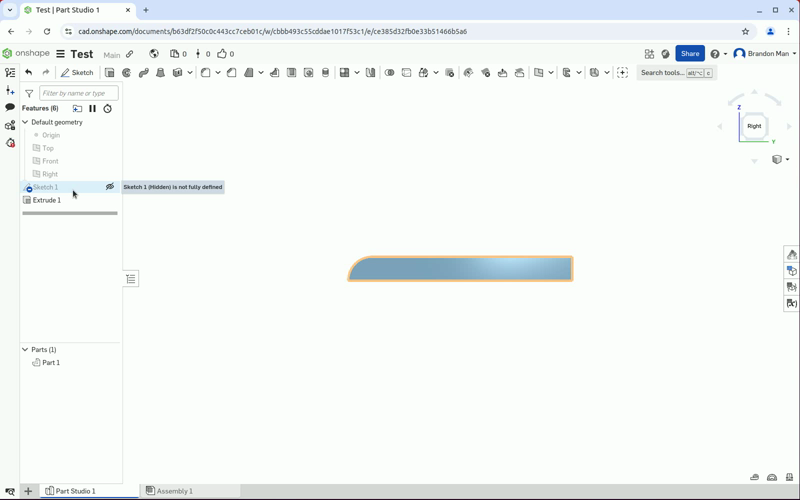
click(73, 189)
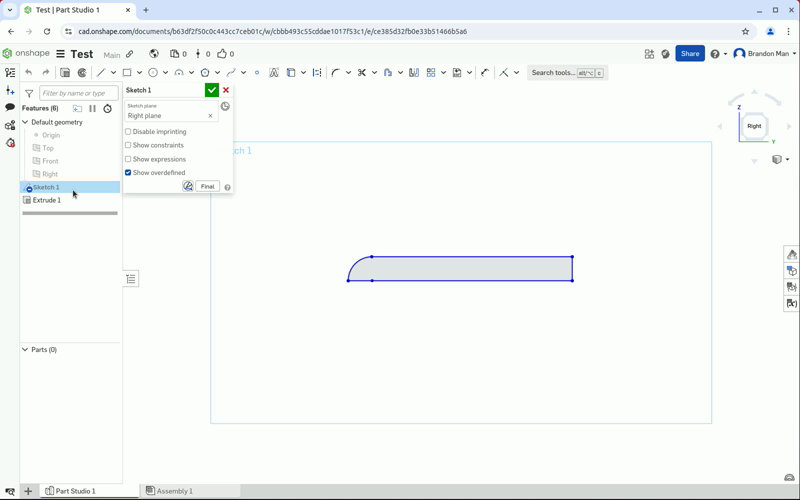
mouse_move(229, 92)
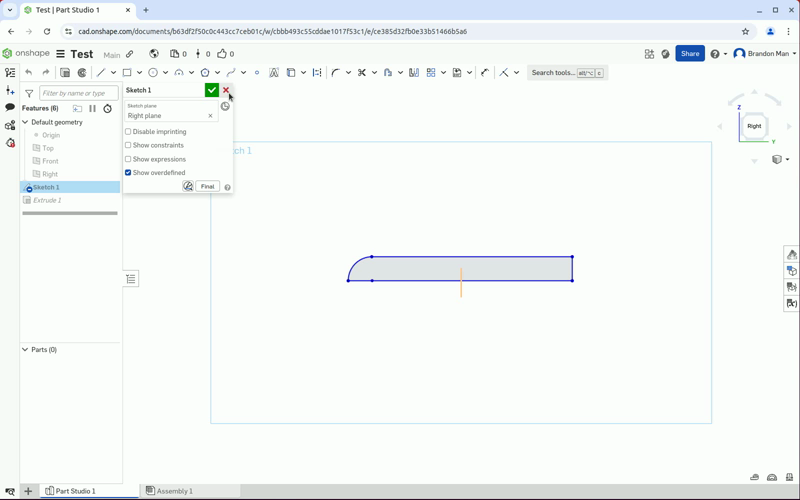
click(229, 92)
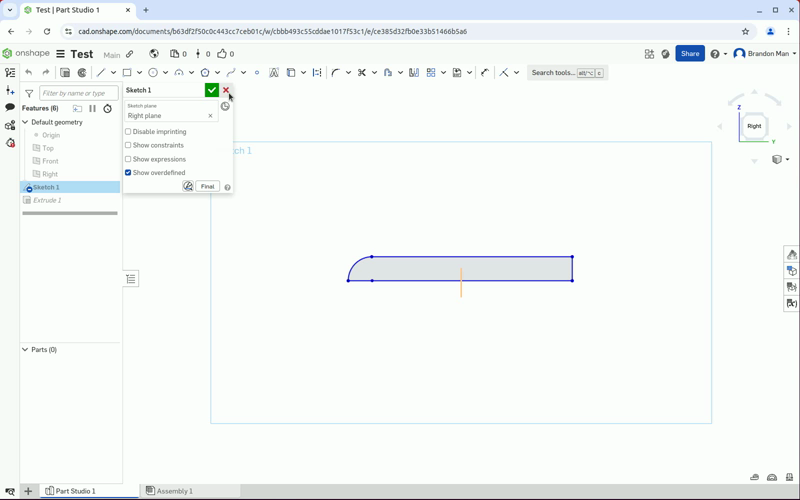
key(shift+s)
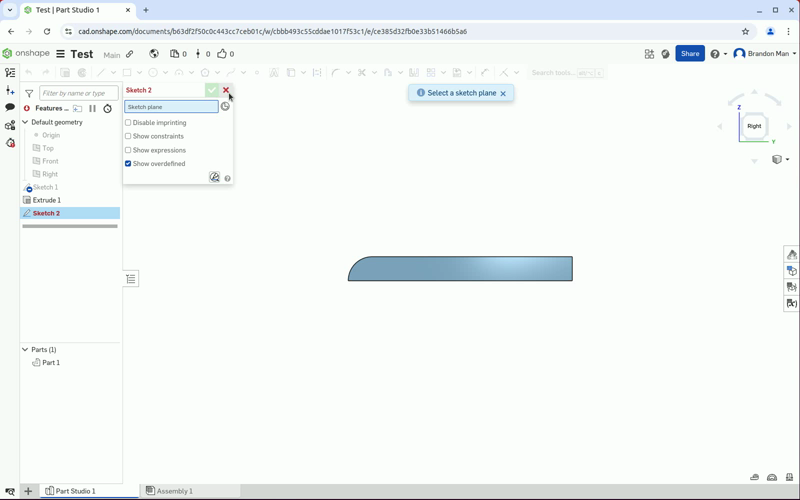
mouse_move(73, 176)
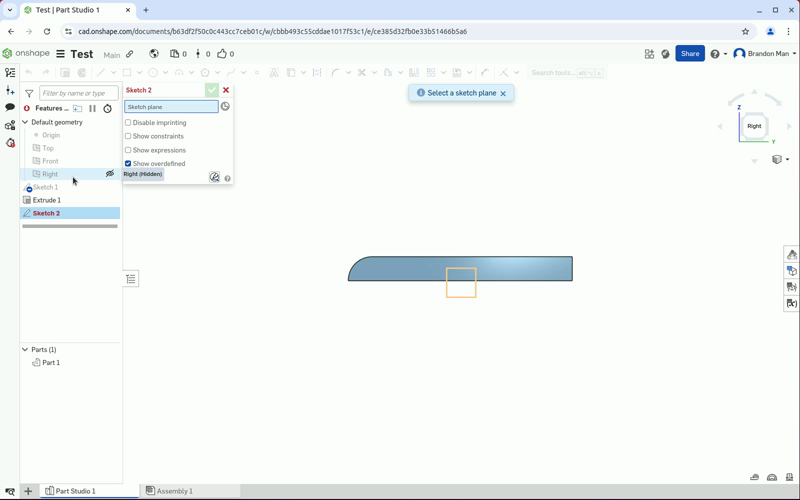
click(73, 176)
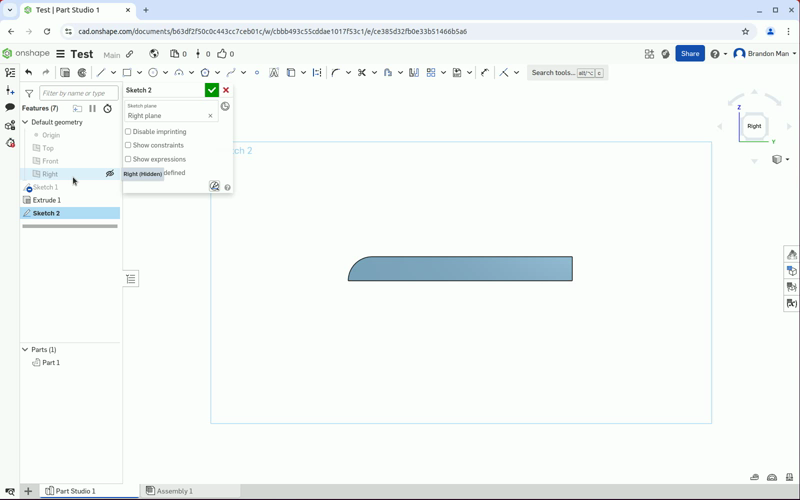
mouse_move(73, 352)
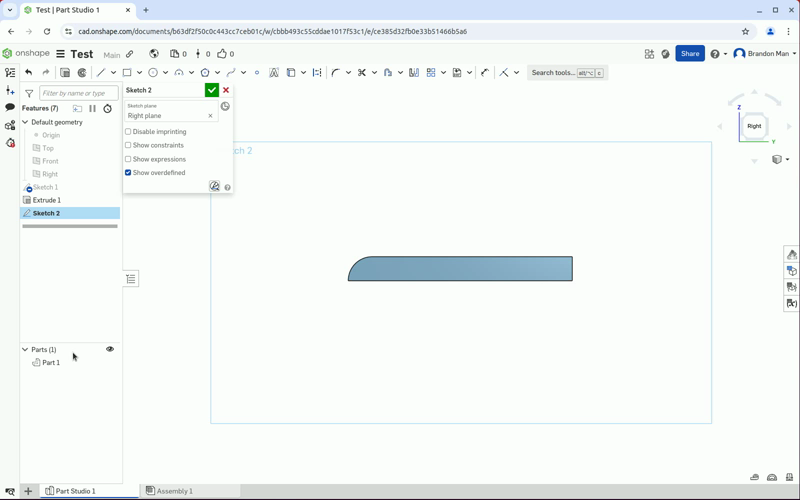
key(y)
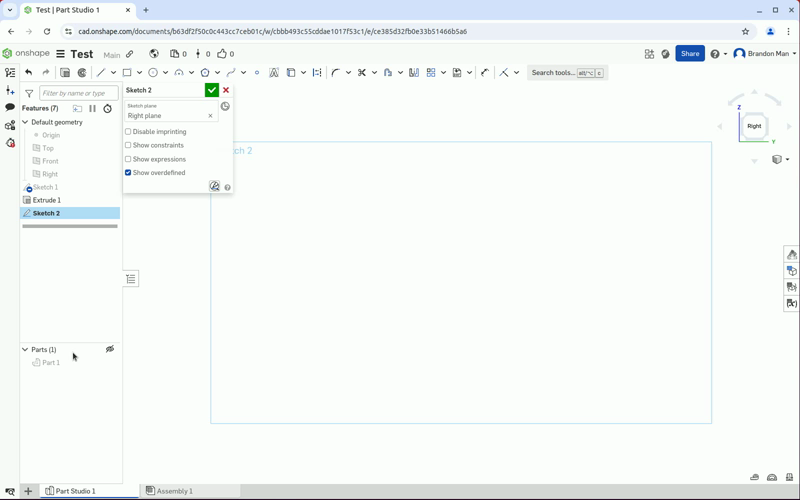
key(l)
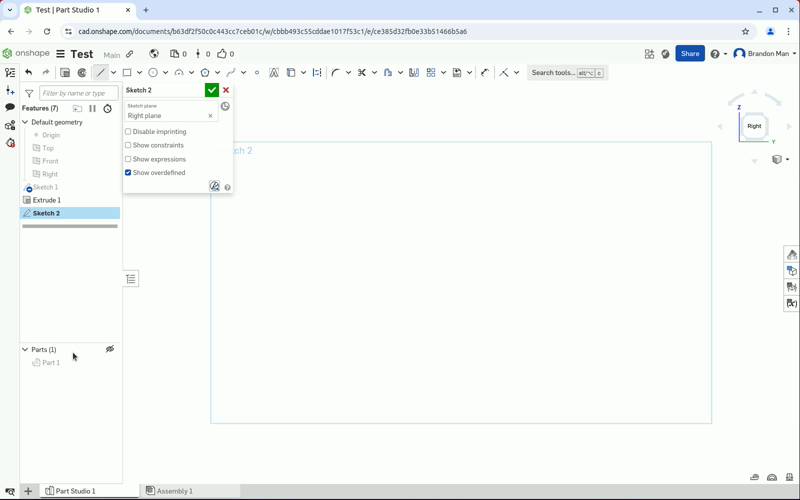
key_down(shift)
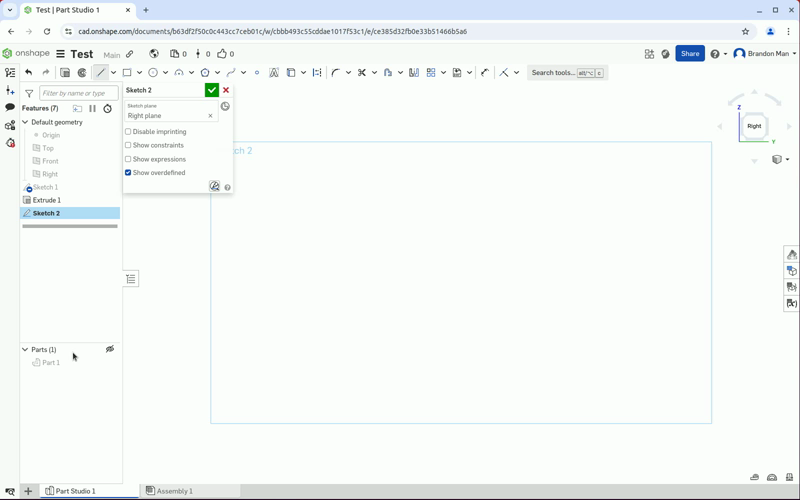
mouse_move(348, 285)
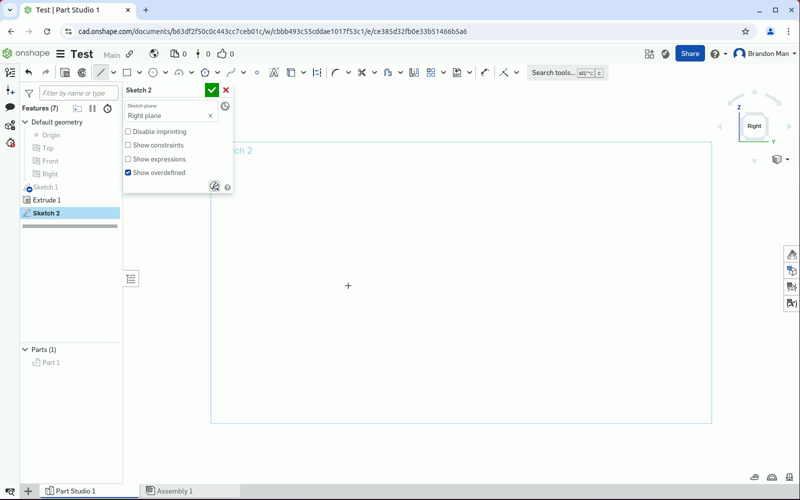
click(348, 285)
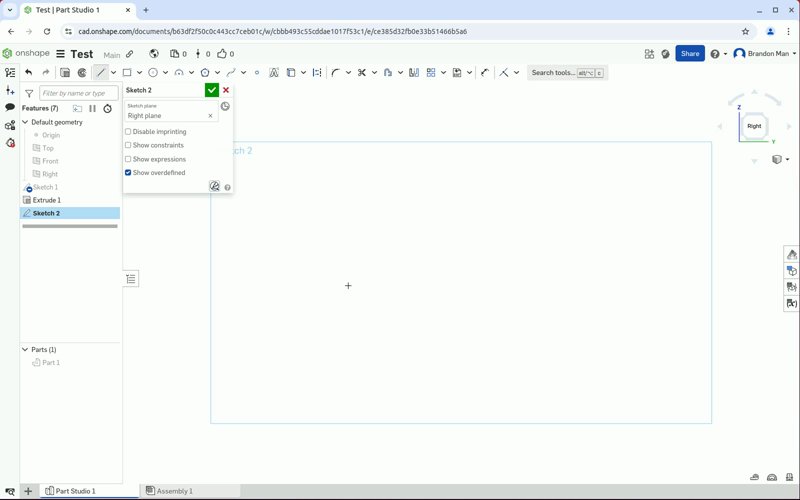
key_up(shift)
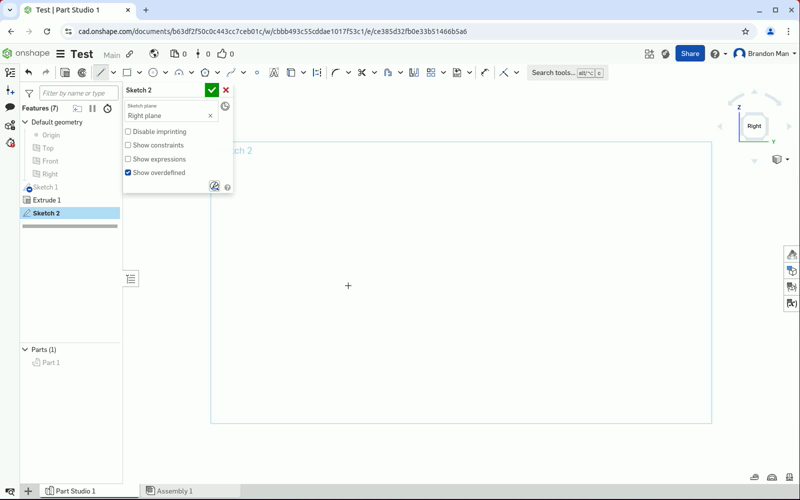
key_down(shift)
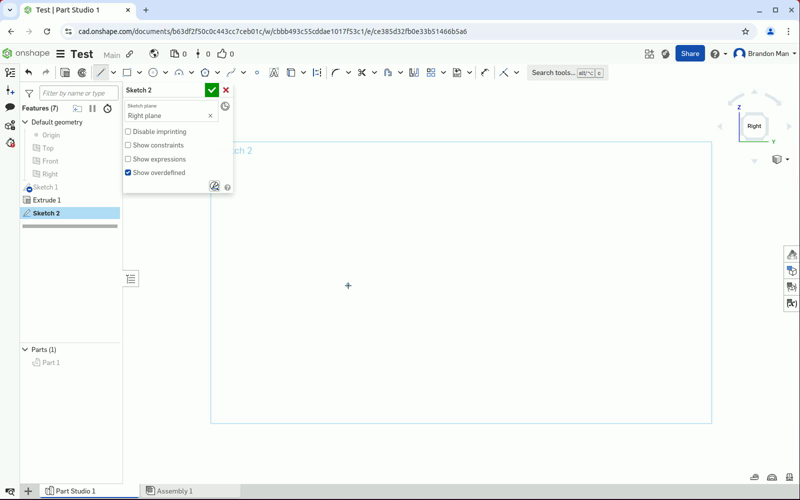
mouse_move(572, 285)
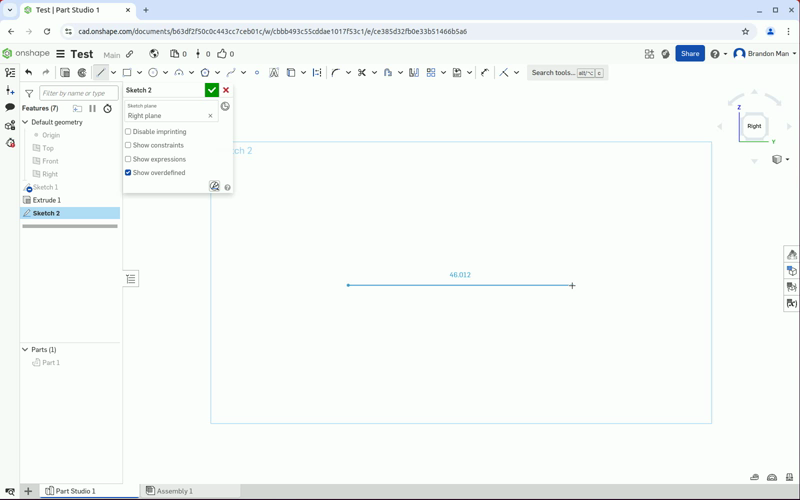
click(572, 285)
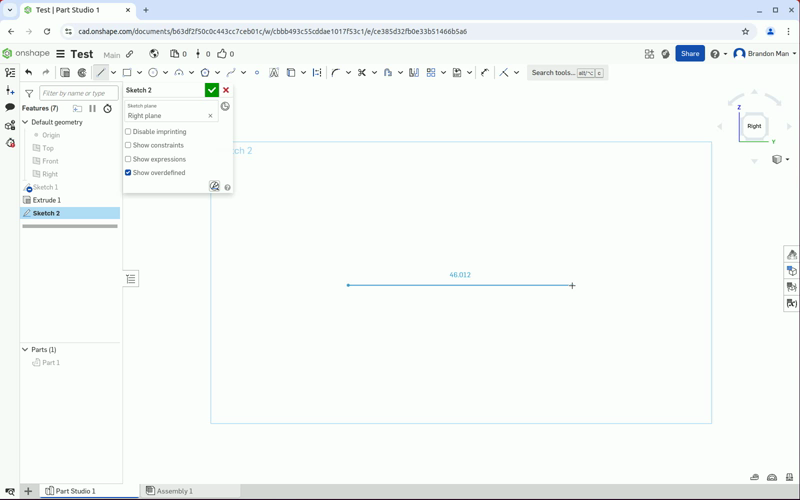
key_up(shift)
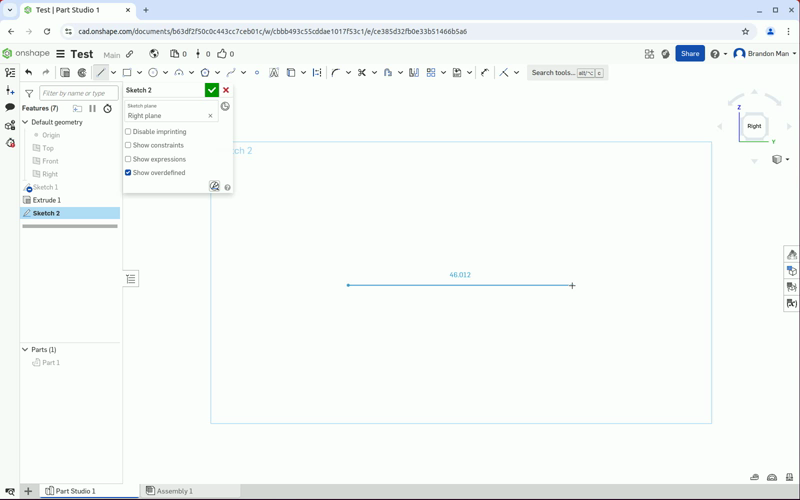
key_down(shift)
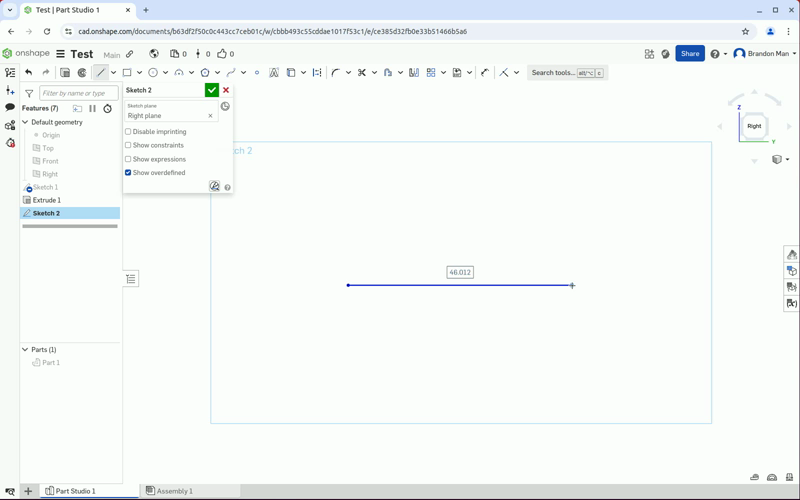
mouse_move(589, 285)
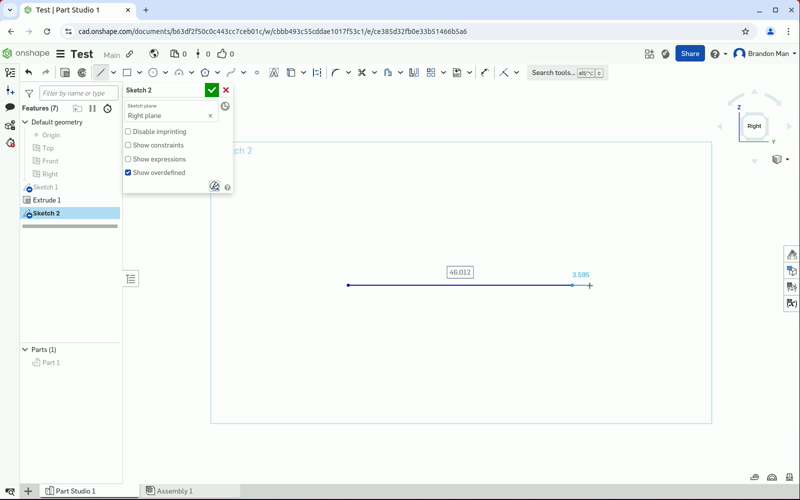
mouse_move(572, 280)
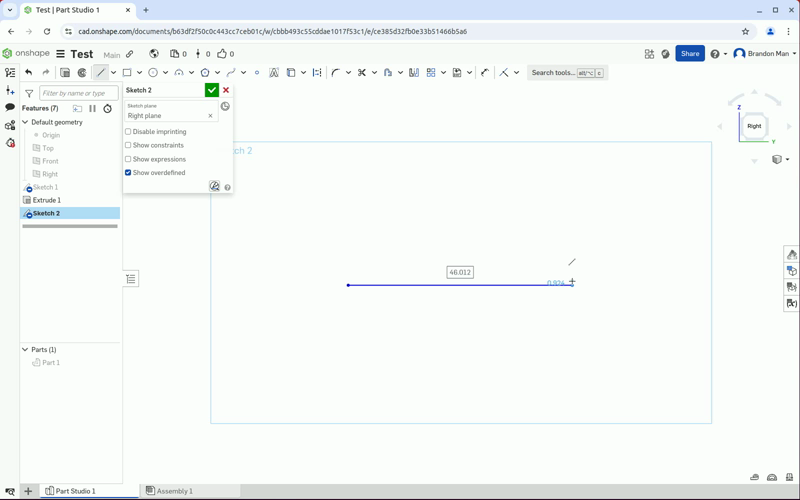
scroll(6)
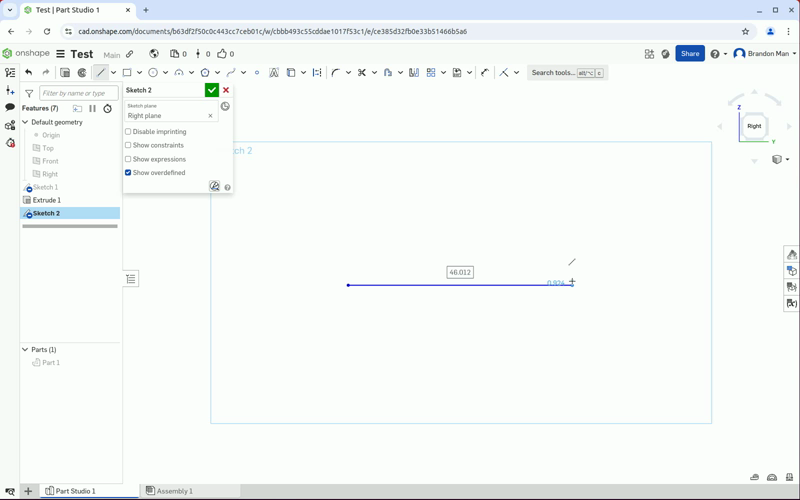
scroll(6)
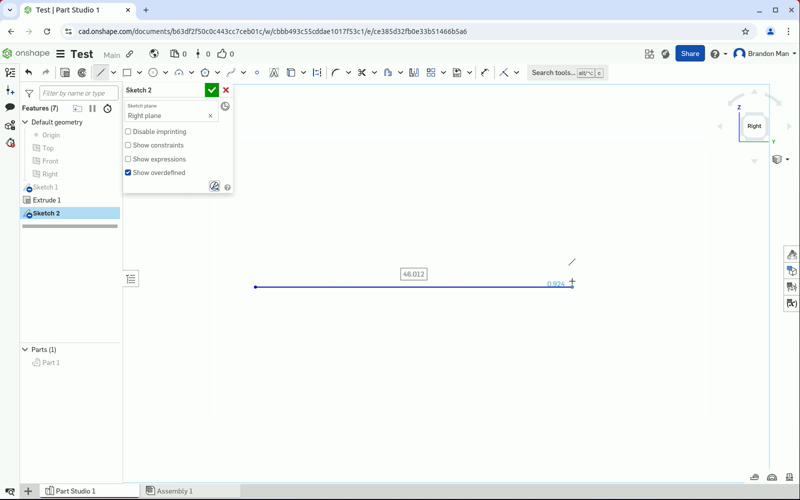
scroll(6)
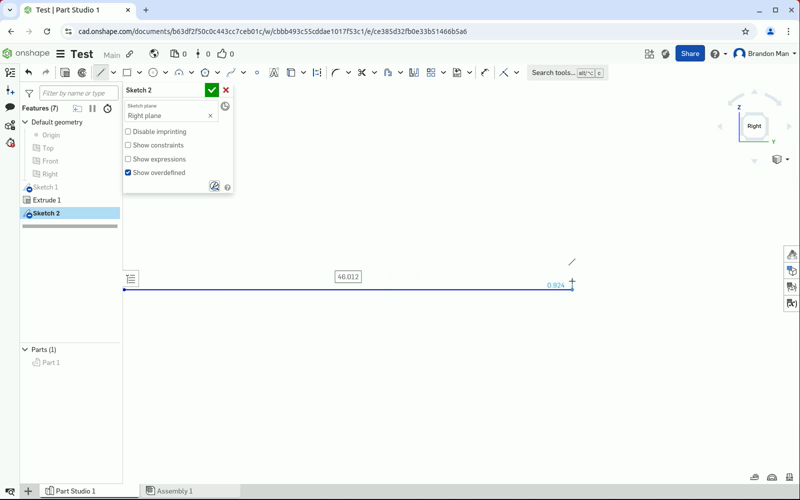
scroll(6)
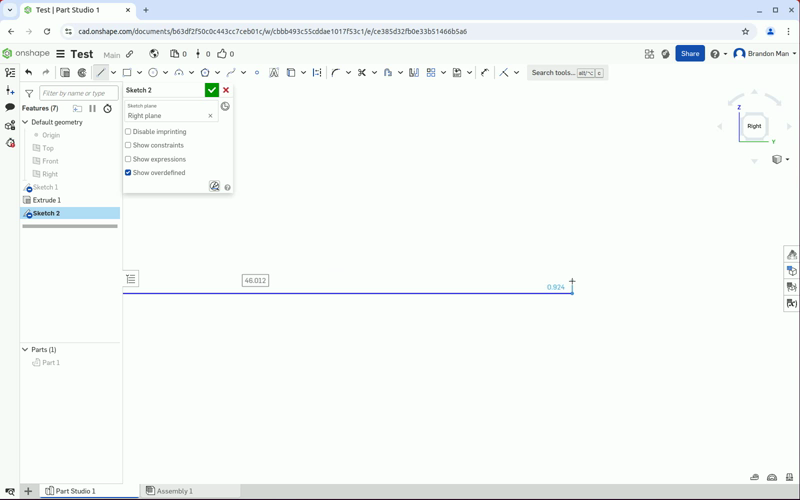
scroll(6)
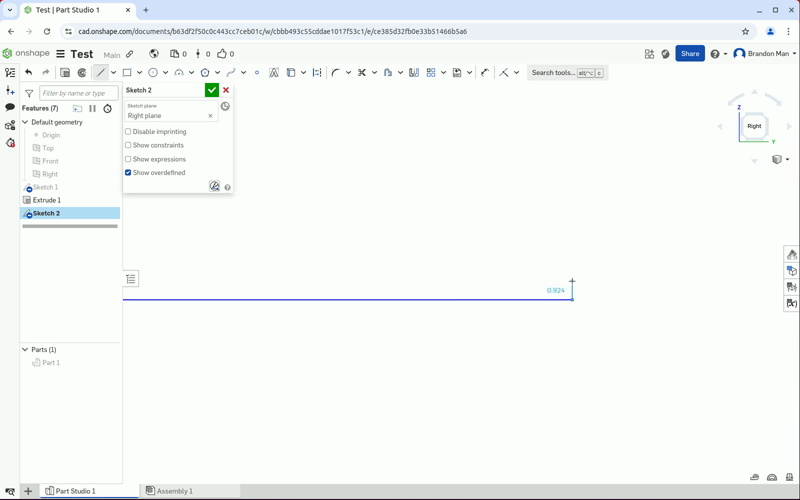
scroll(6)
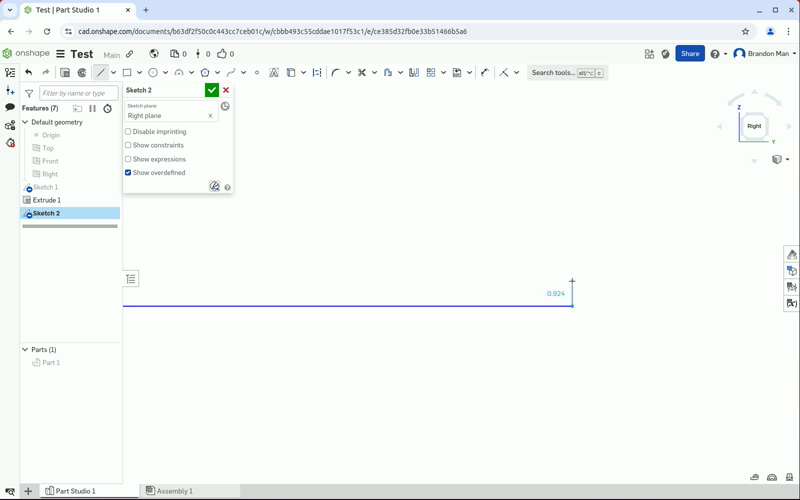
scroll(6)
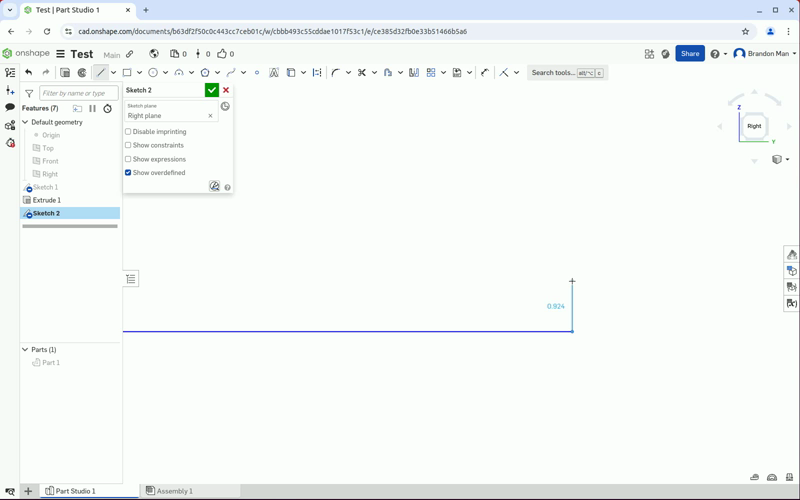
click(572, 280)
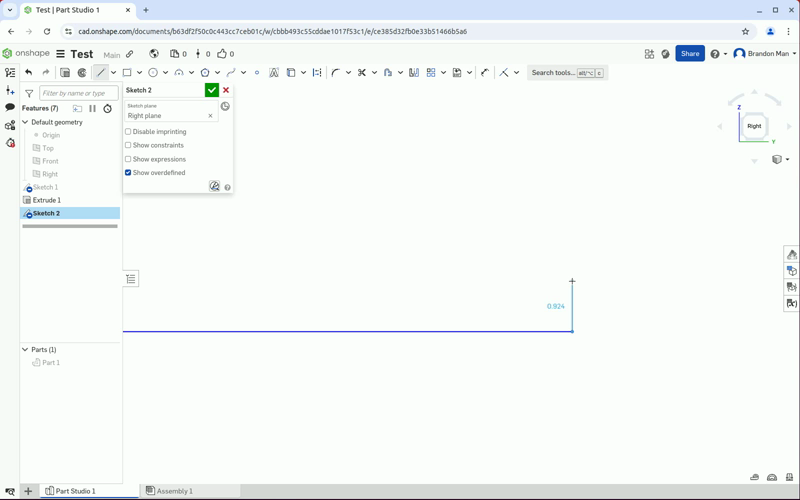
scroll(-6)
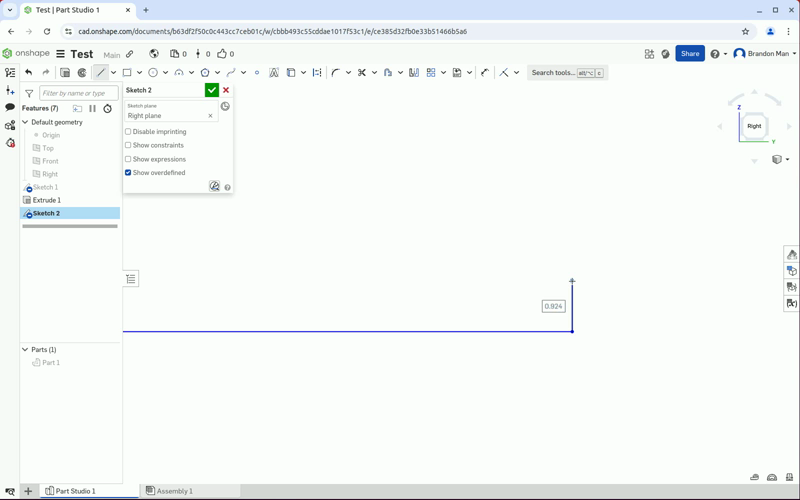
scroll(-6)
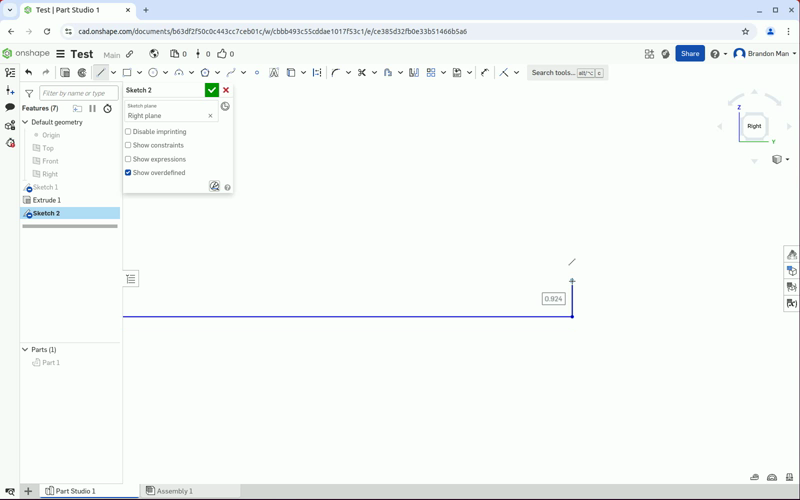
scroll(-6)
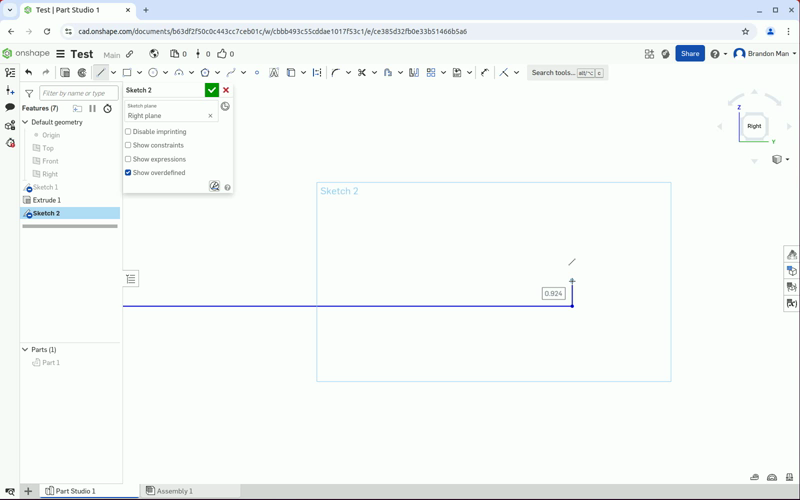
scroll(-6)
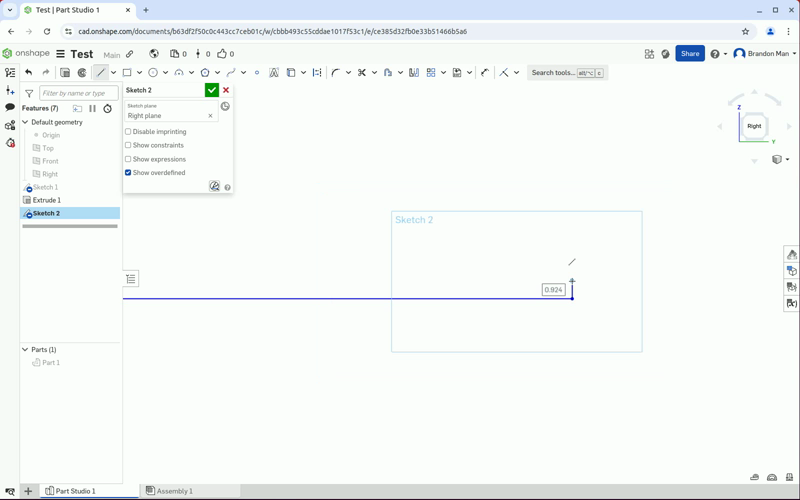
scroll(-6)
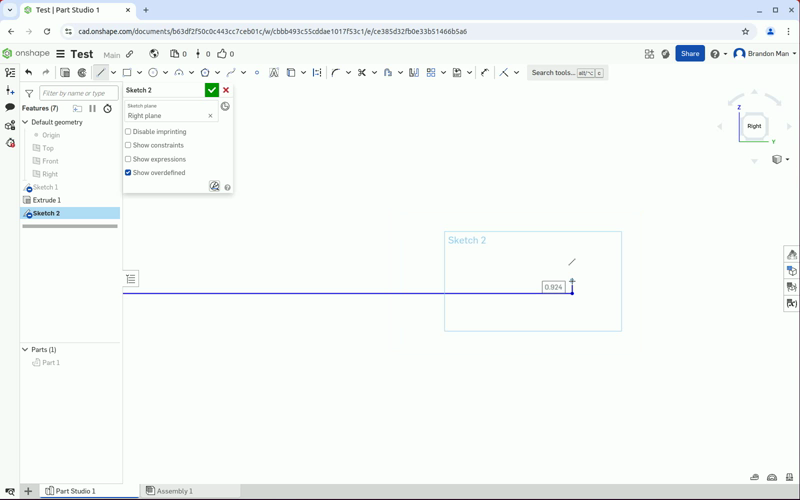
scroll(-6)
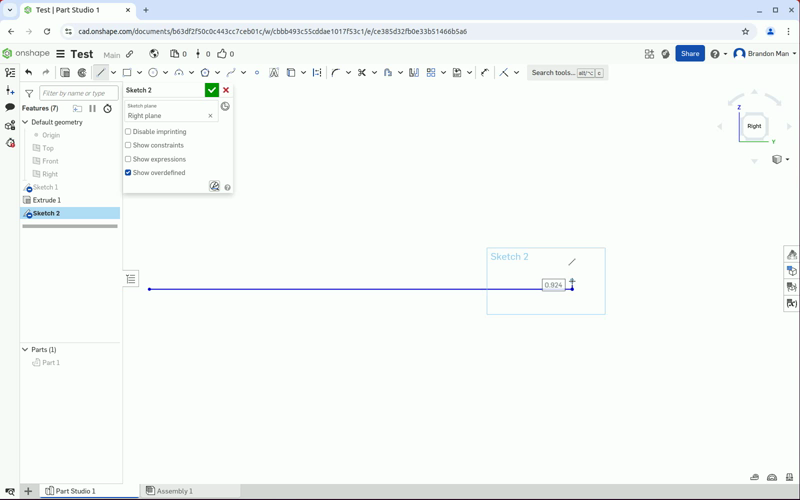
scroll(-6)
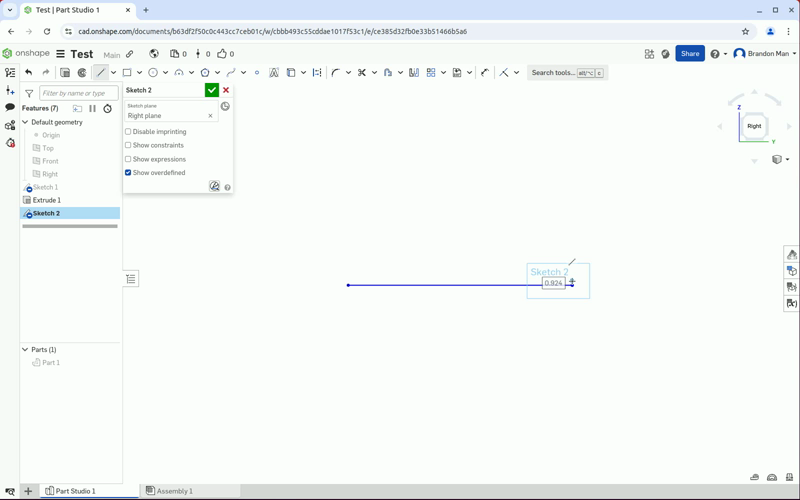
key_up(shift)
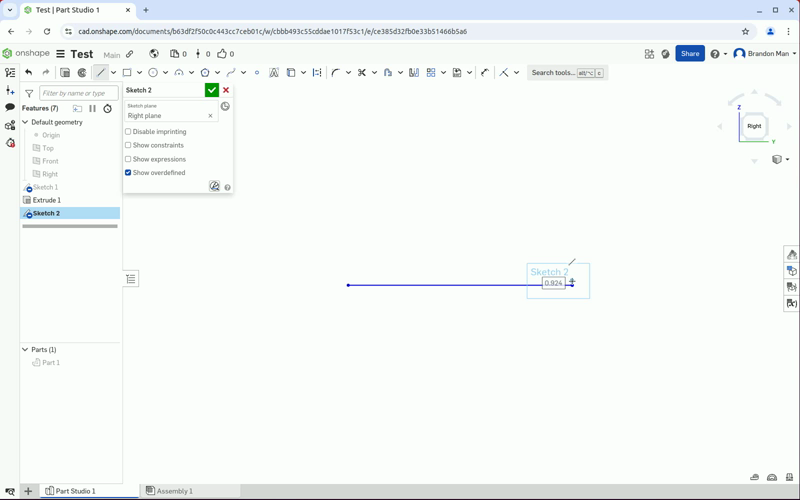
key_down(shift)
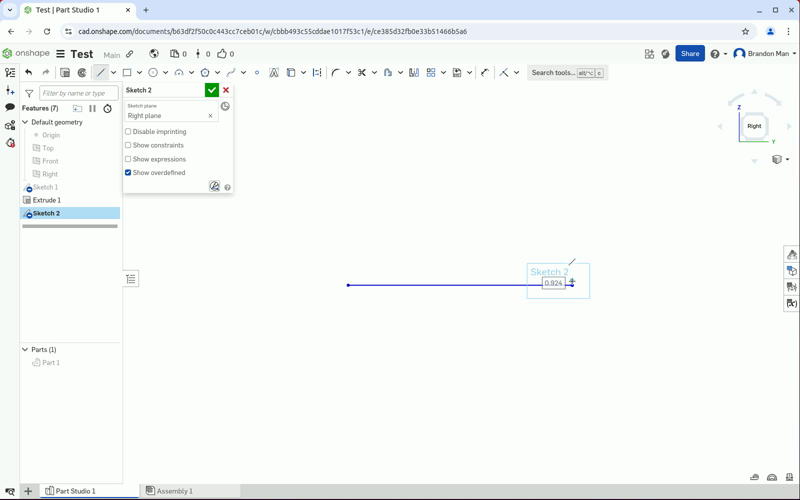
mouse_move(348, 280)
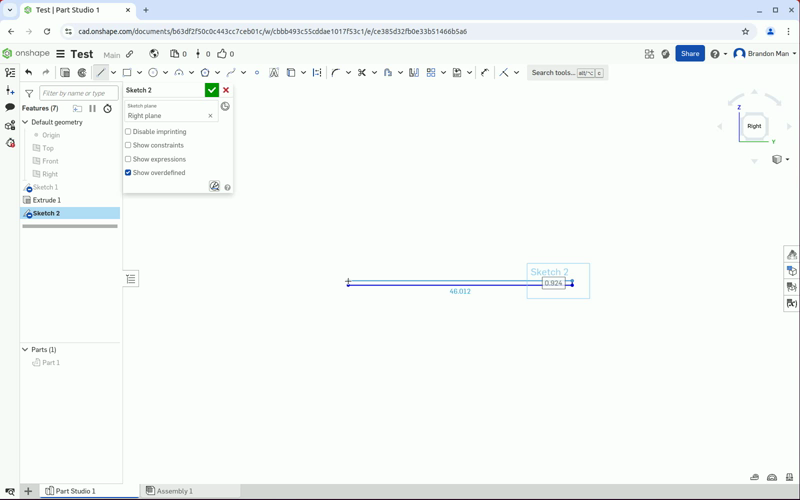
click(348, 280)
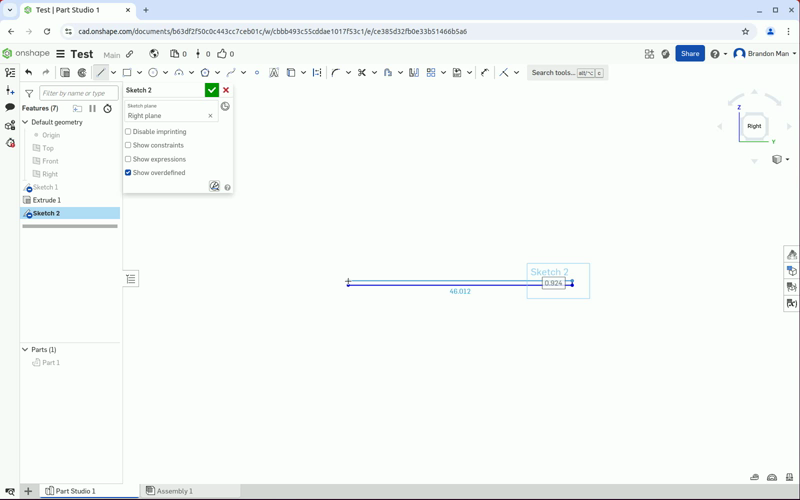
key_up(shift)
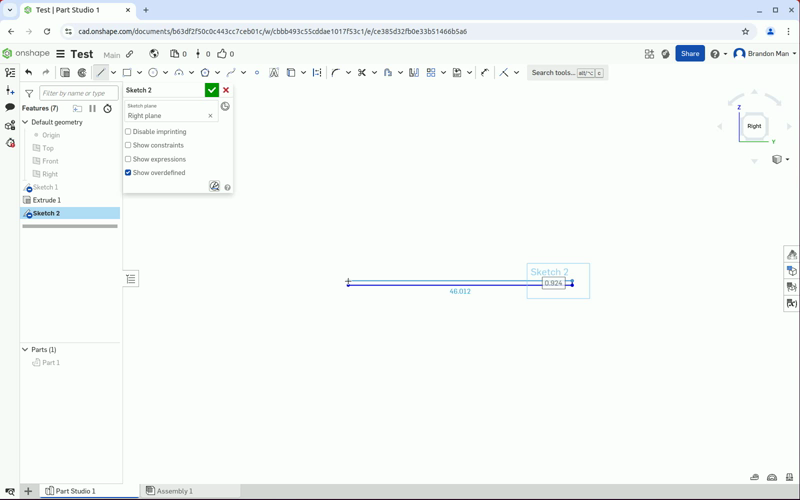
mouse_move(378, 280)
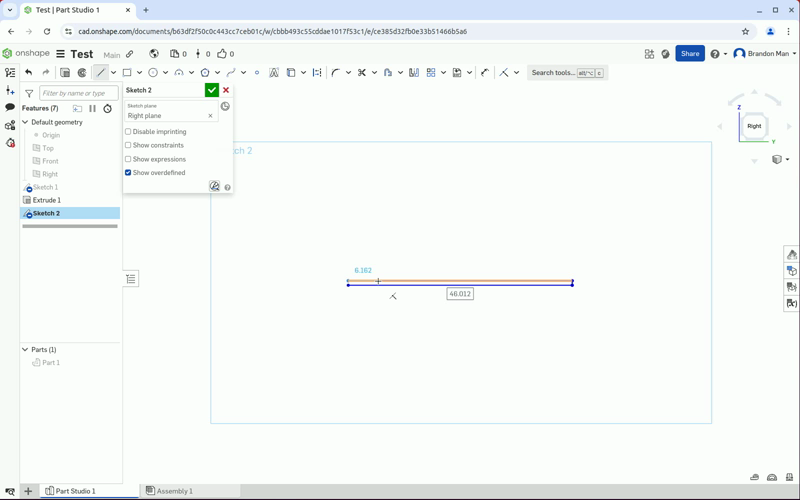
key_down(shift)
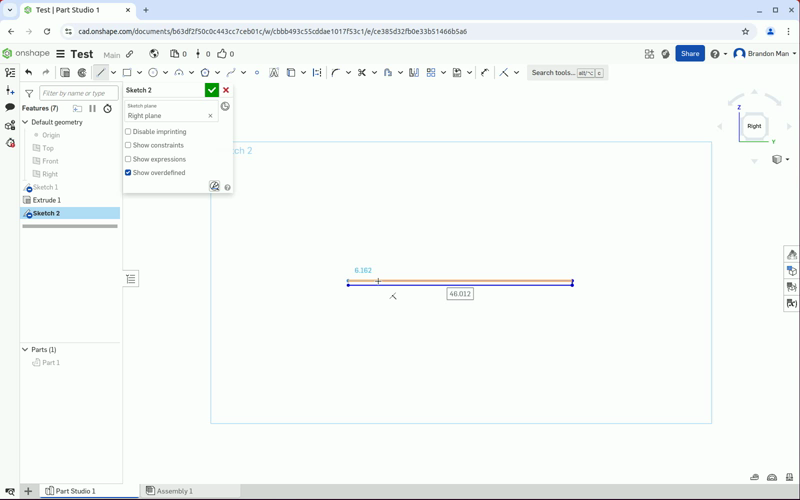
mouse_move(348, 285)
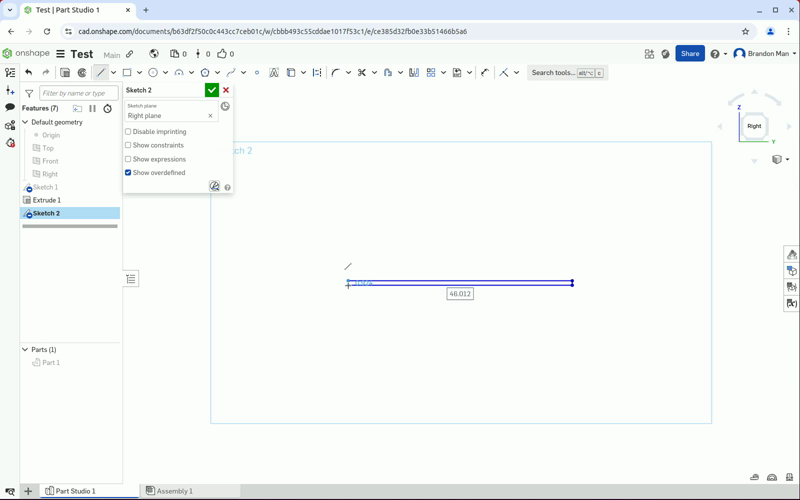
scroll(6)
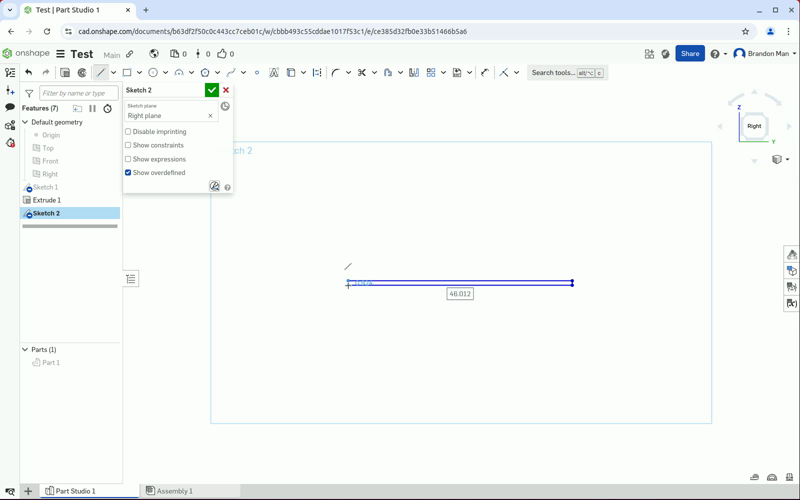
scroll(6)
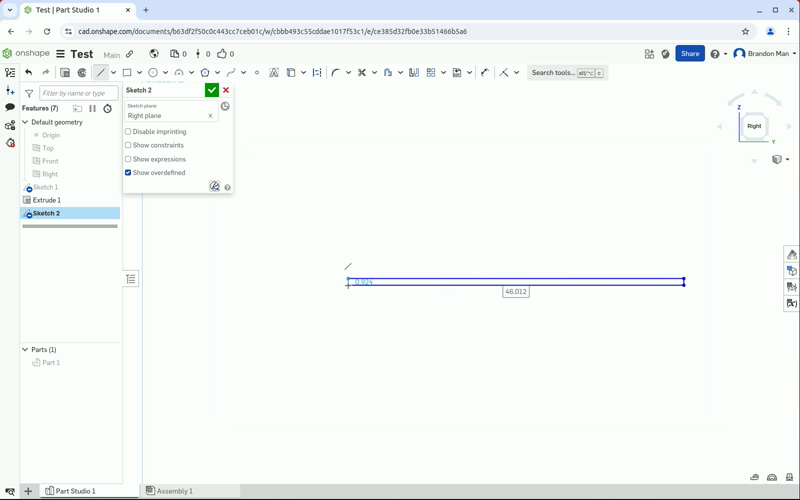
scroll(6)
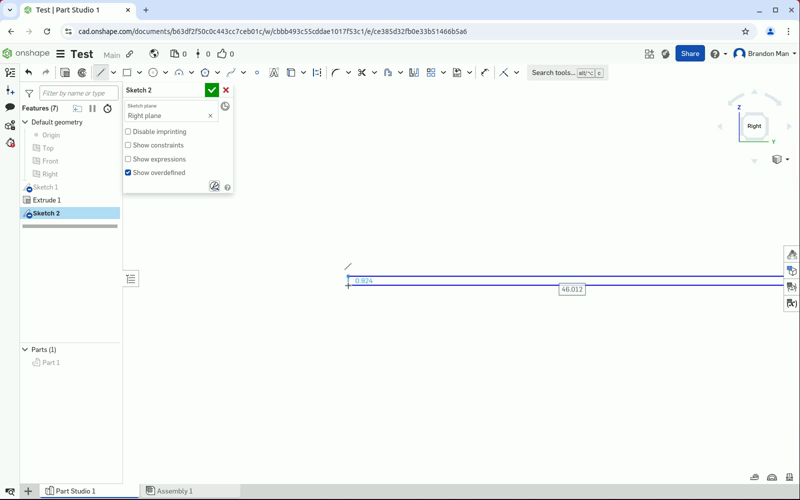
scroll(6)
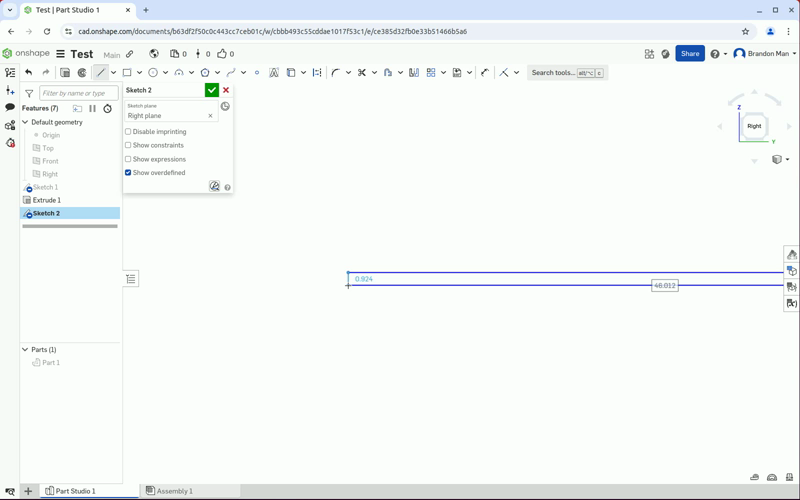
scroll(6)
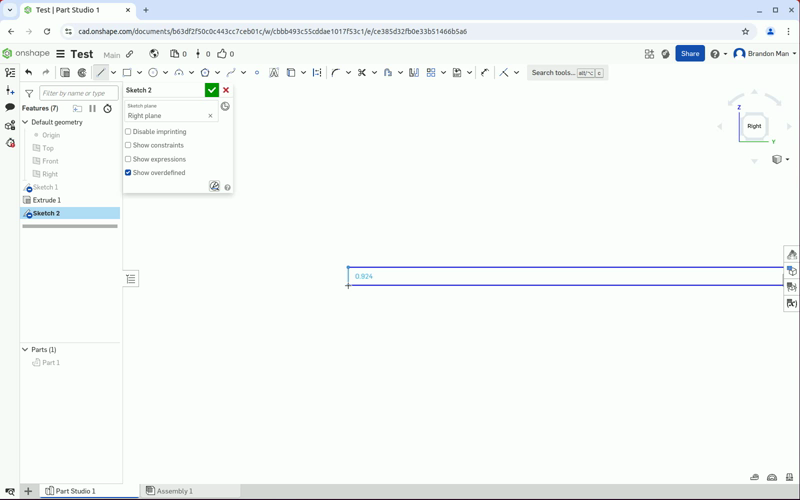
scroll(6)
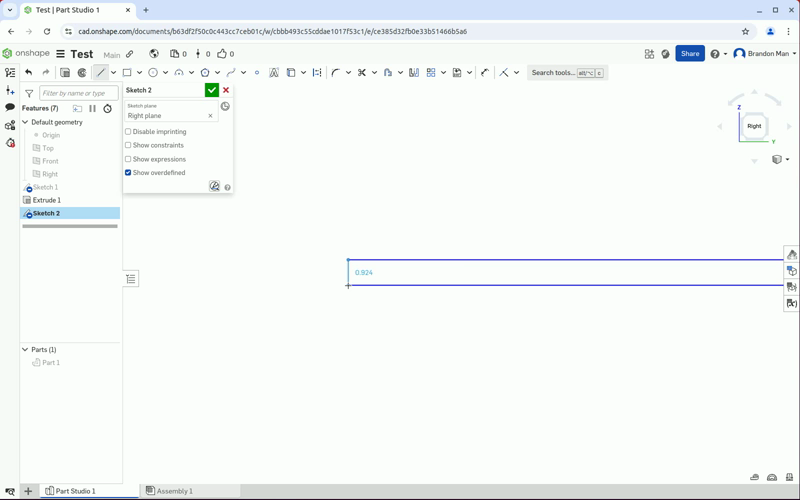
scroll(6)
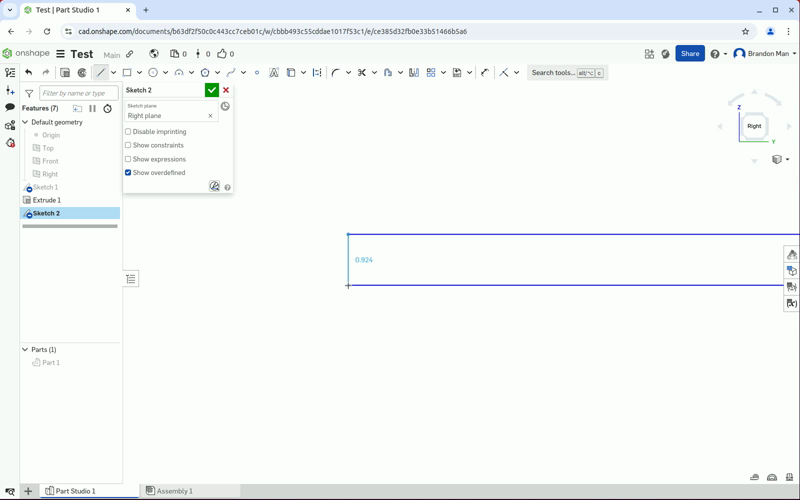
key_up(shift)
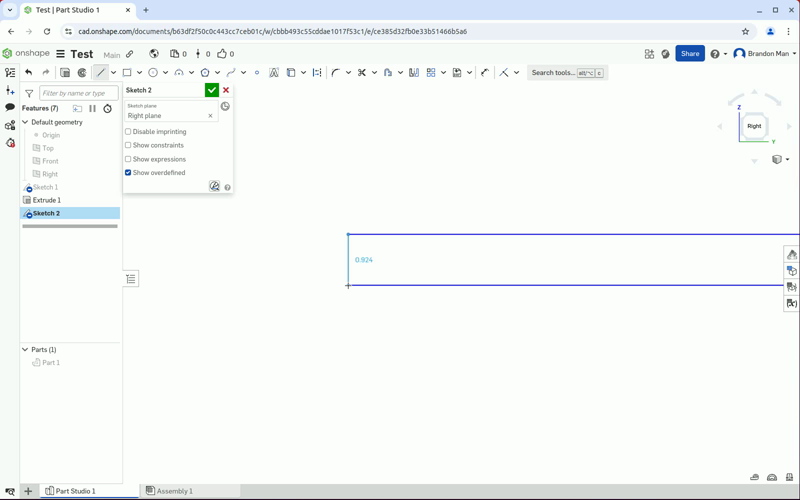
click(348, 285)
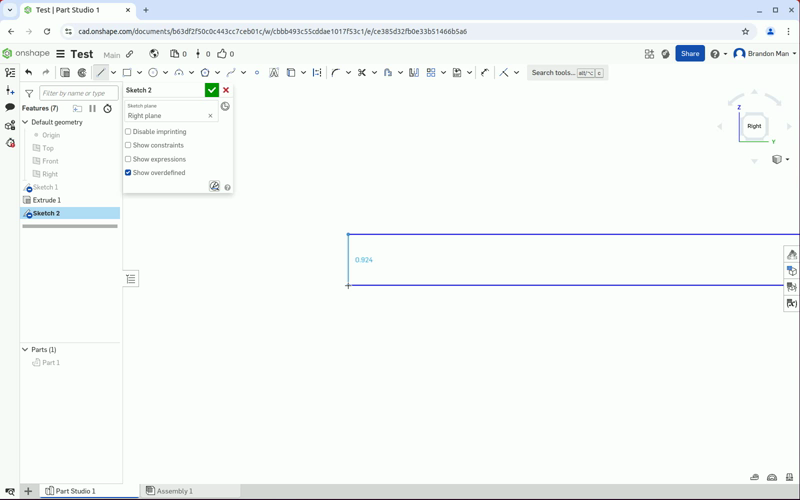
scroll(-6)
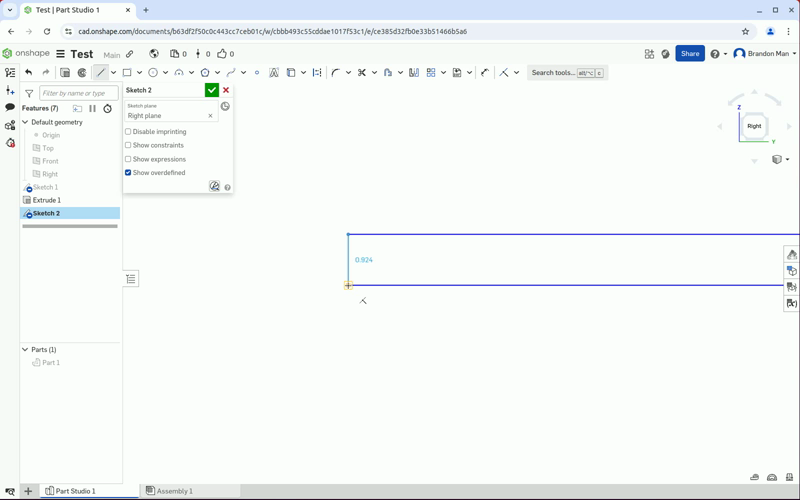
scroll(-6)
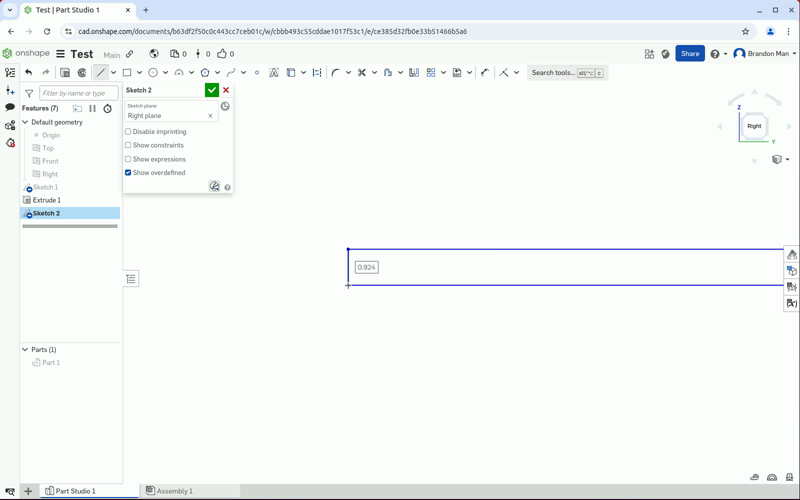
scroll(-6)
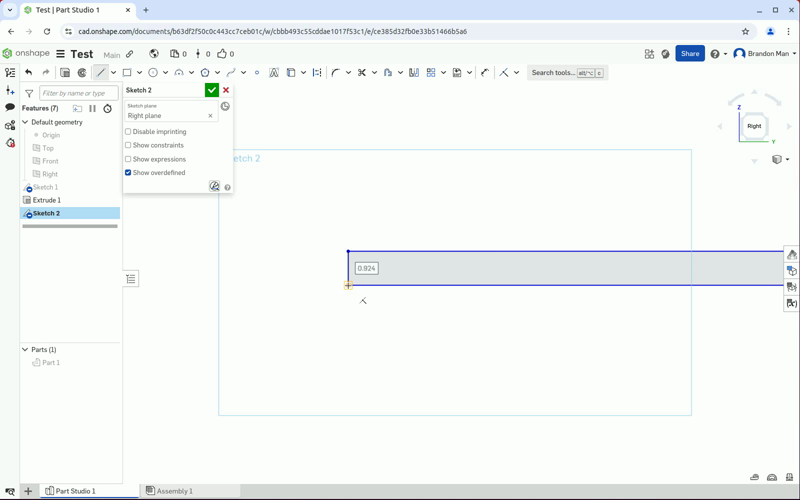
scroll(-6)
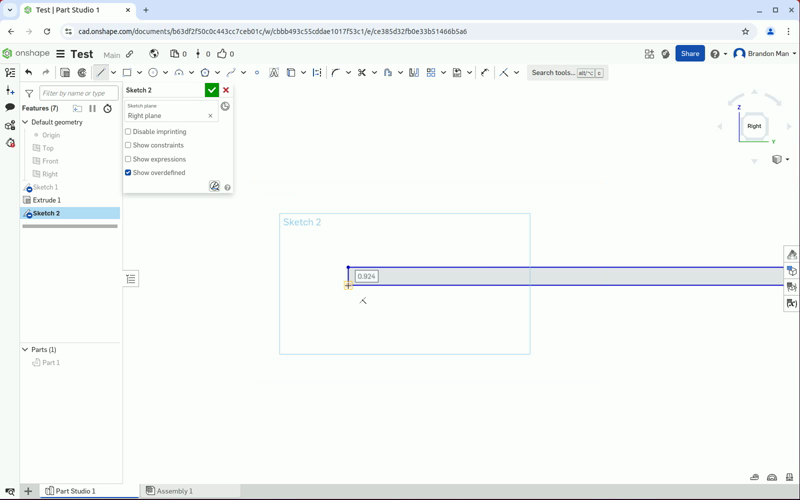
scroll(-6)
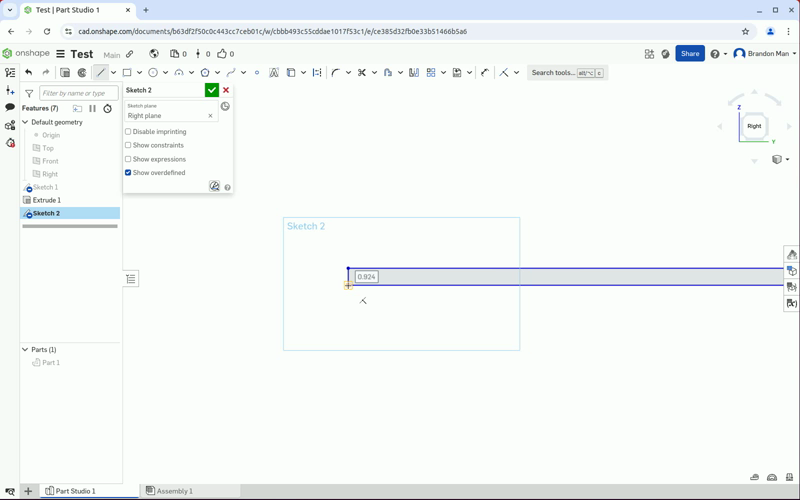
scroll(-6)
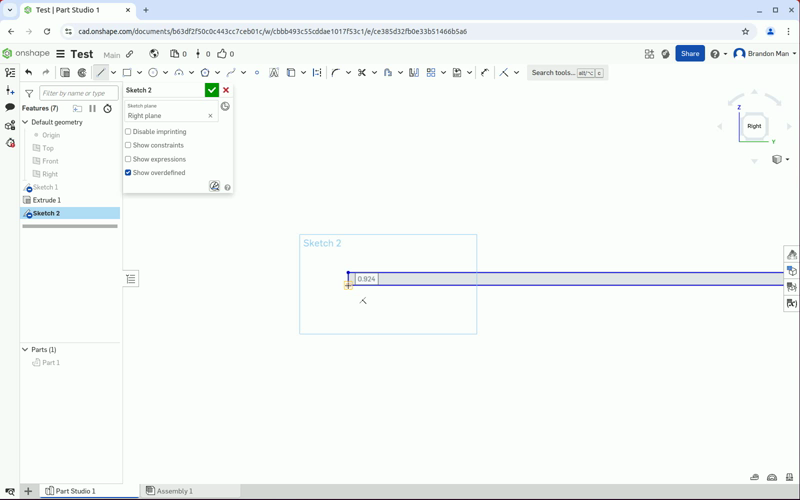
scroll(-6)
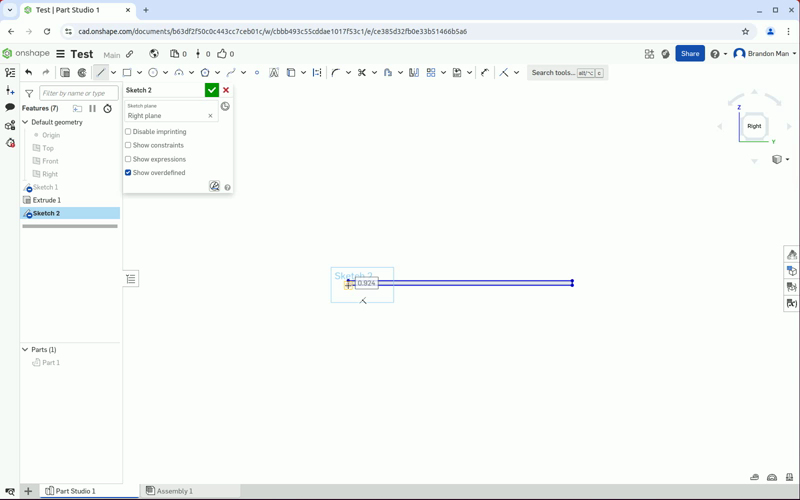
key(esc)
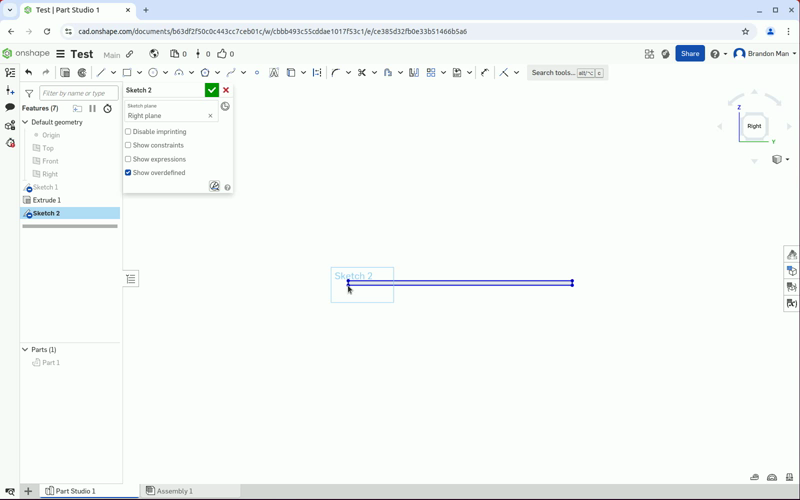
mouse_move(456, 282)
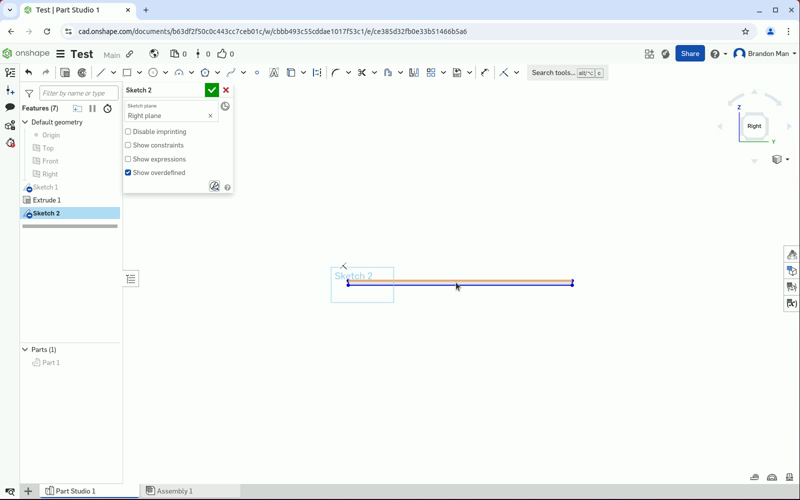
scroll(6)
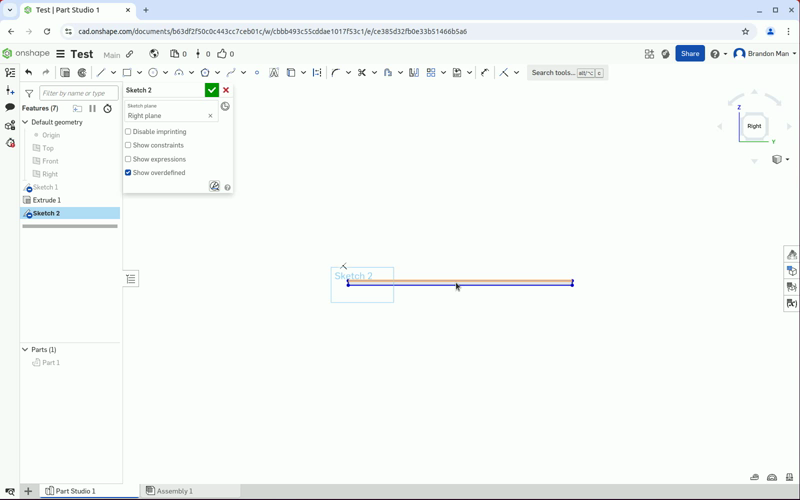
scroll(6)
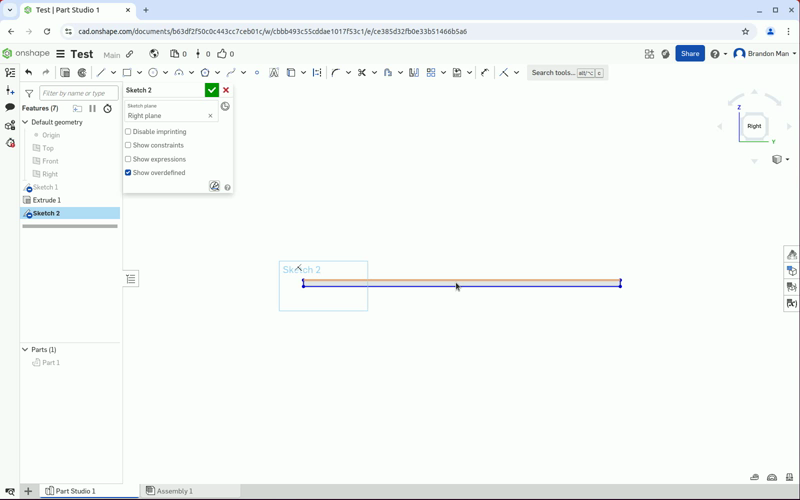
scroll(6)
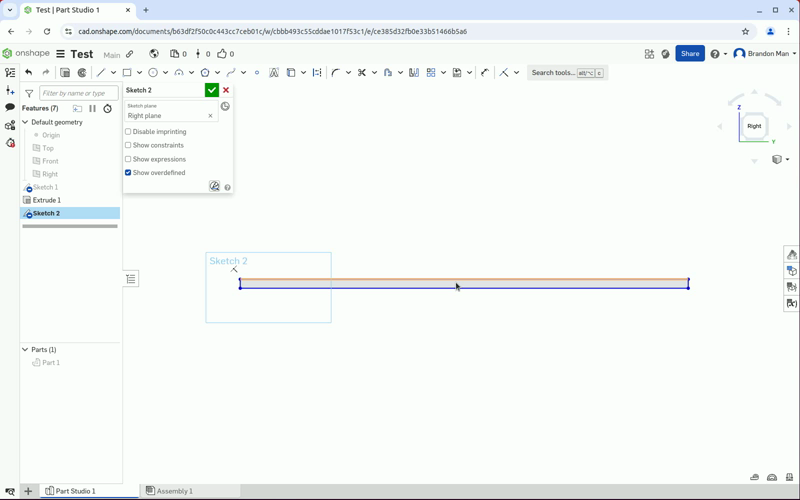
scroll(6)
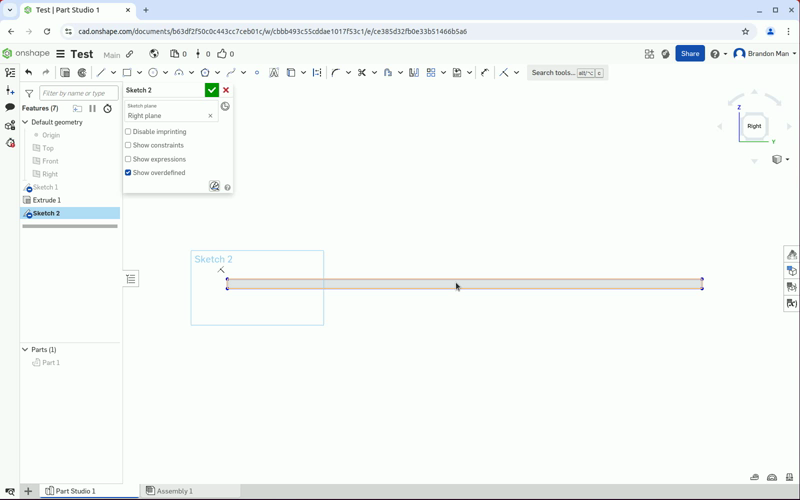
scroll(6)
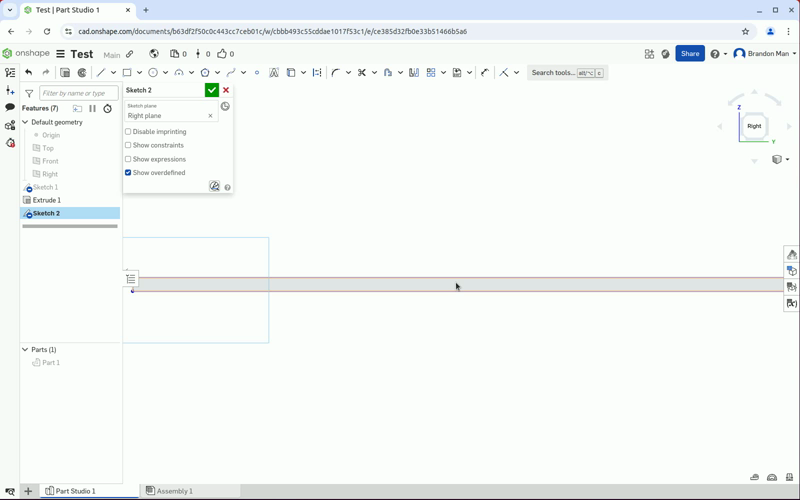
scroll(6)
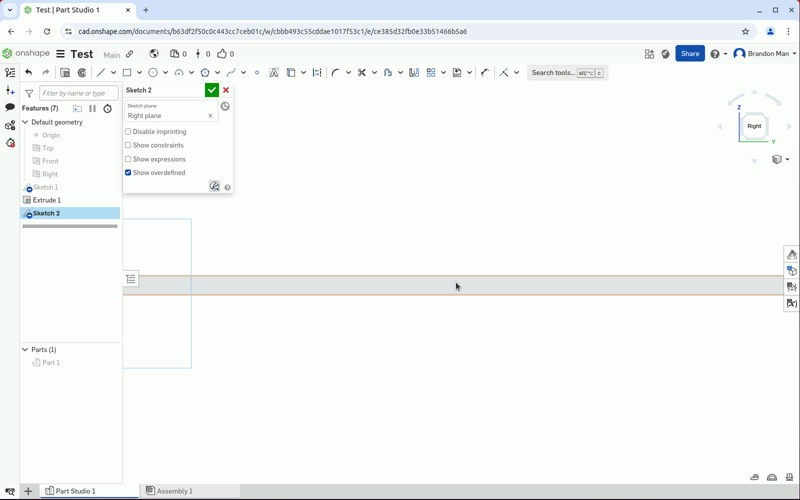
scroll(6)
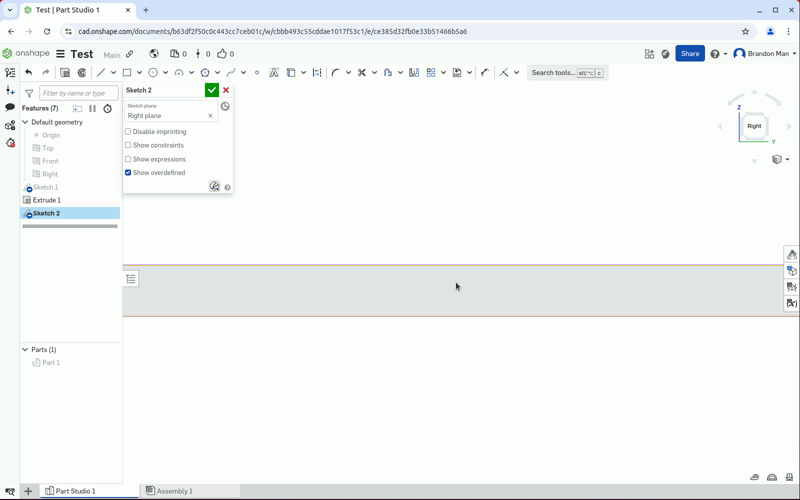
click(456, 282)
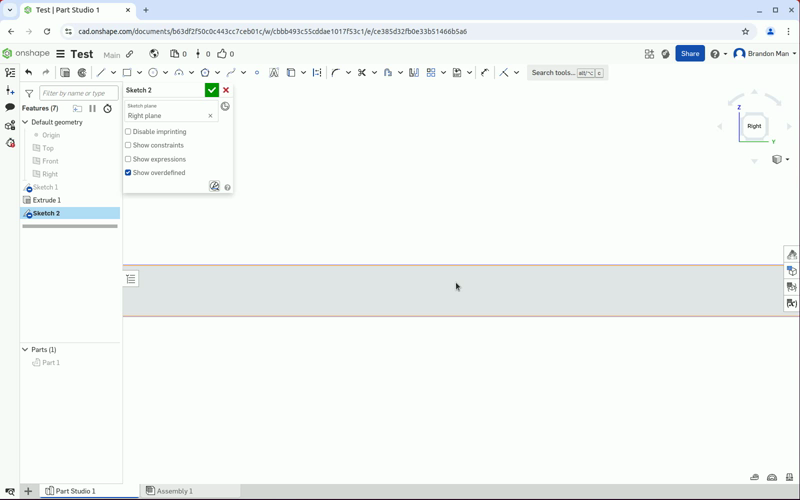
scroll(-6)
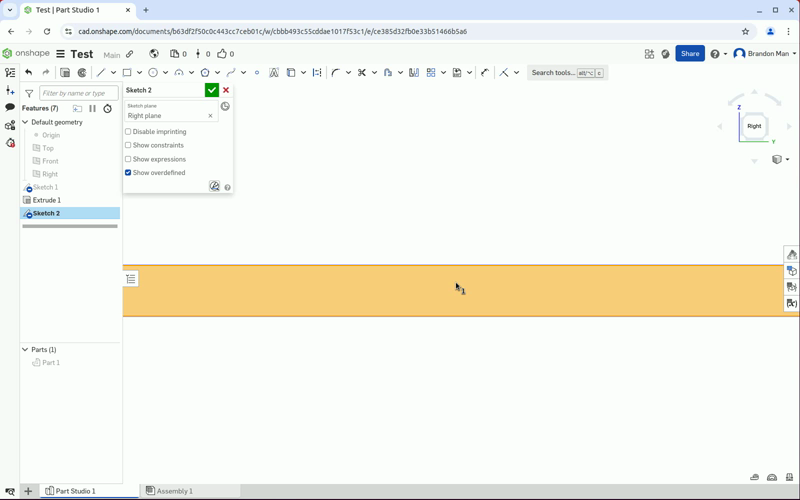
scroll(-6)
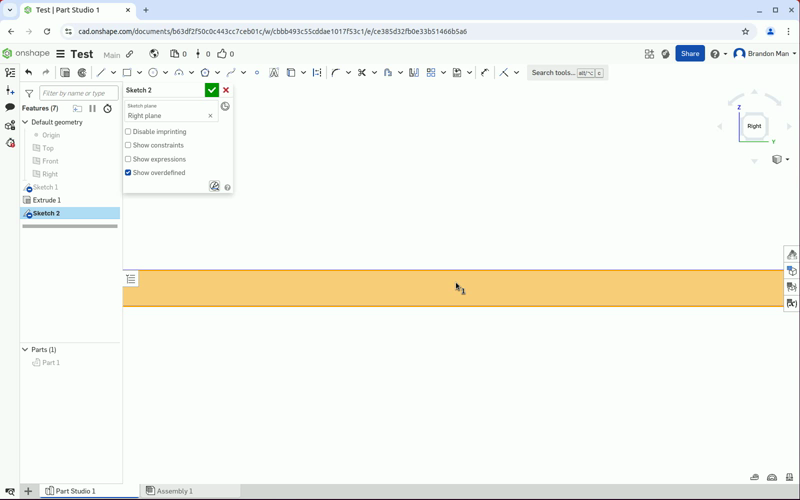
scroll(-6)
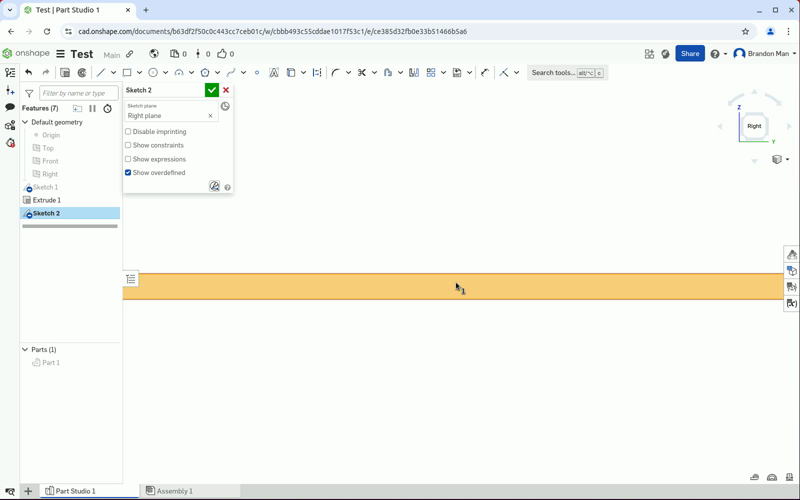
scroll(-6)
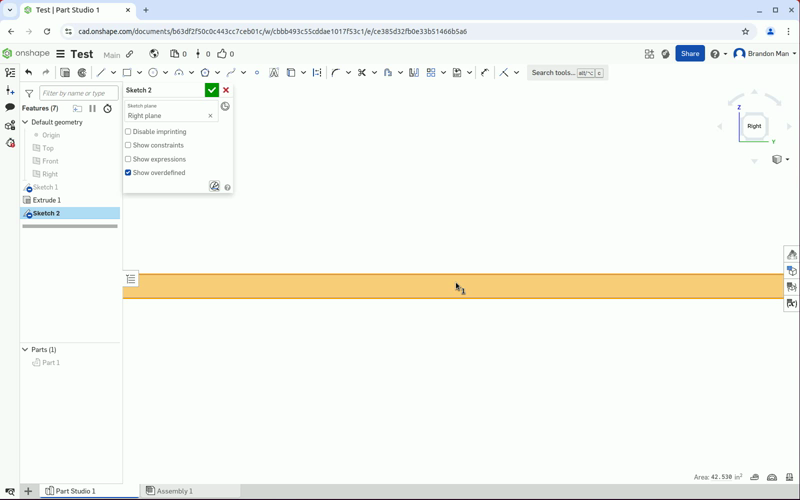
scroll(-6)
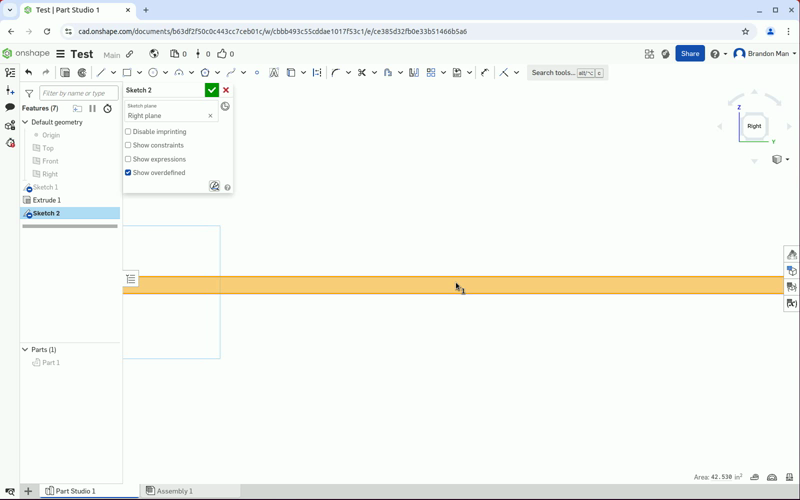
scroll(-6)
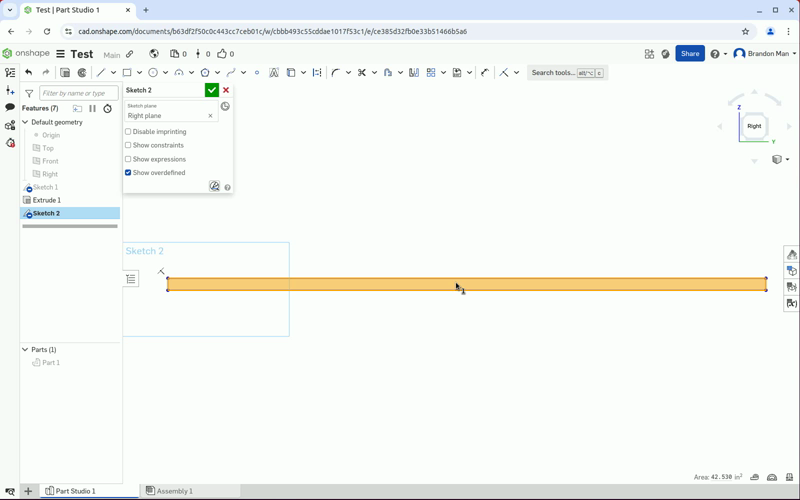
scroll(-6)
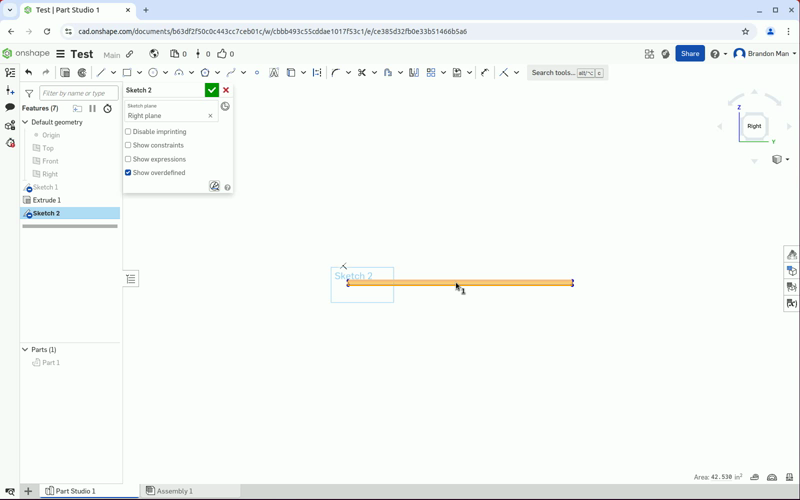
mouse_move(73, 352)
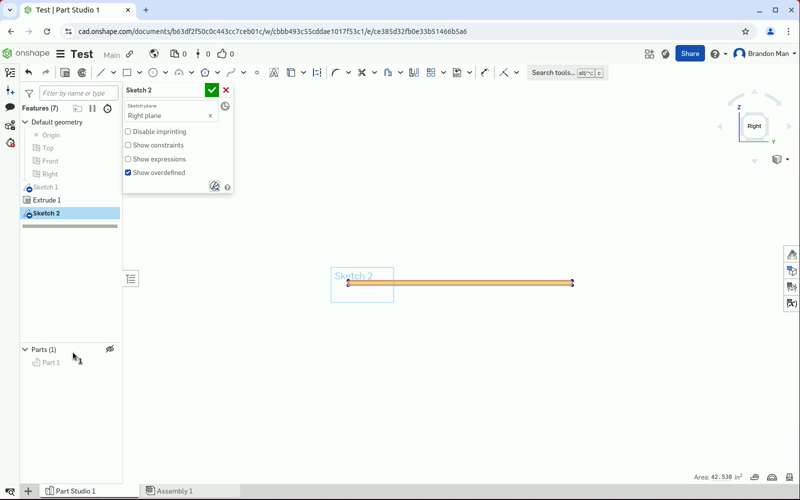
key(shift+y)
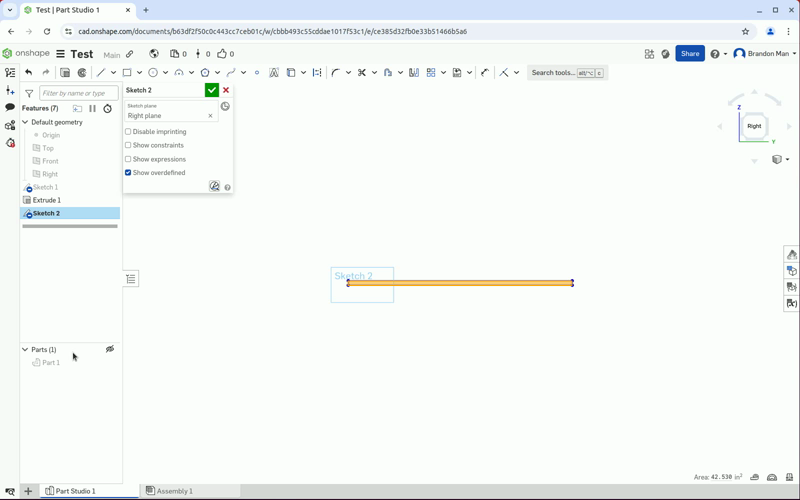
key(shift+e)
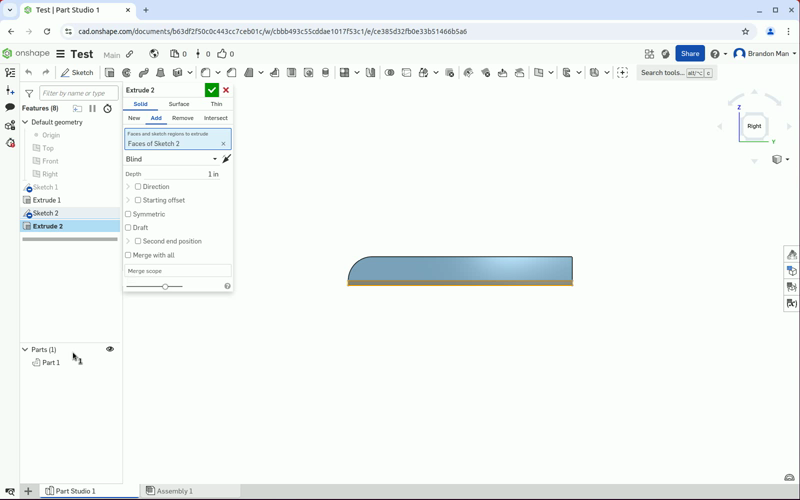
mouse_move(143, 106)
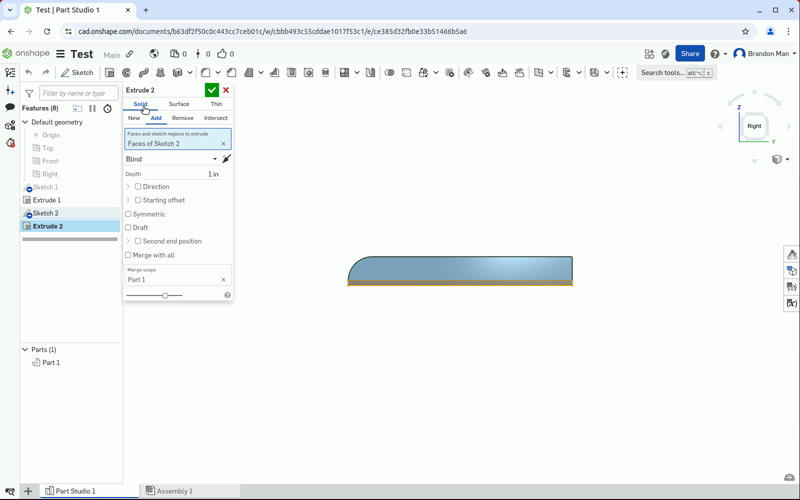
click(143, 106)
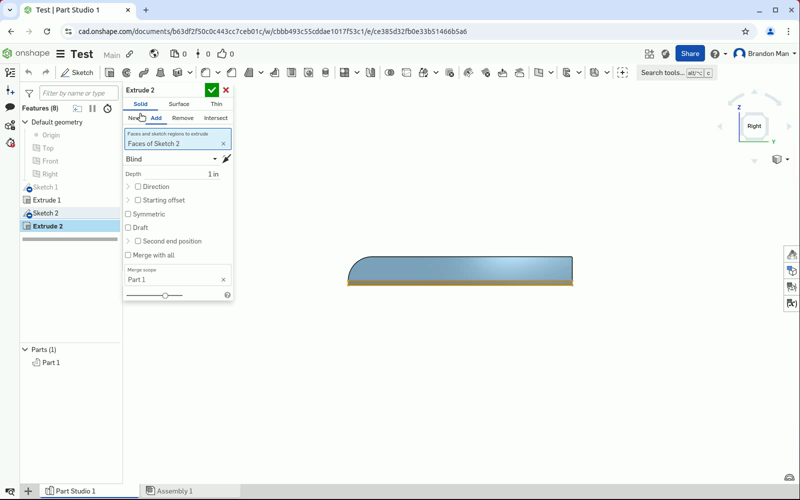
mouse_move(137, 120)
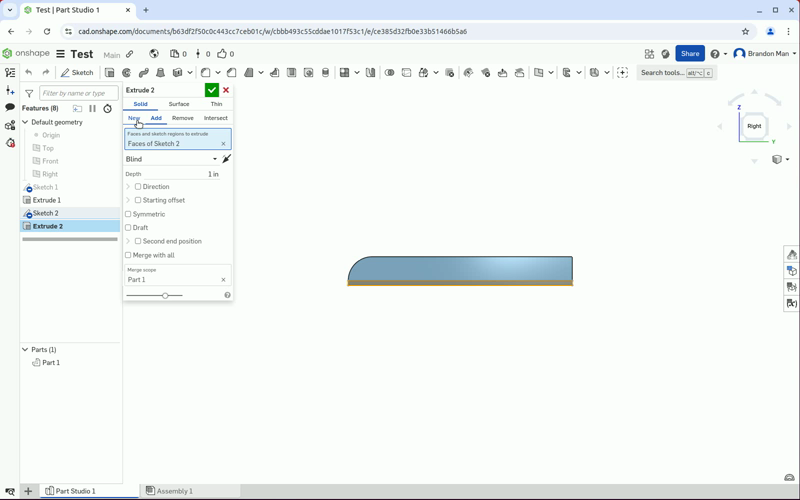
click(137, 120)
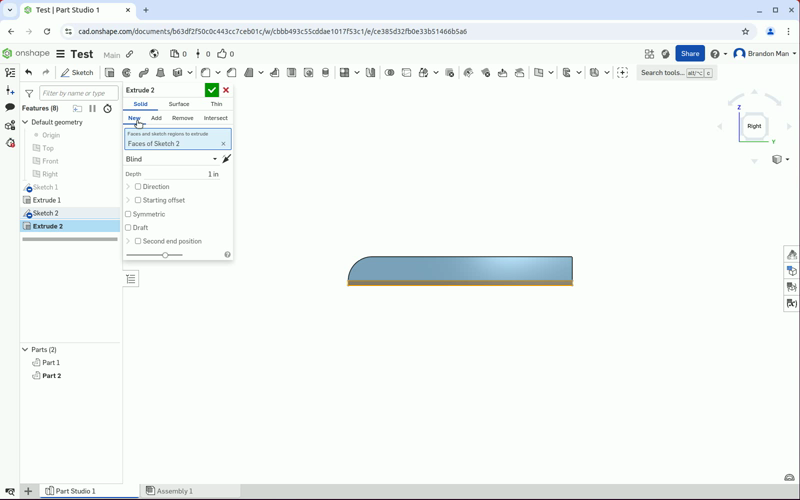
key(tab, 4)
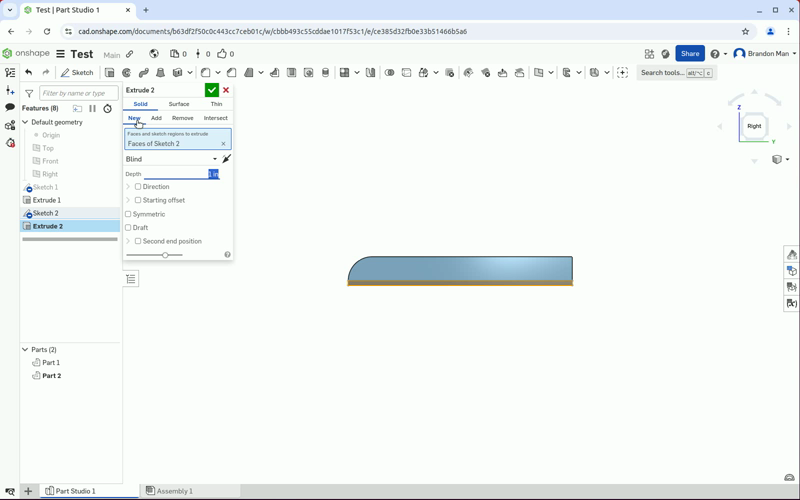
text(28.404)
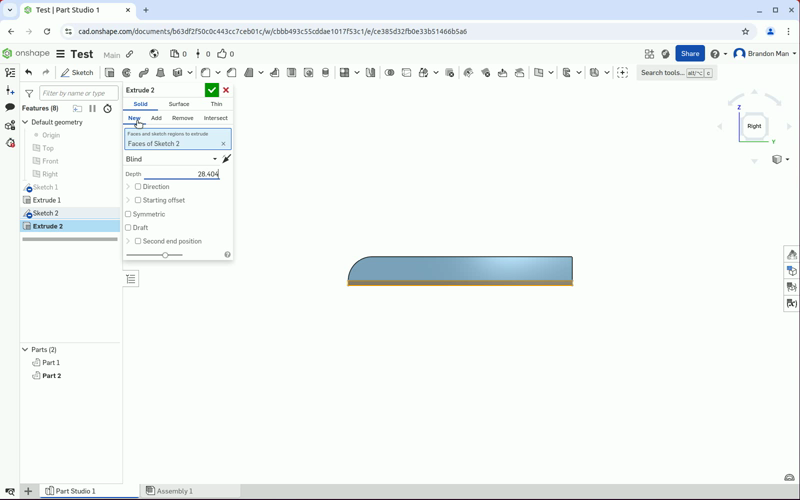
key(tab, 3)
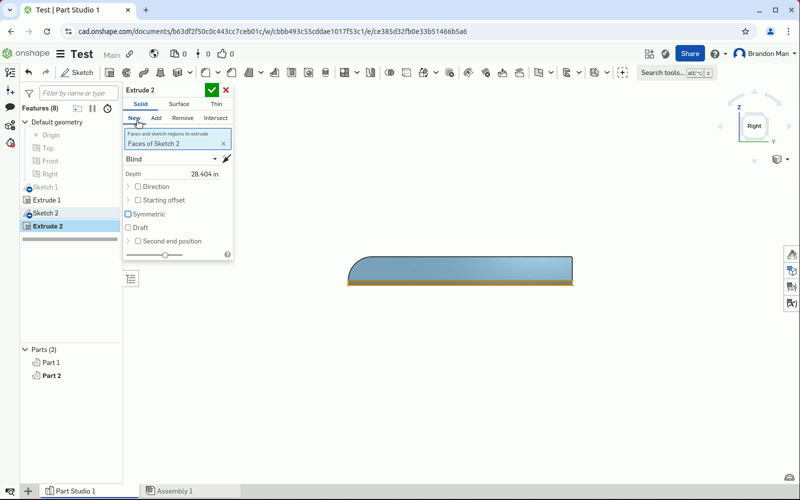
key(space)
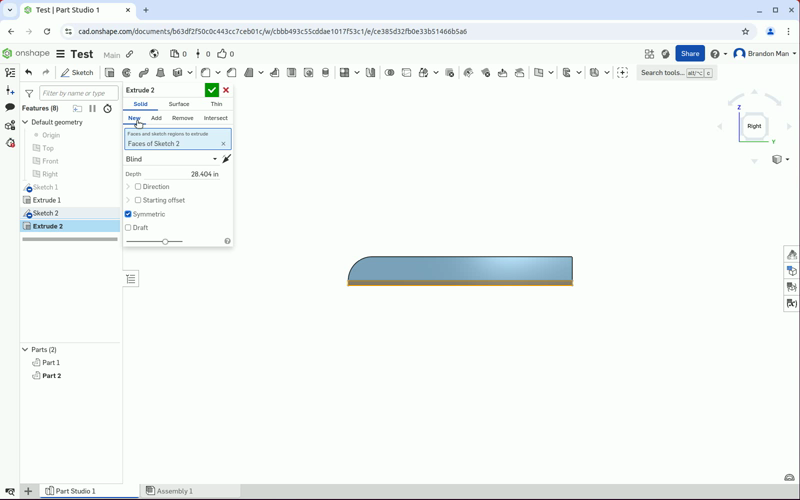
key(enter)
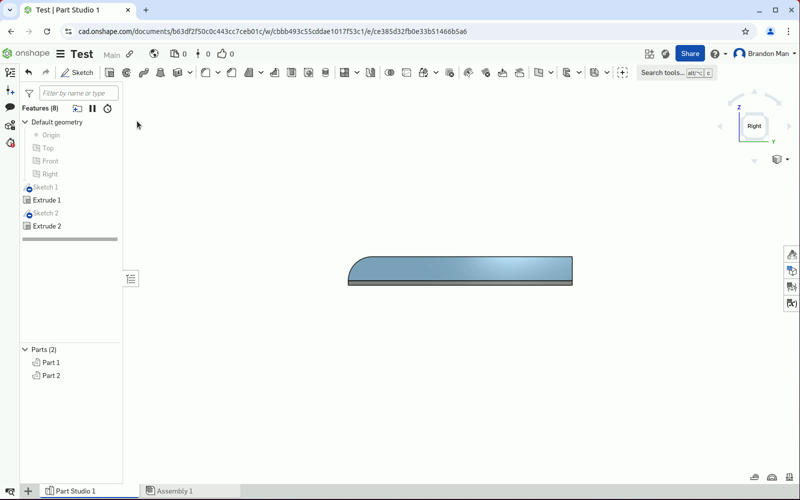
key(shift+h)
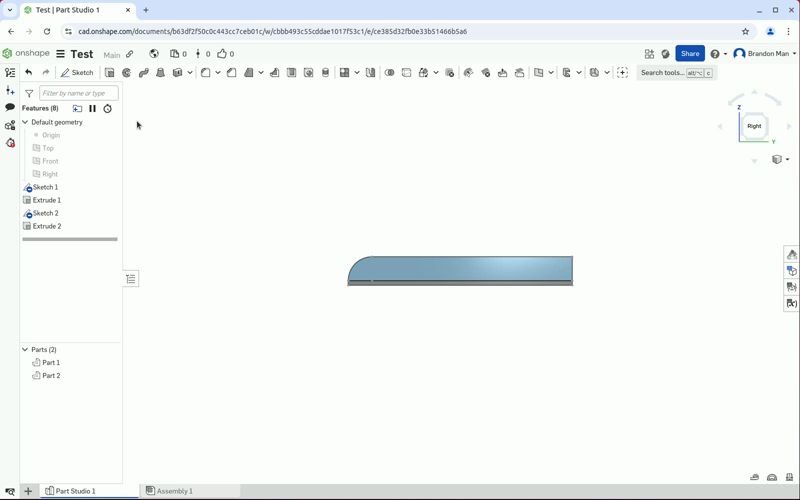
key(shift+h)
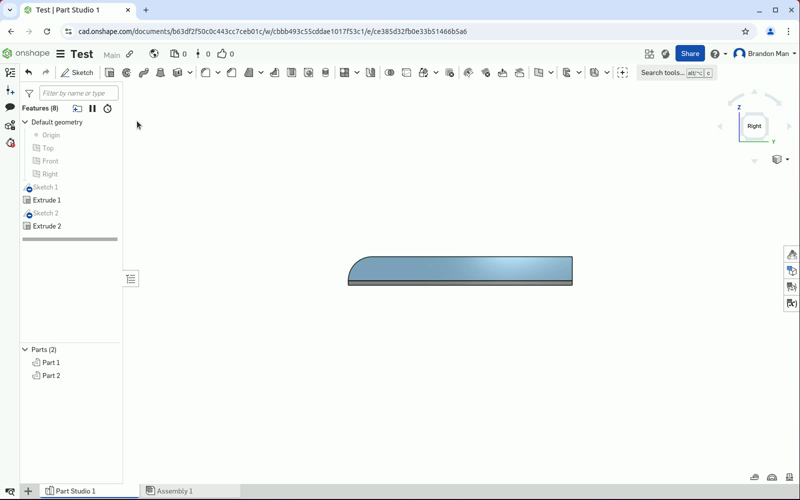
mouse_move(73, 189)
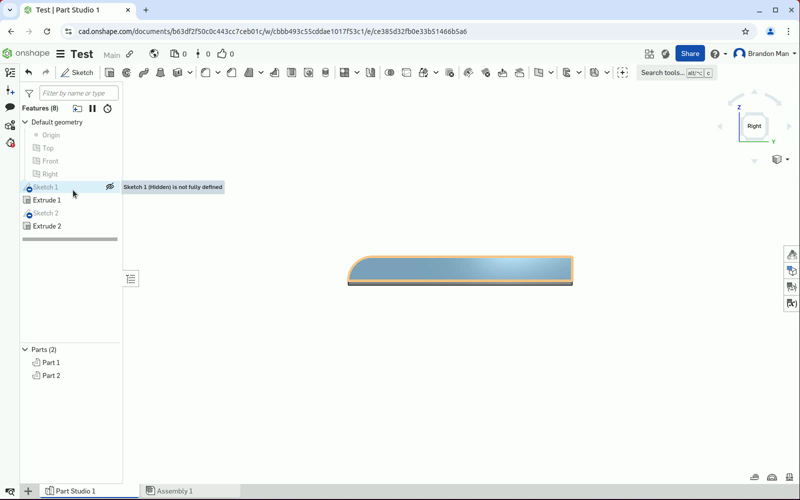
click(73, 189)
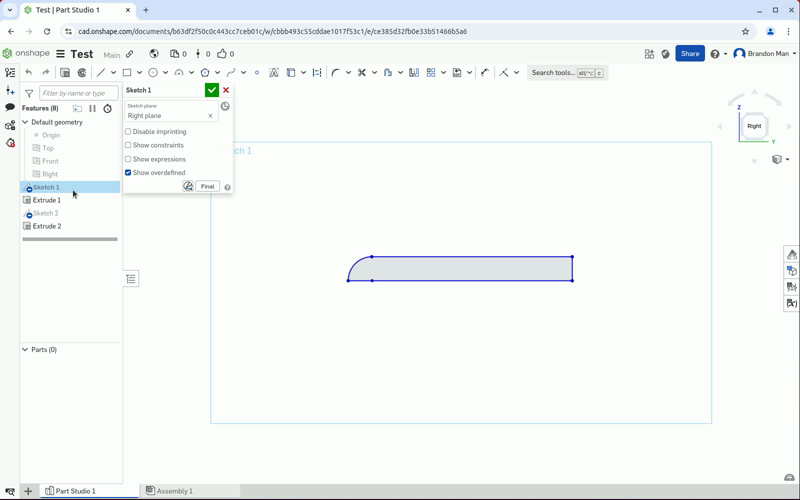
mouse_move(229, 92)
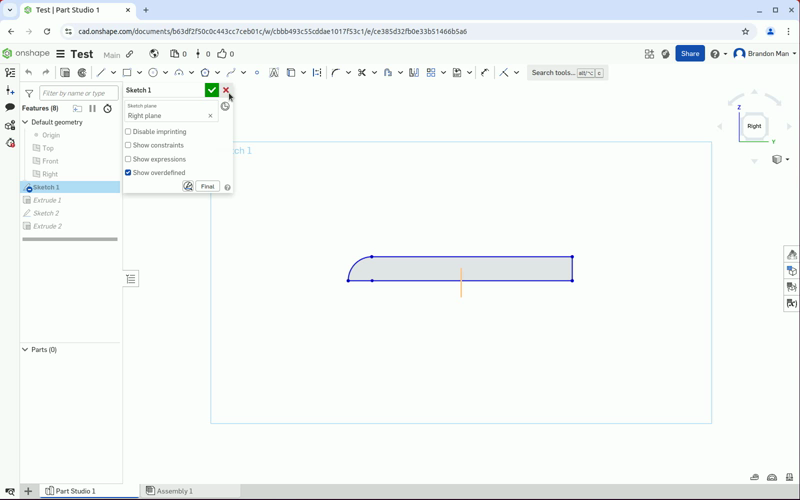
click(229, 92)
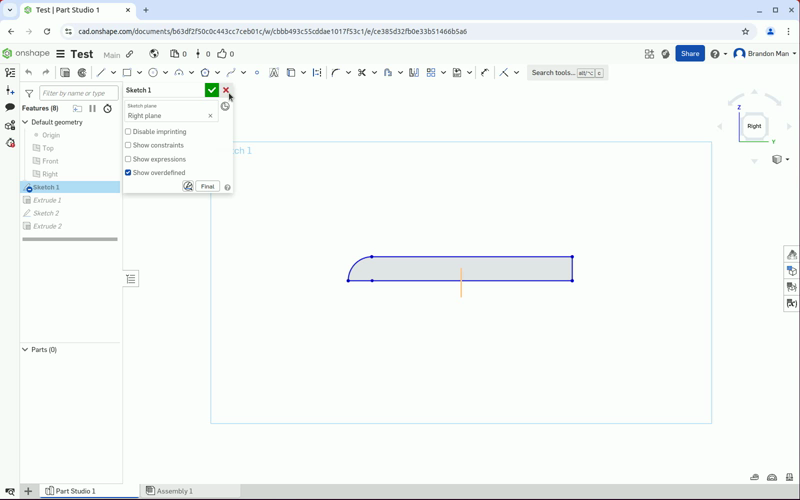
key(shift+s)
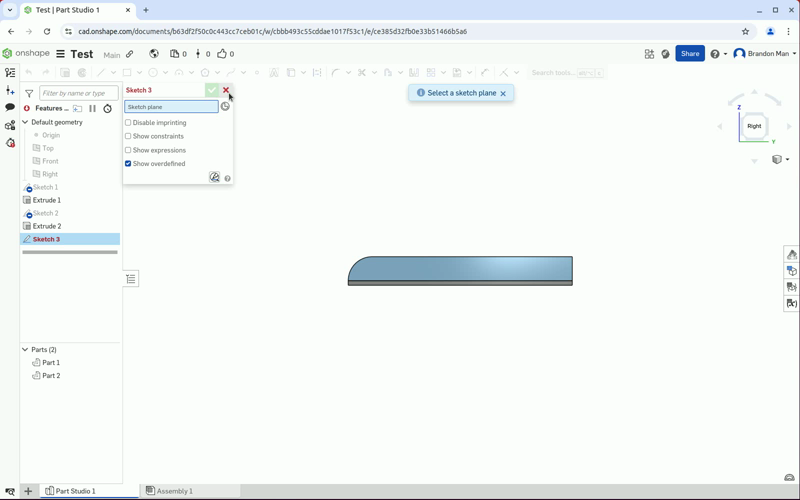
mouse_move(73, 176)
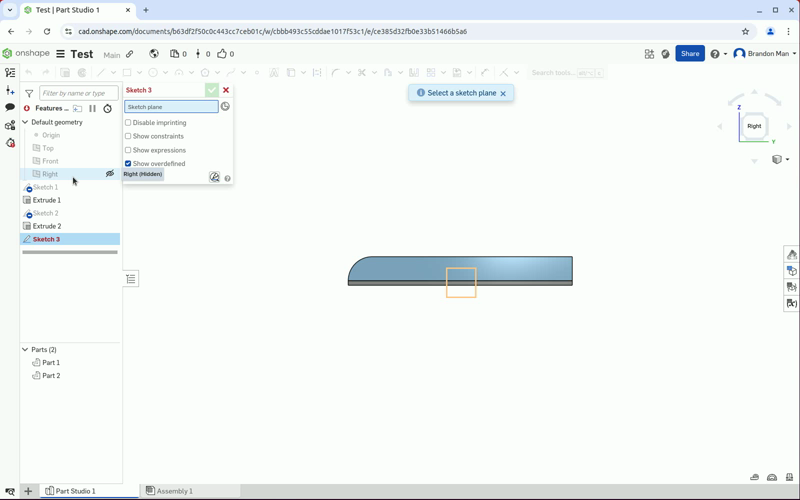
click(73, 176)
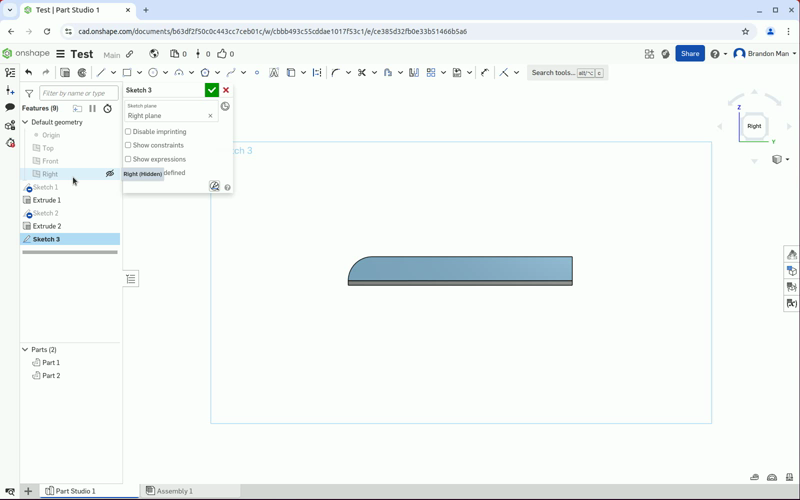
mouse_move(73, 352)
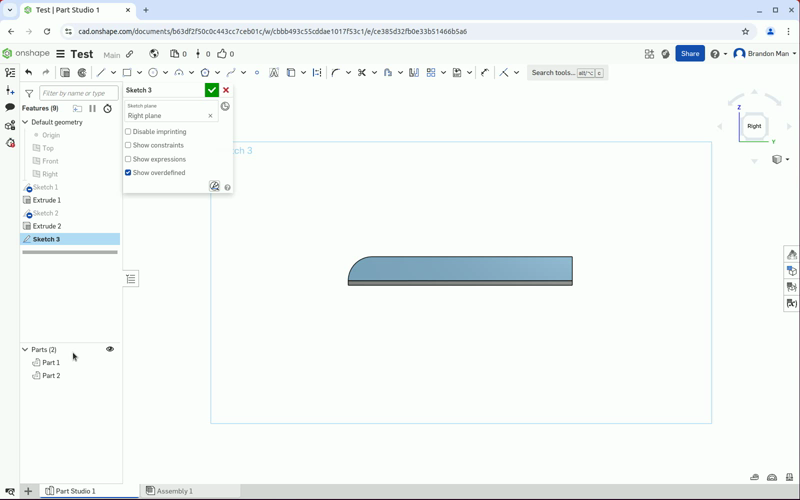
key(y)
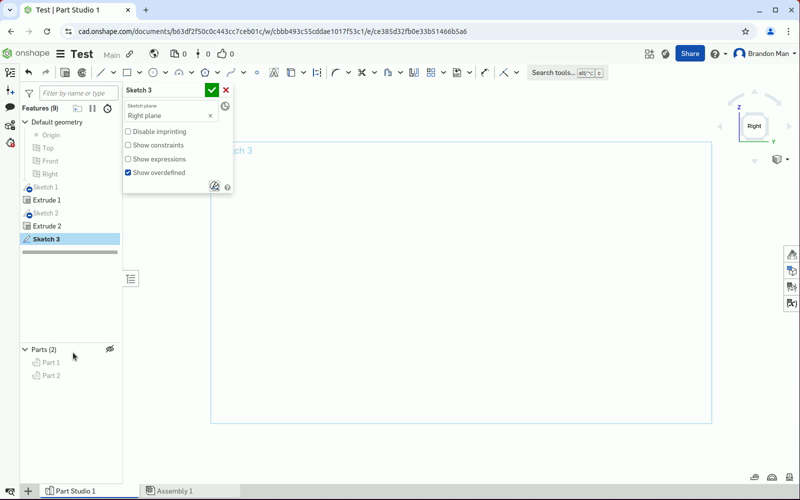
key(a)
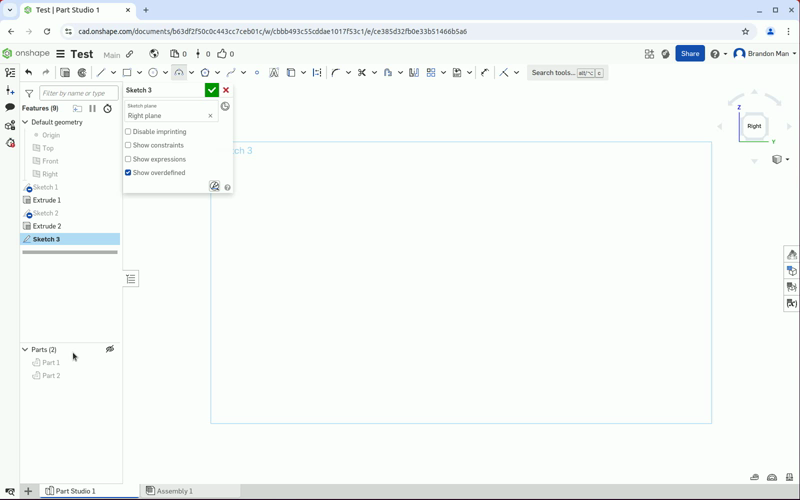
key_down(shift)
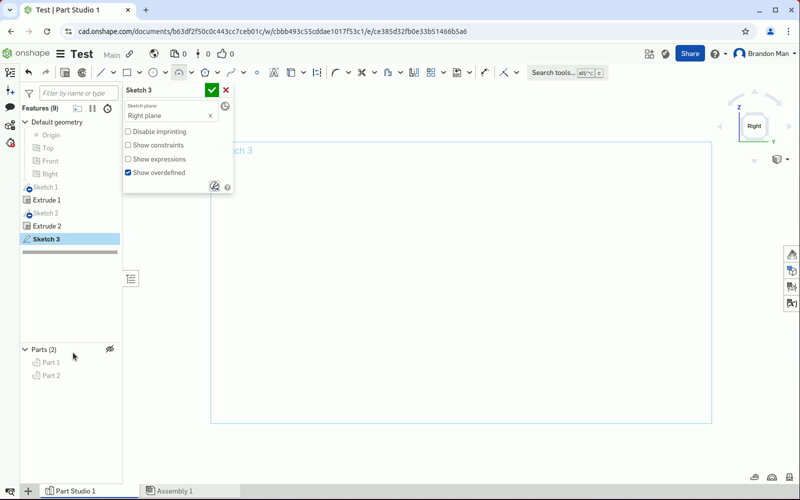
mouse_move(348, 285)
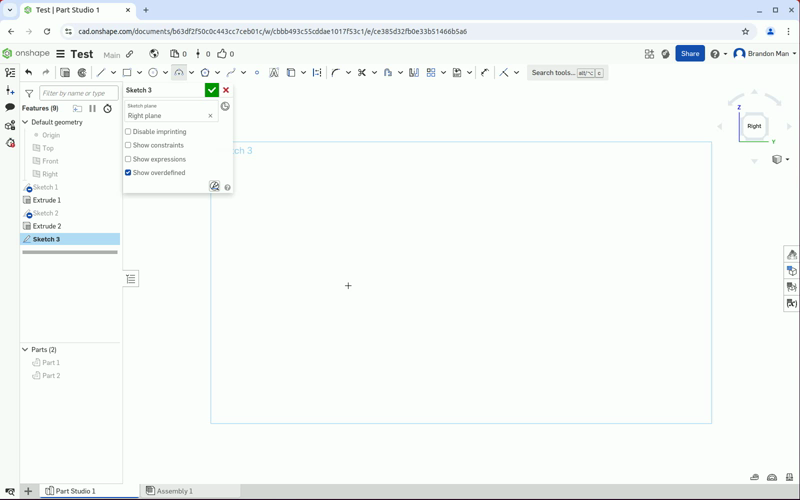
click(348, 285)
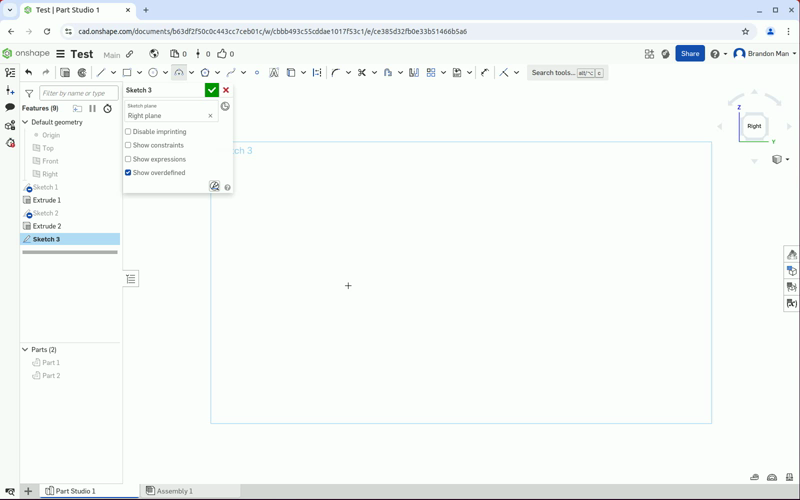
key_up(shift)
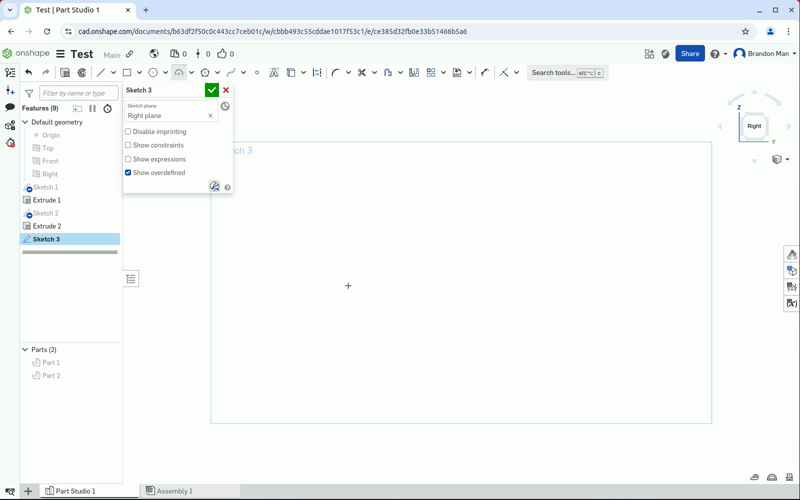
key_down(shift)
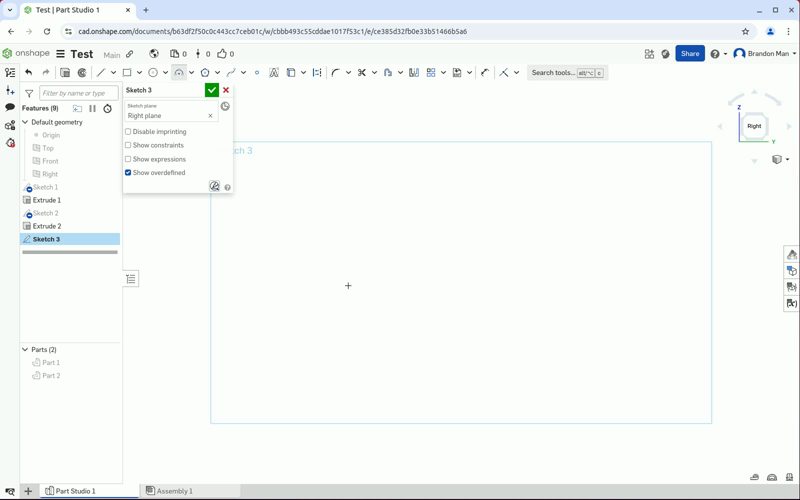
mouse_move(371, 309)
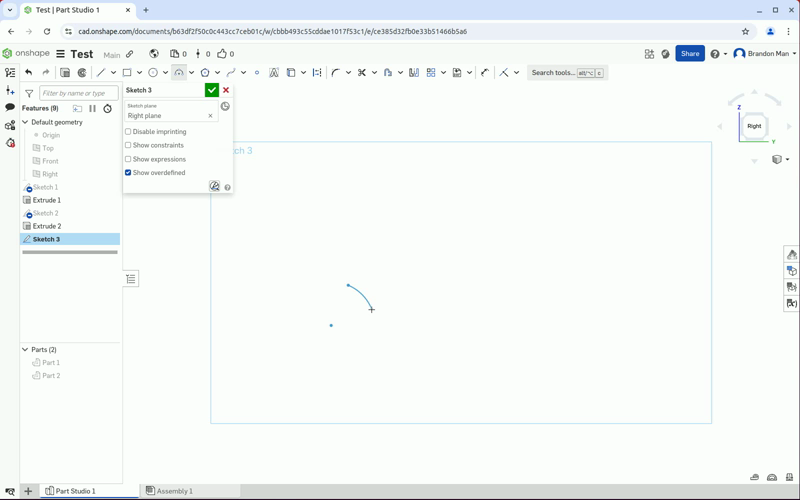
click(371, 309)
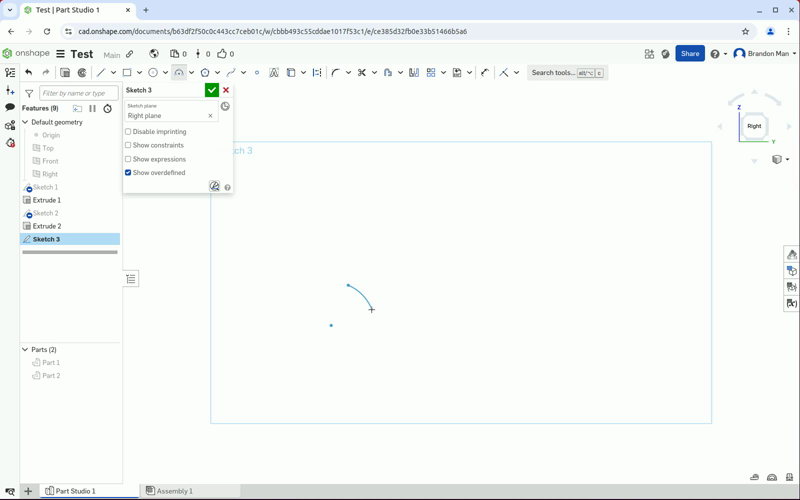
mouse_move(355, 302)
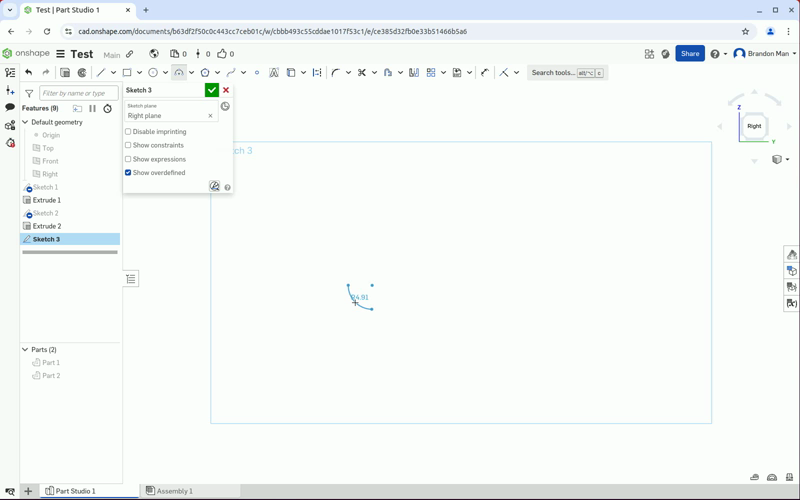
click(355, 302)
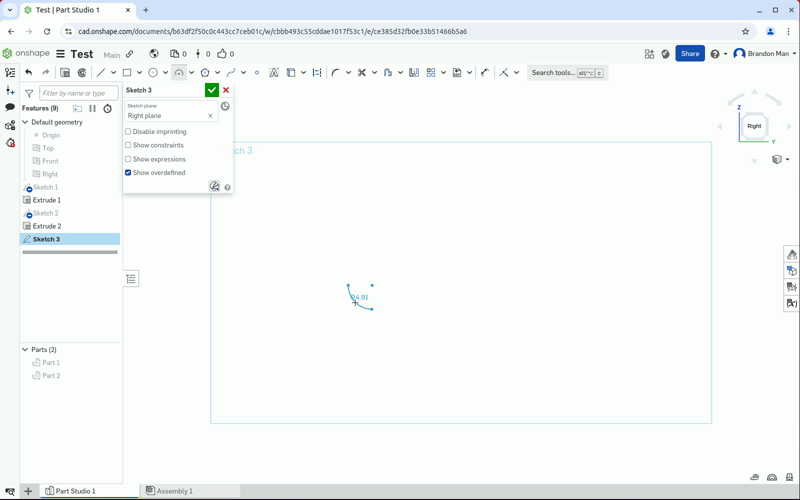
key_up(shift)
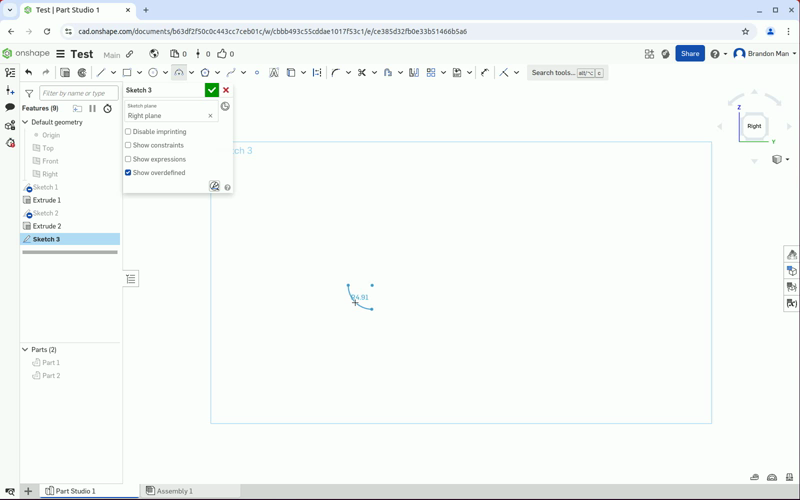
key(esc)
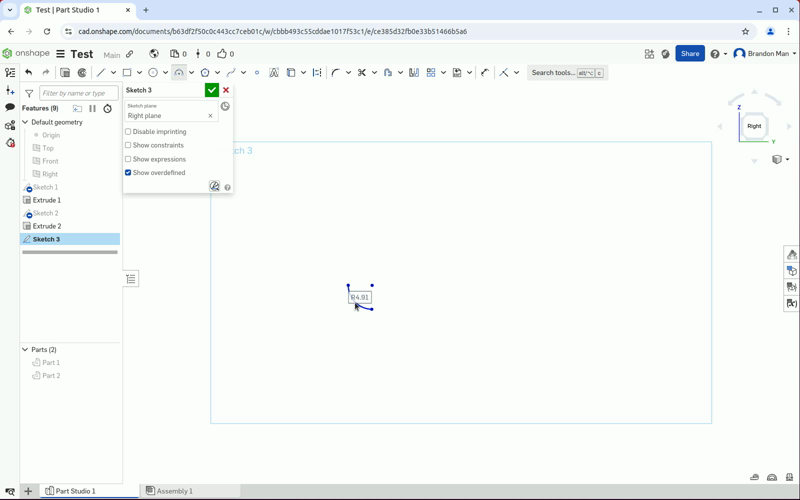
key(l)
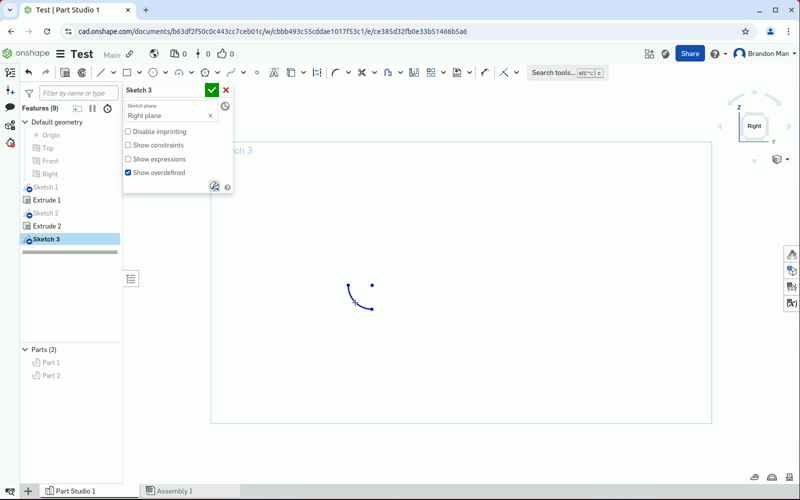
mouse_move(371, 309)
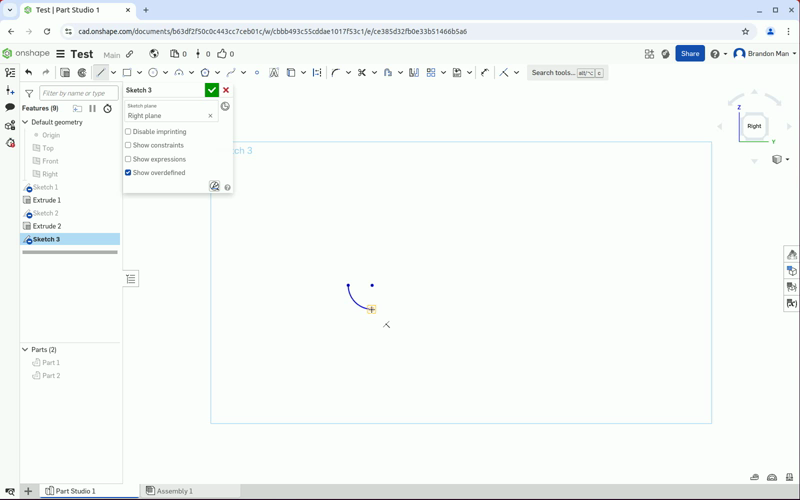
click(371, 309)
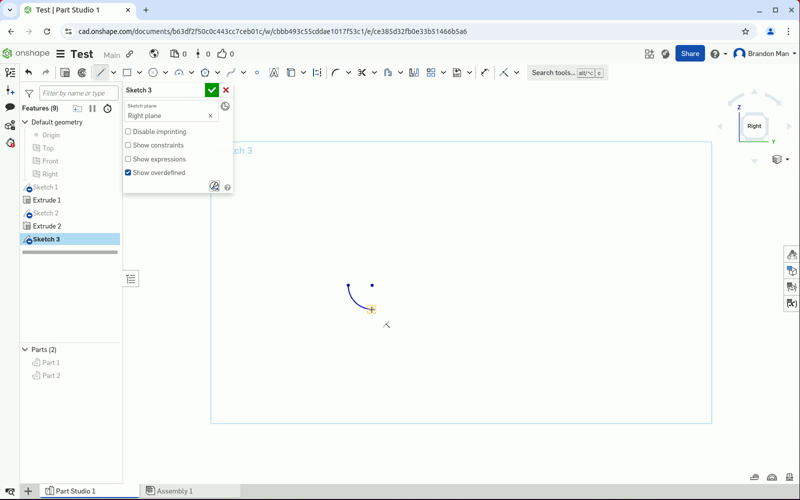
key_down(shift)
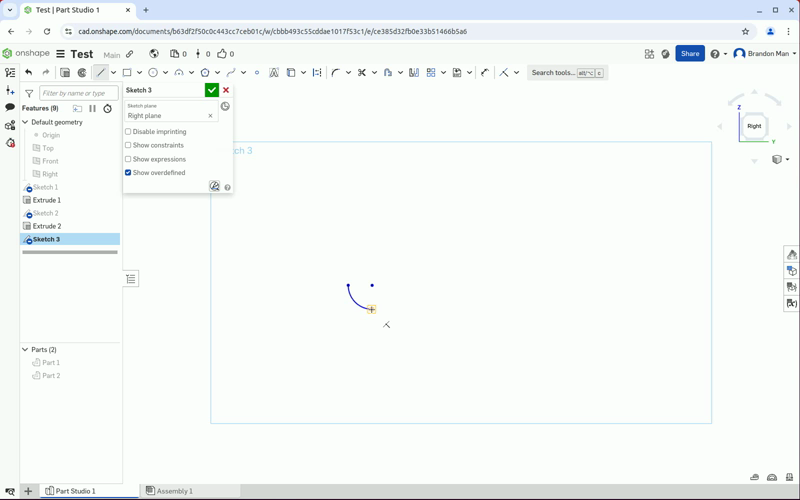
mouse_move(572, 309)
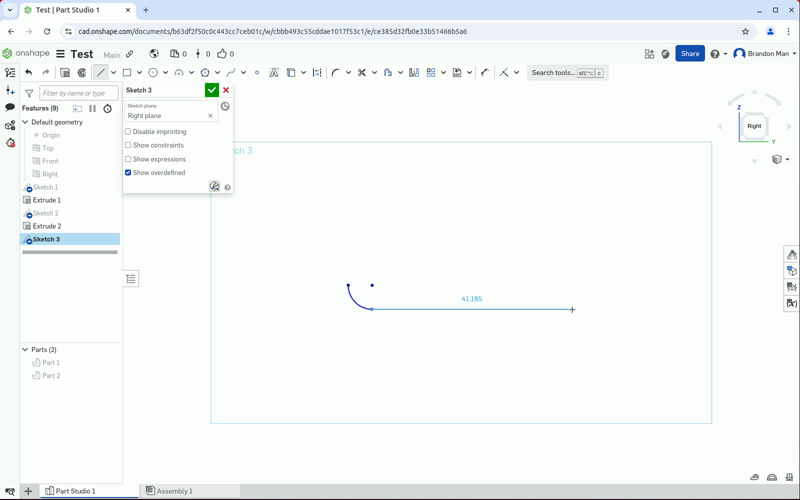
click(572, 309)
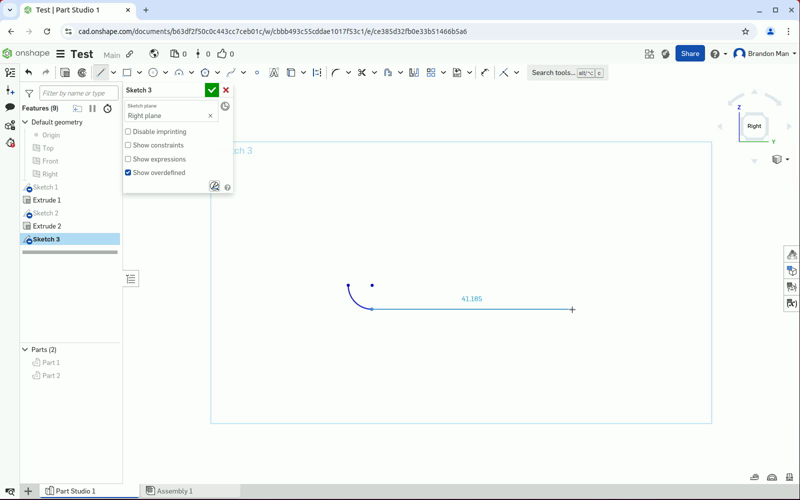
key_up(shift)
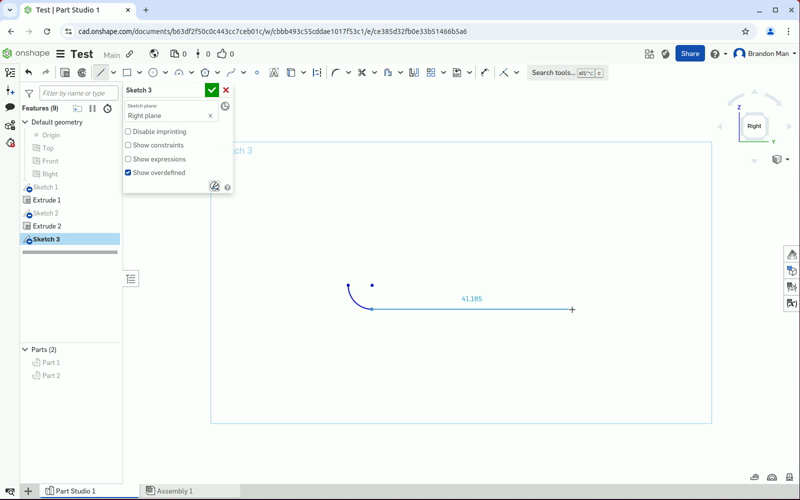
key_down(shift)
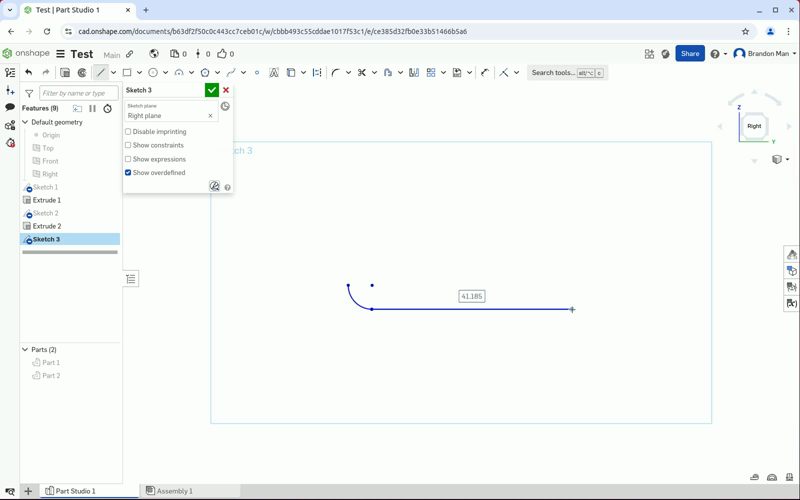
mouse_move(589, 309)
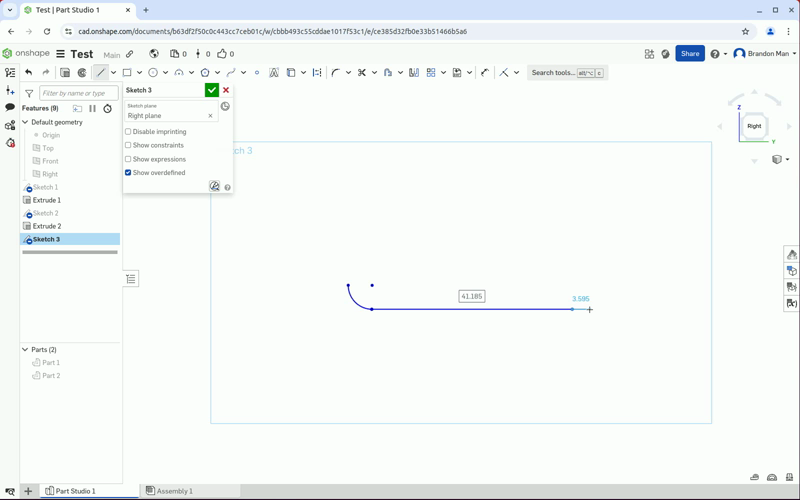
mouse_move(572, 285)
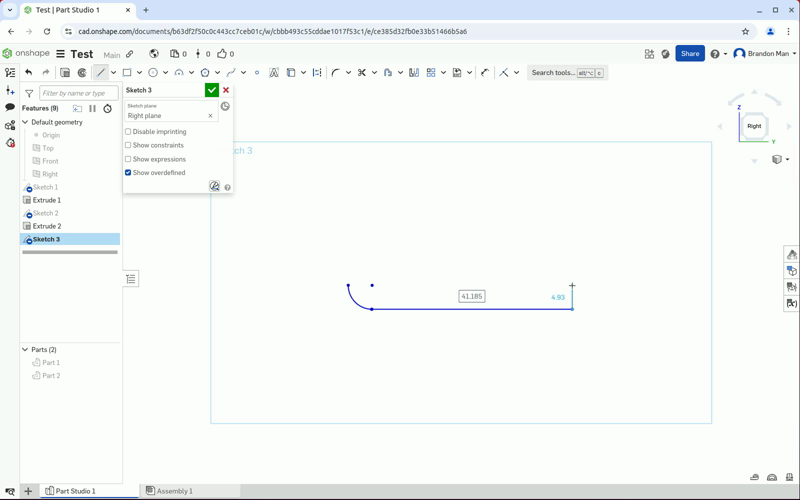
click(572, 285)
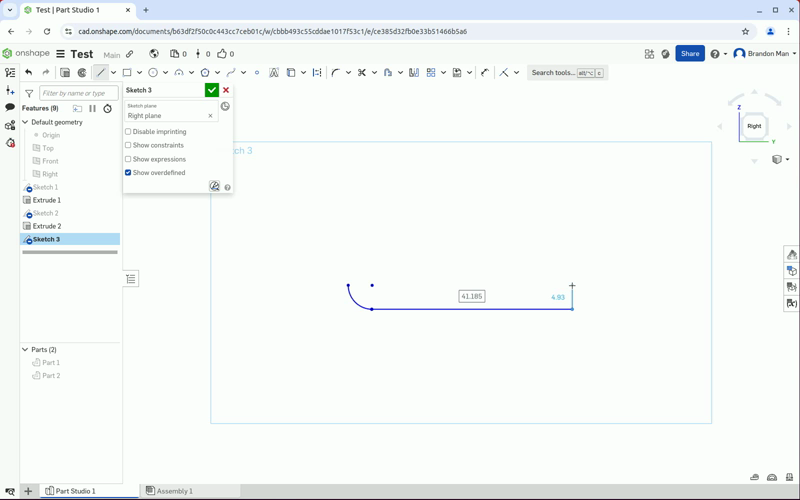
key_up(shift)
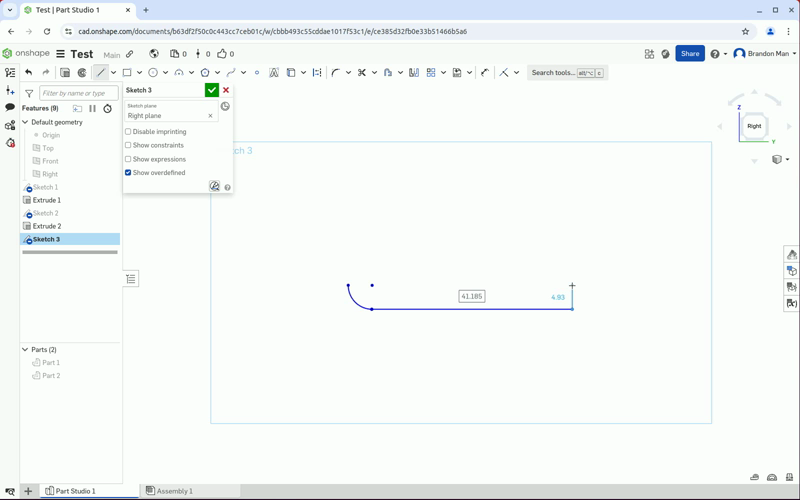
key_down(shift)
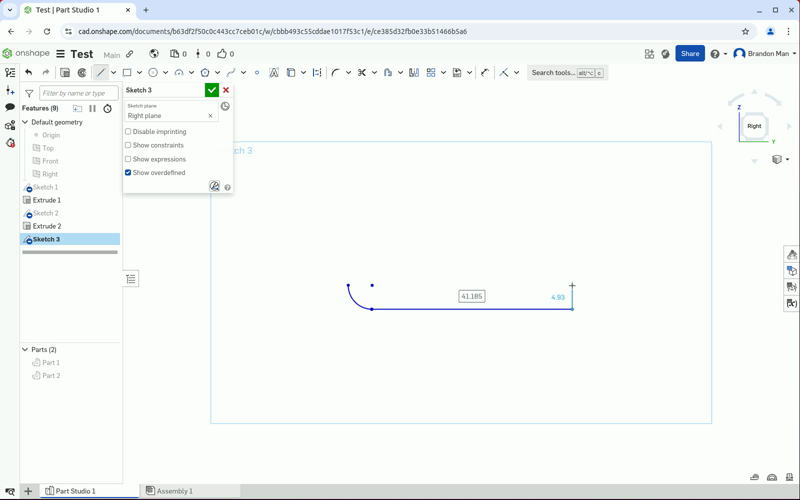
mouse_move(348, 285)
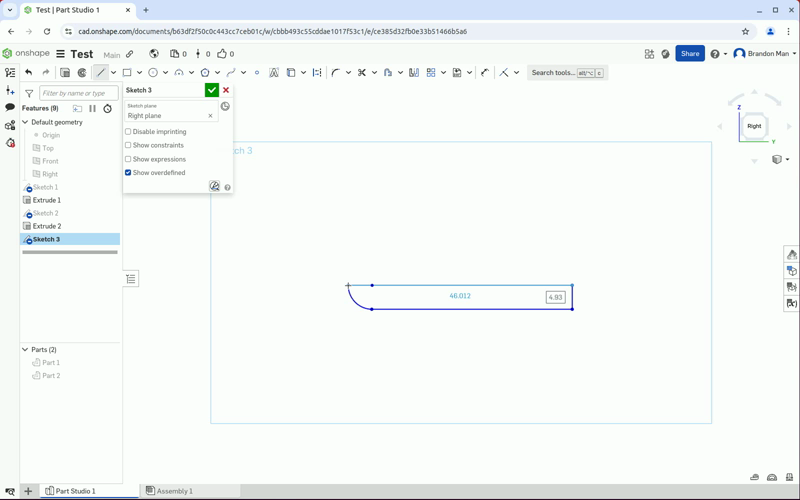
key_up(shift)
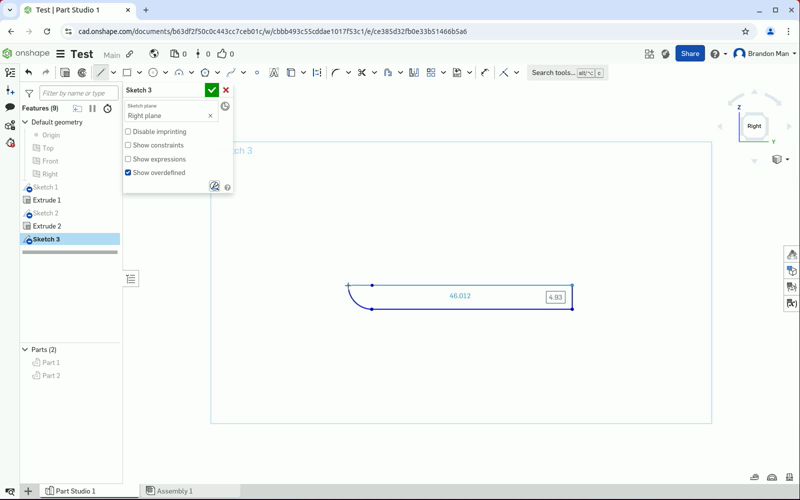
click(348, 285)
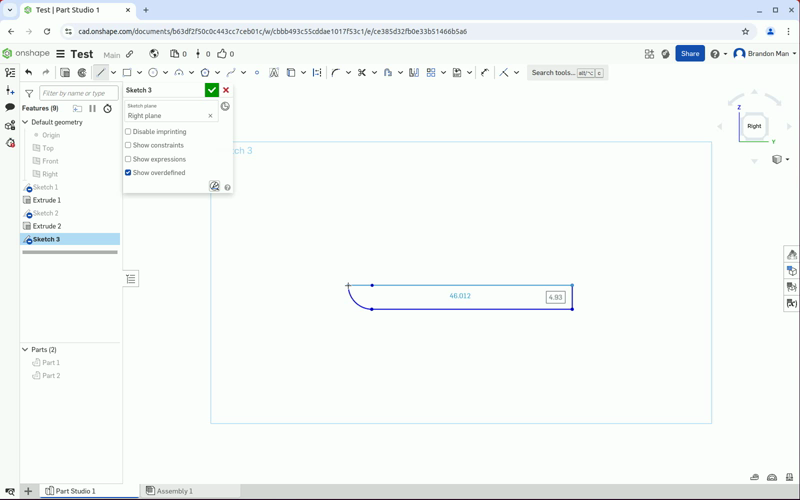
key(esc)
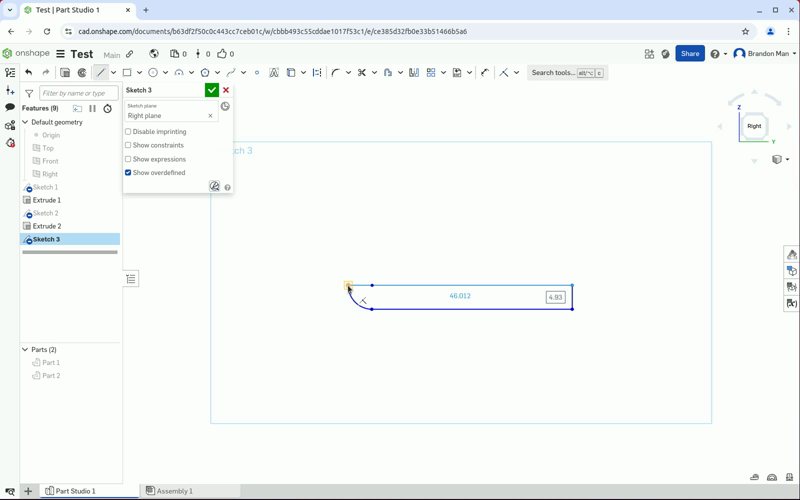
mouse_move(416, 290)
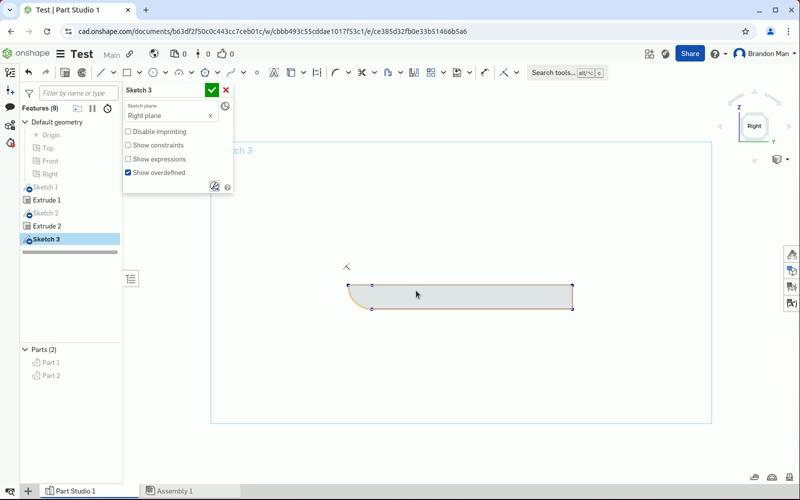
scroll(6)
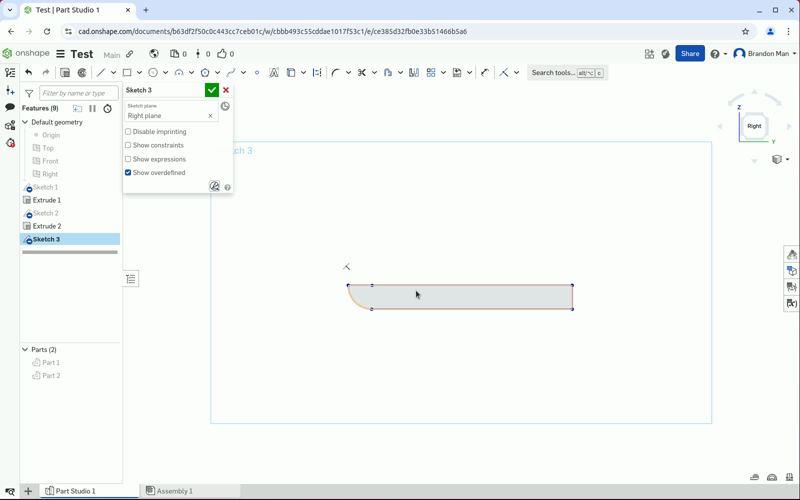
scroll(6)
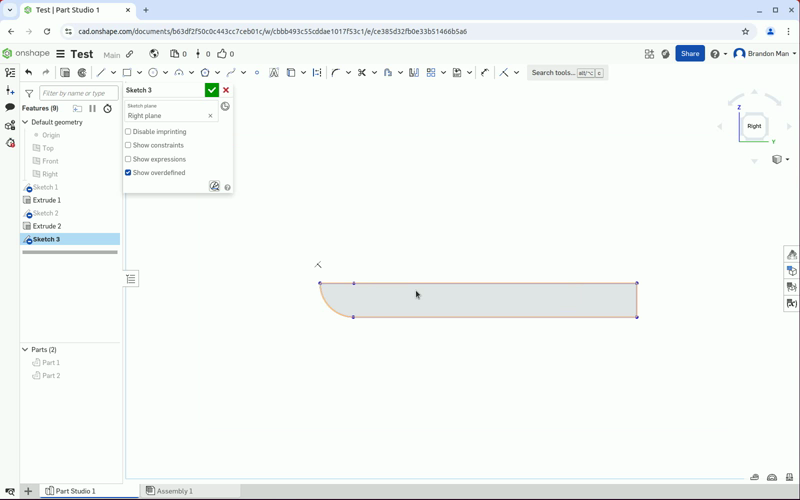
scroll(6)
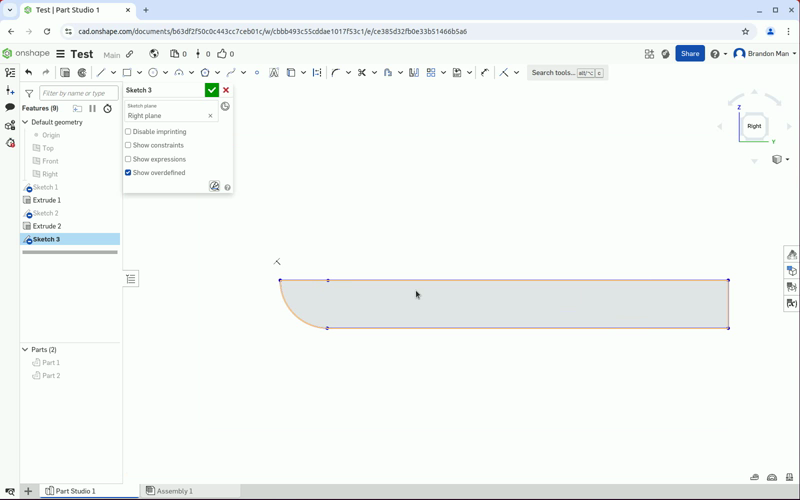
scroll(6)
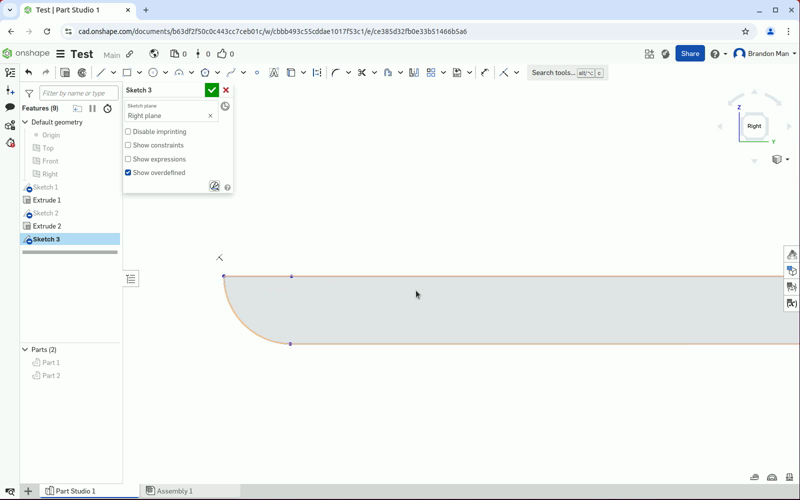
scroll(6)
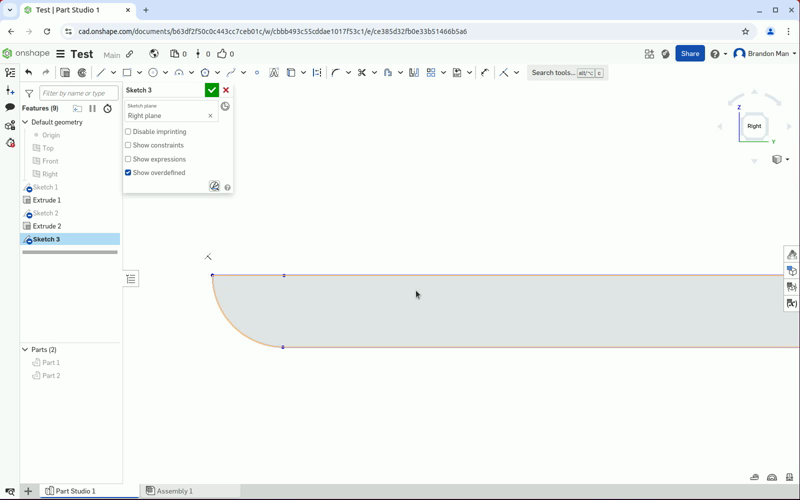
scroll(6)
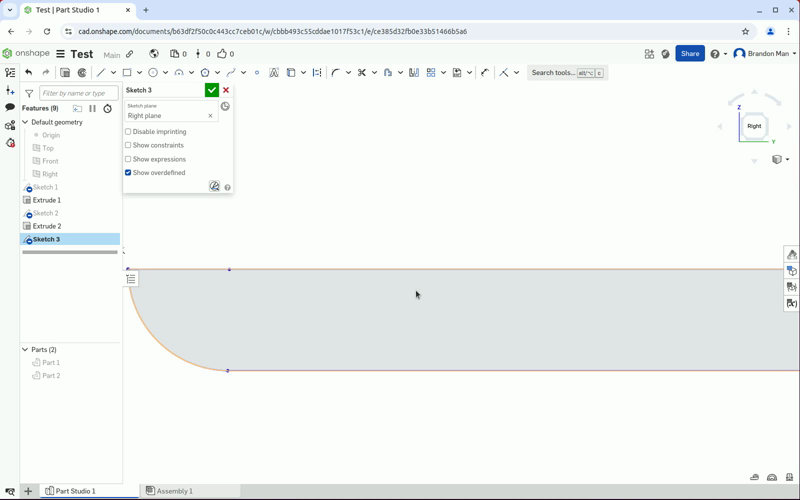
scroll(6)
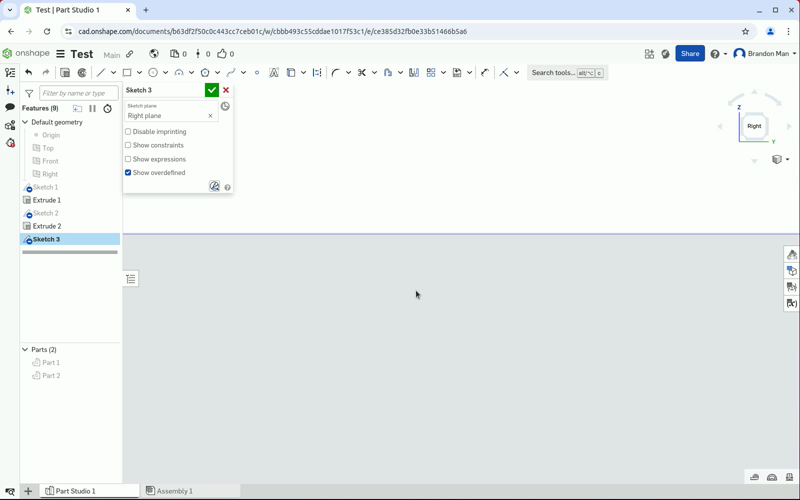
click(416, 290)
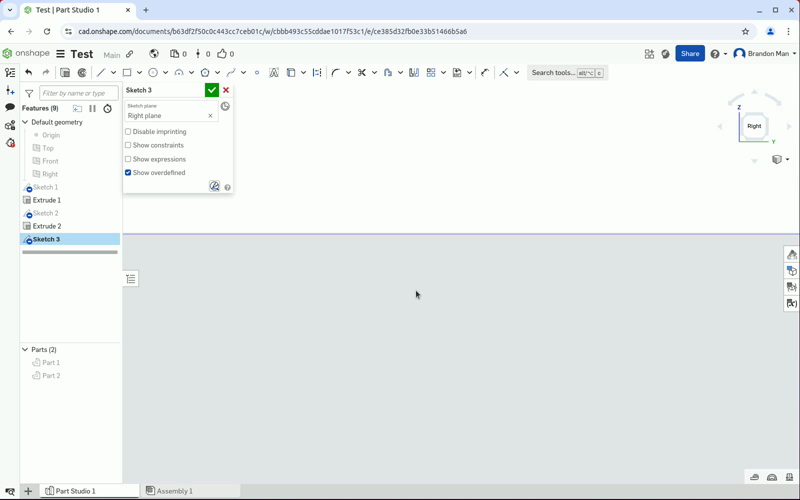
scroll(-6)
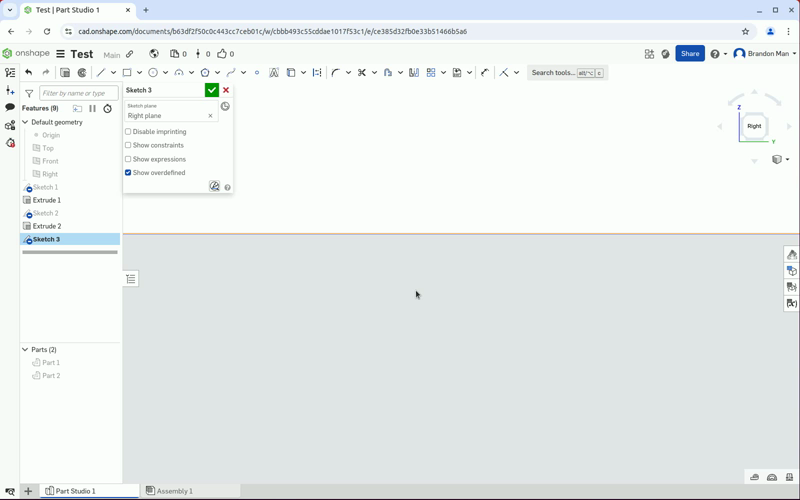
scroll(-6)
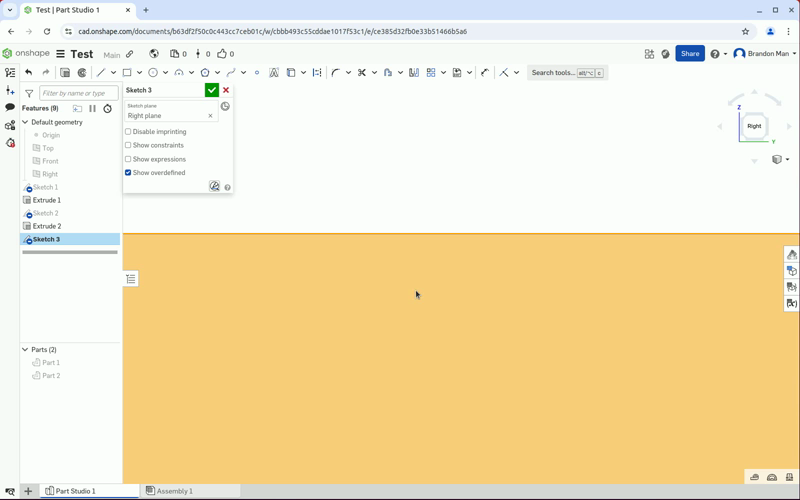
scroll(-6)
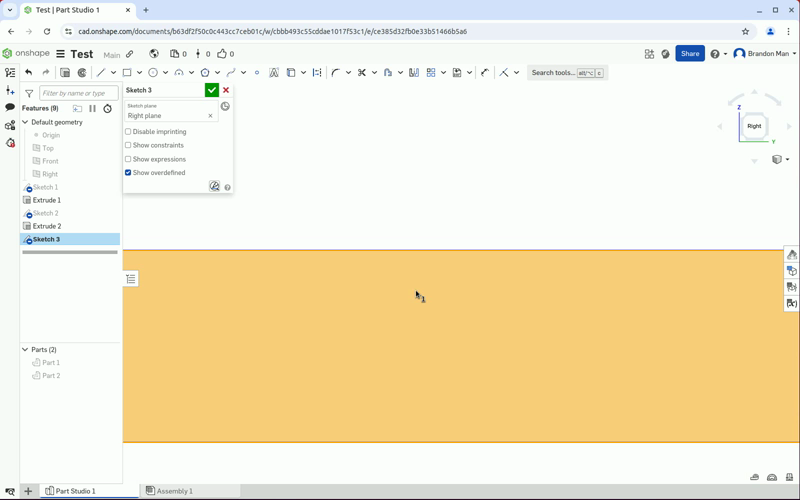
scroll(-6)
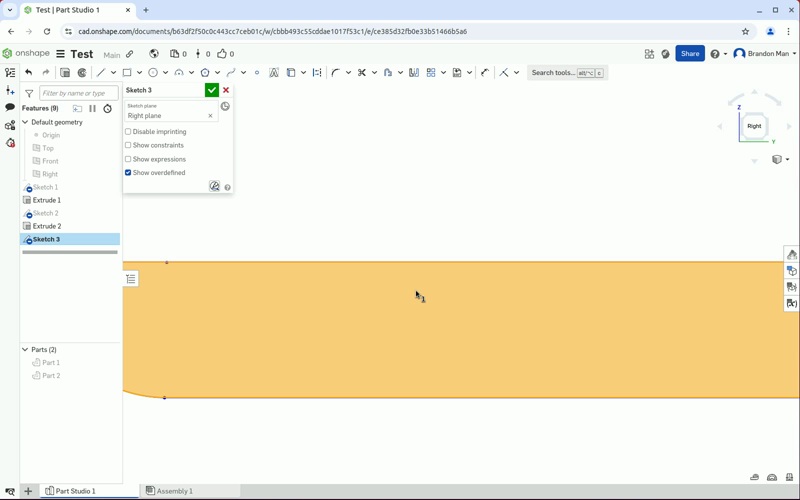
scroll(-6)
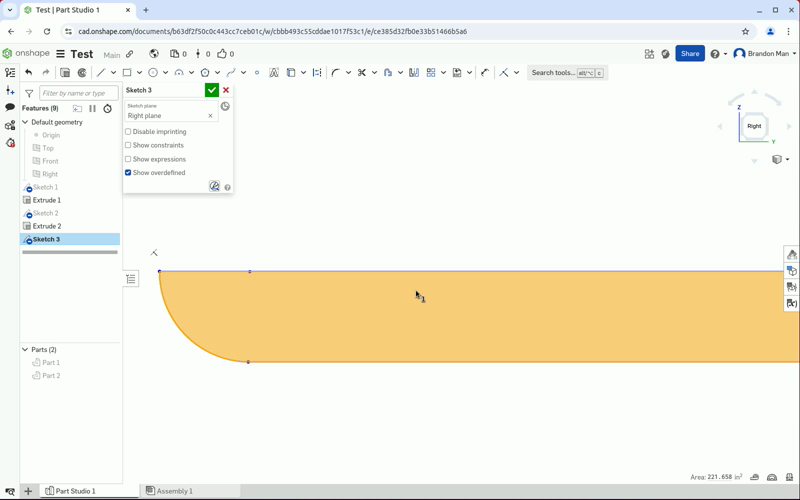
scroll(-6)
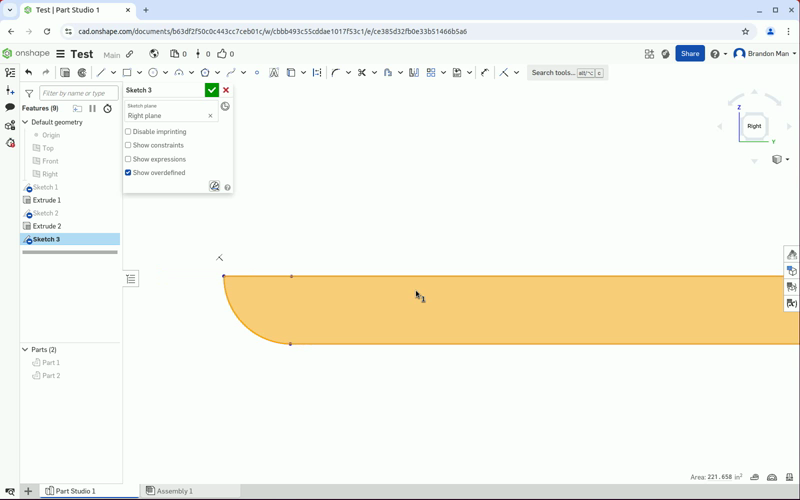
scroll(-6)
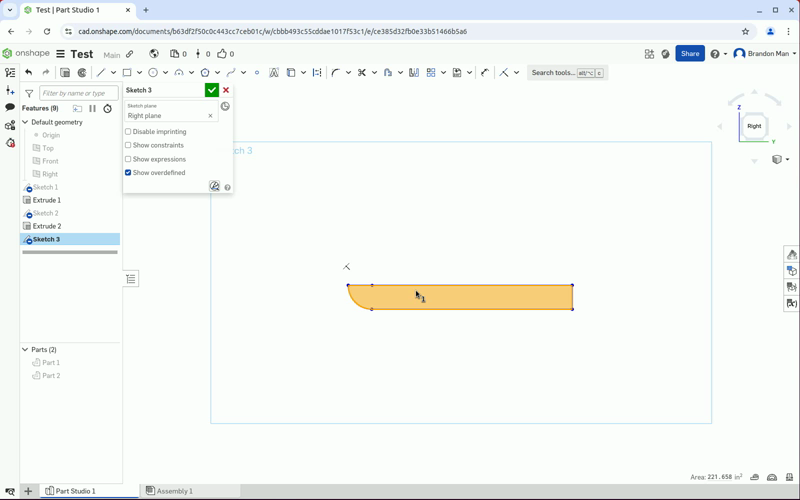
mouse_move(73, 352)
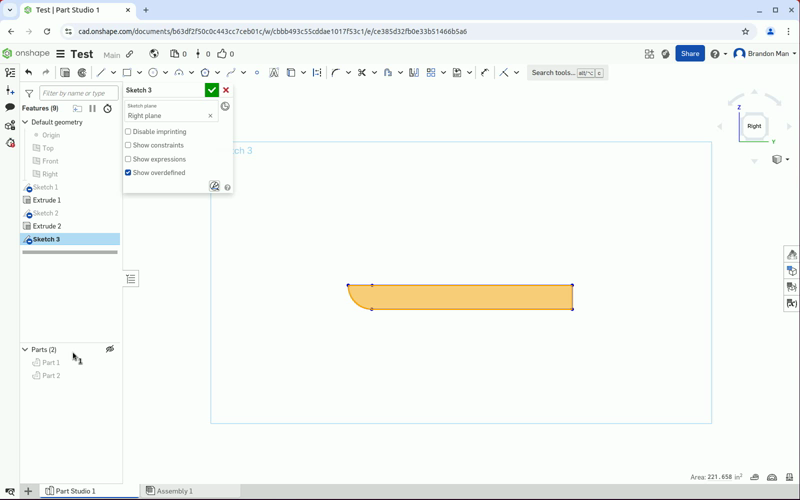
key(shift+y)
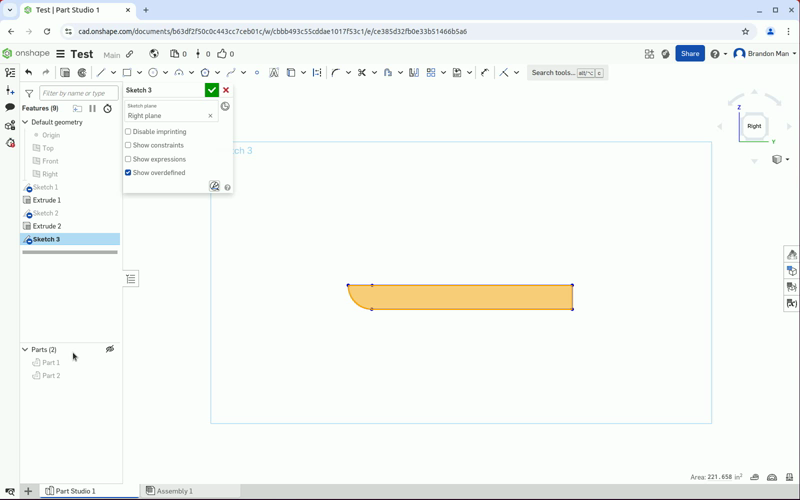
key(shift+e)
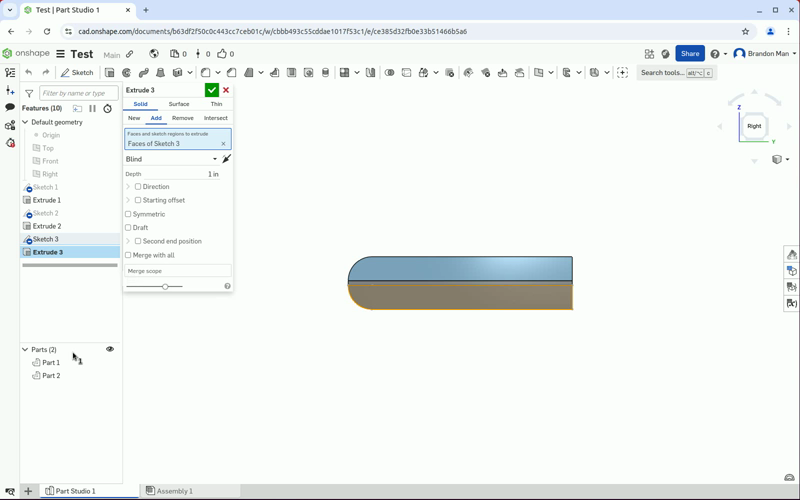
mouse_move(143, 106)
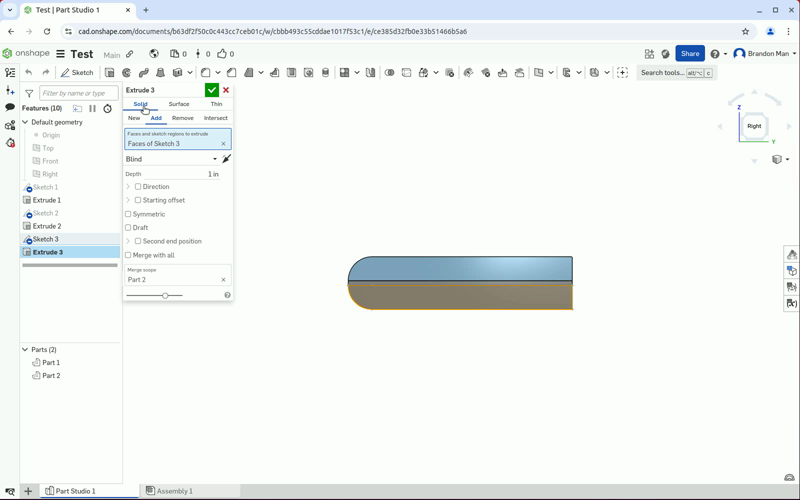
click(143, 106)
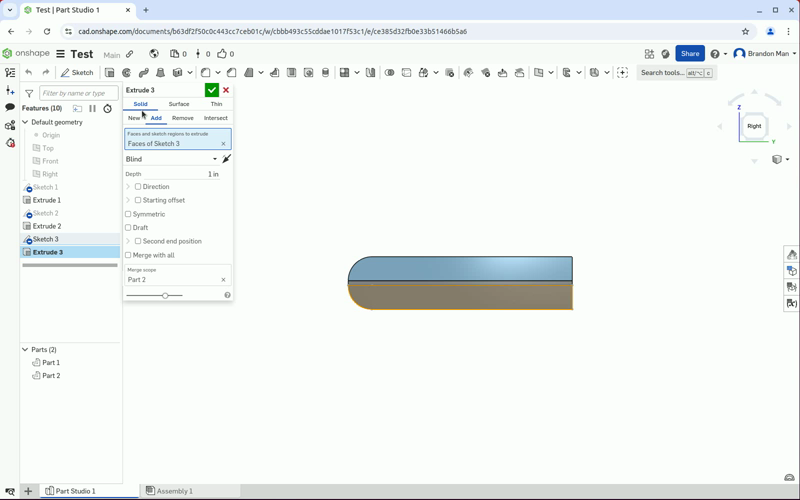
mouse_move(137, 120)
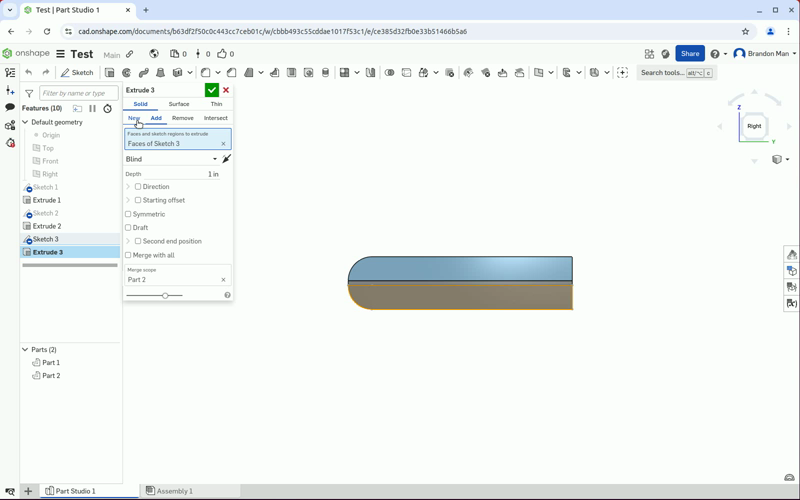
click(137, 120)
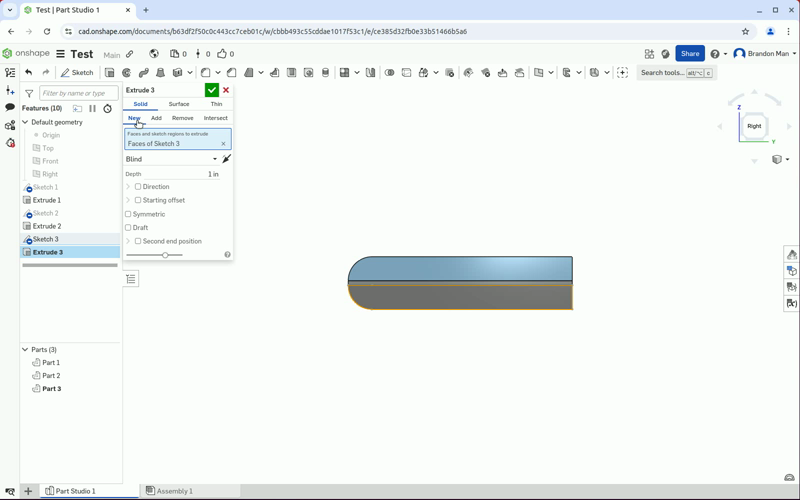
key(tab, 4)
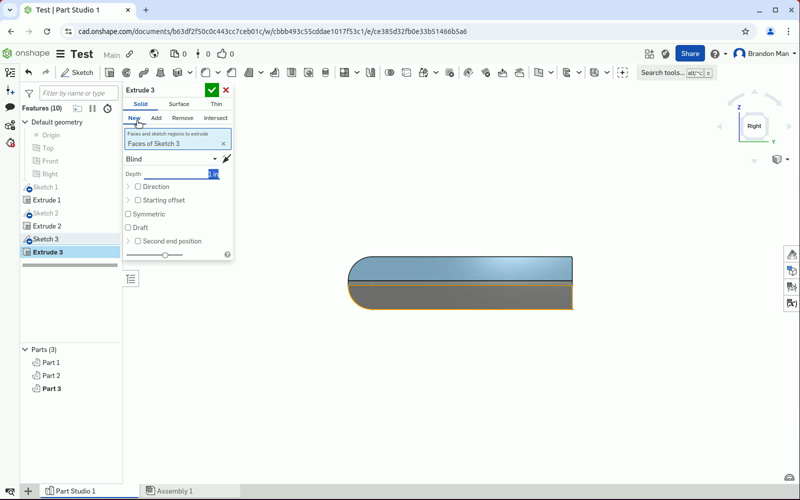
text(28.404)
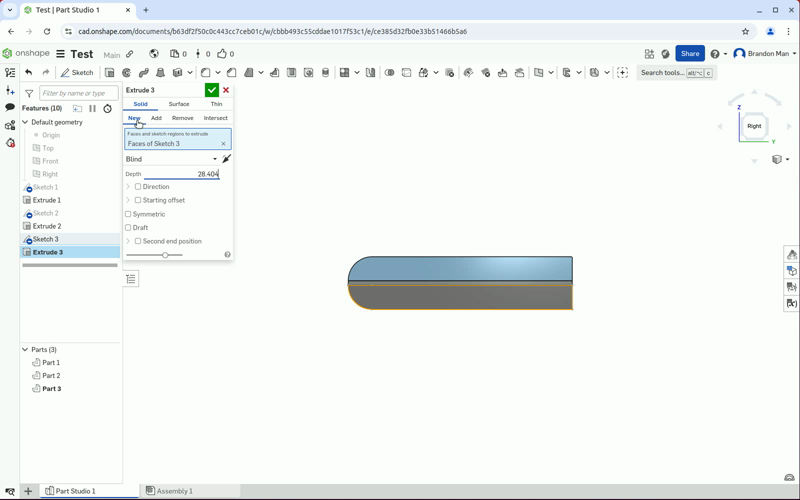
key(tab, 3)
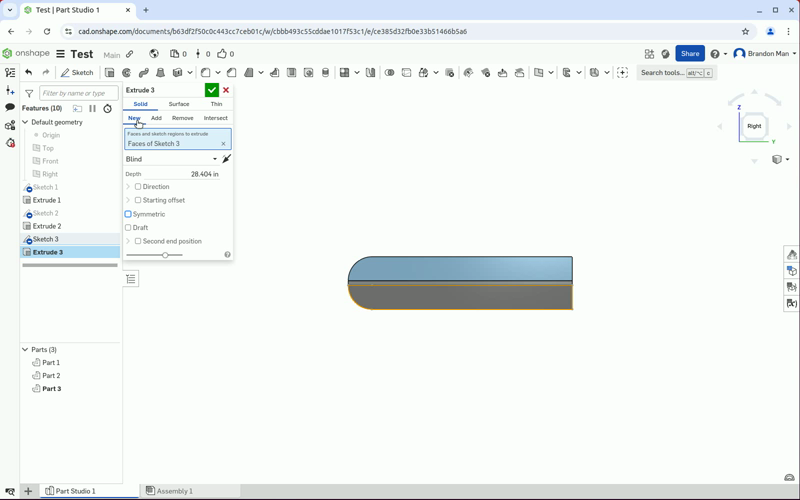
key(space)
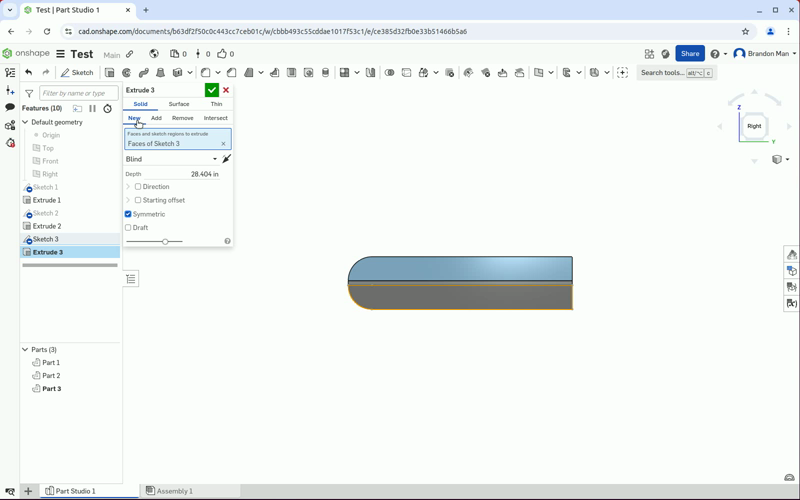
key(enter)
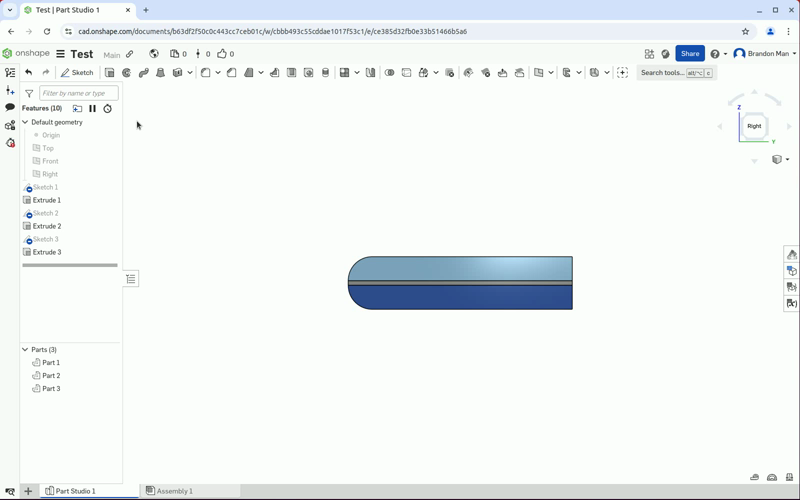
key(shift+h)
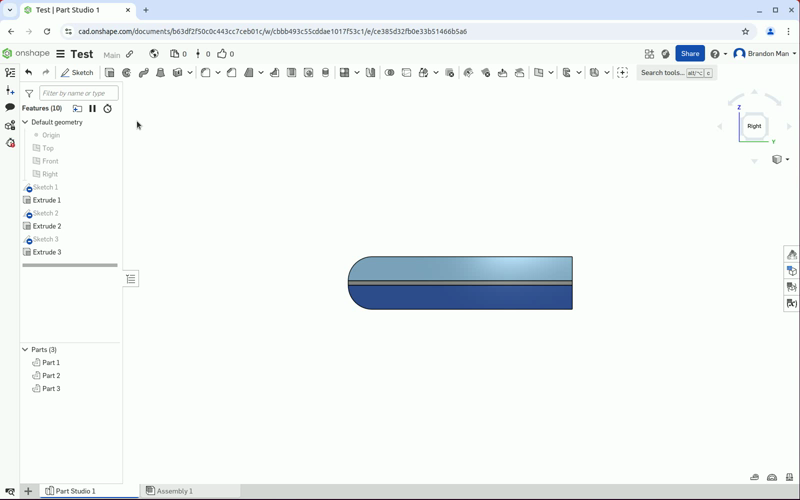
key(shift+h)
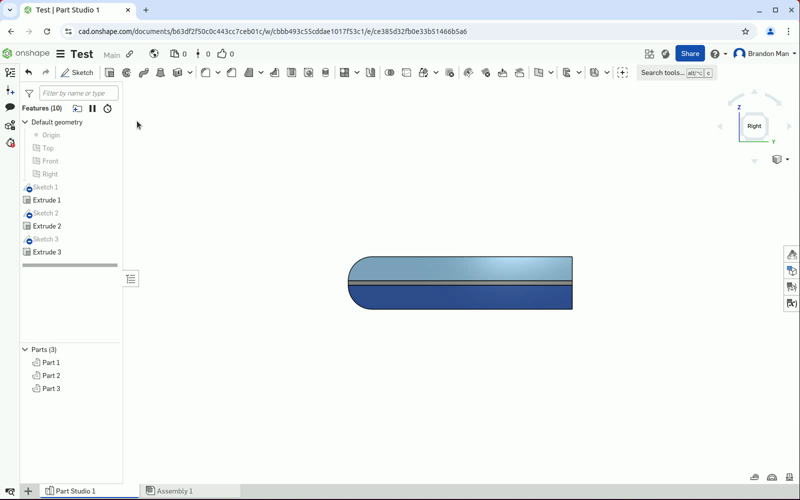
mouse_move(73, 189)
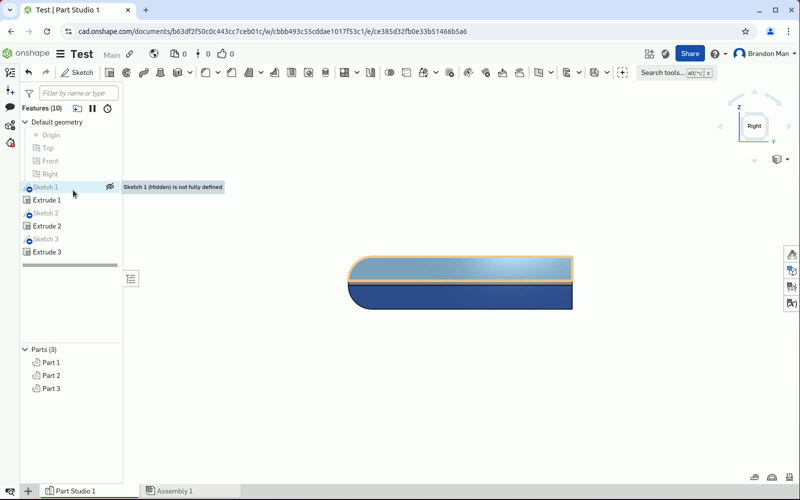
click(73, 189)
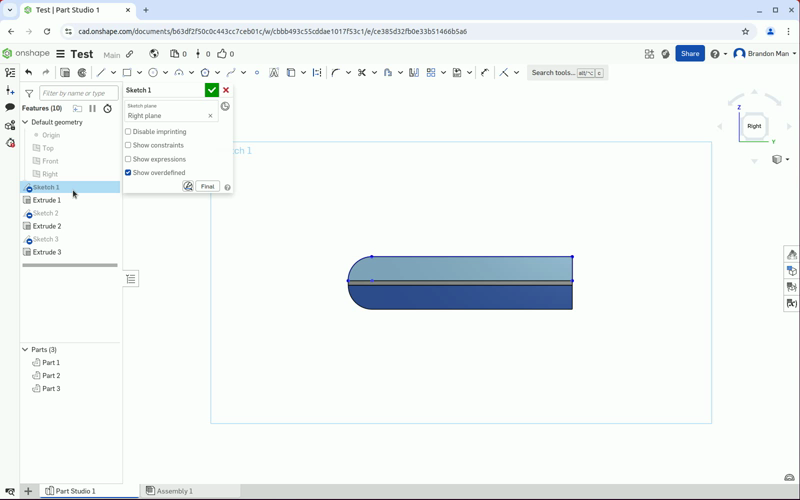
mouse_move(229, 92)
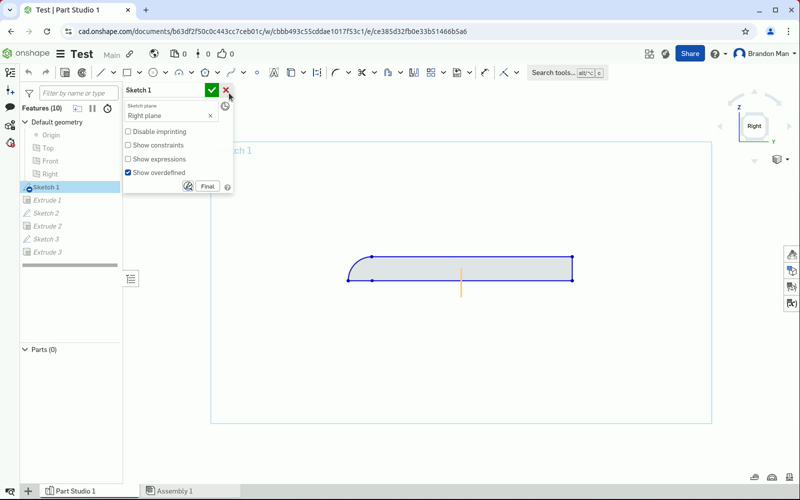
click(229, 92)
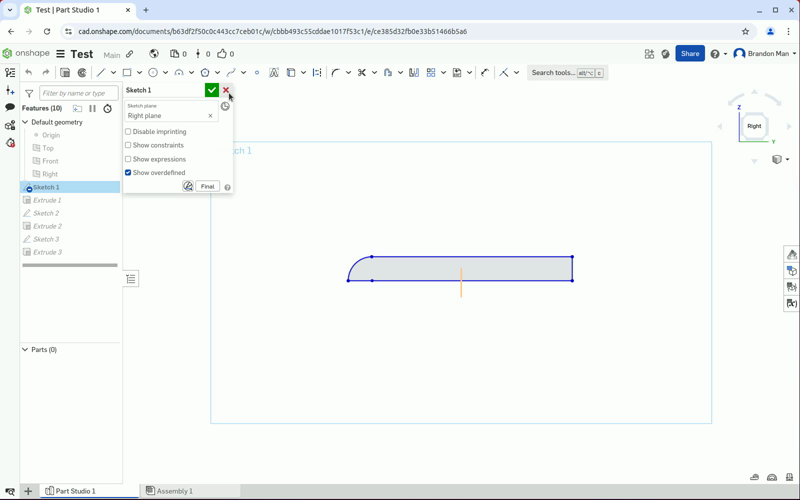
key(shift+s)
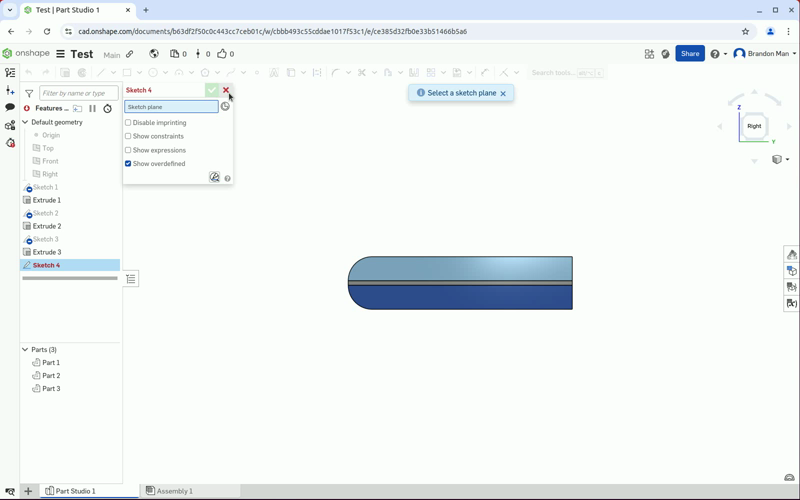
mouse_move(73, 176)
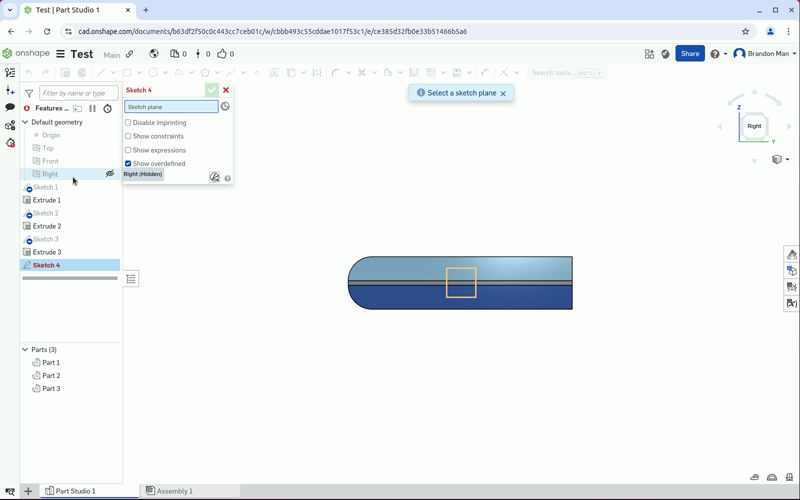
click(73, 176)
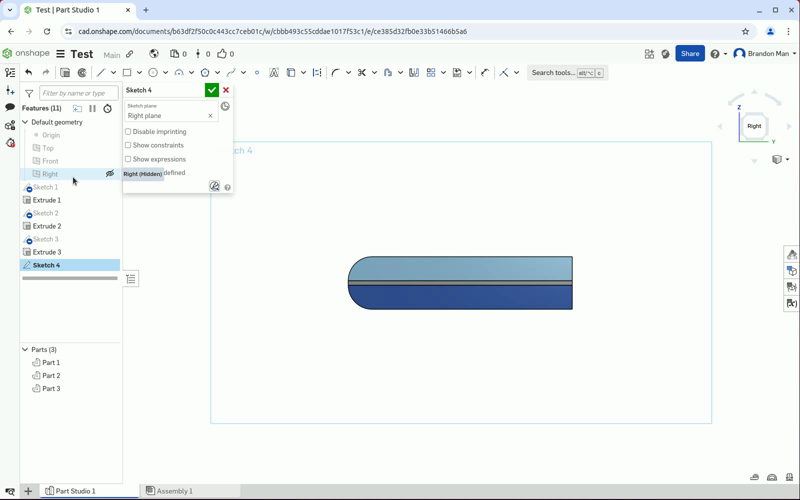
mouse_move(73, 352)
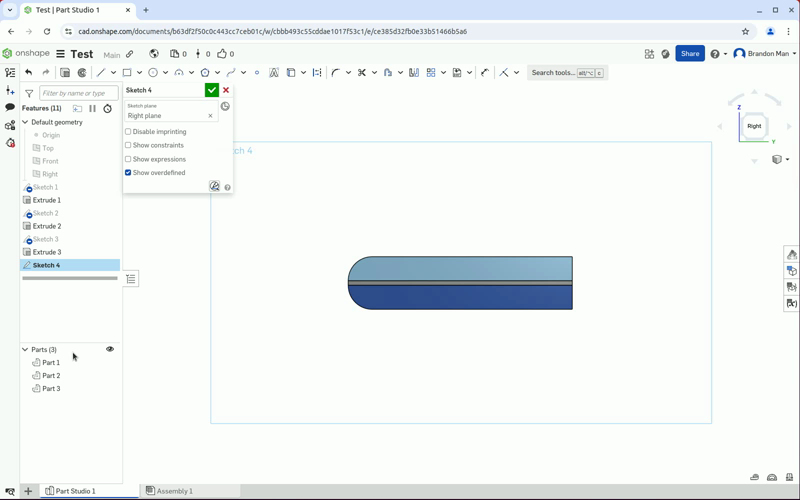
key(y)
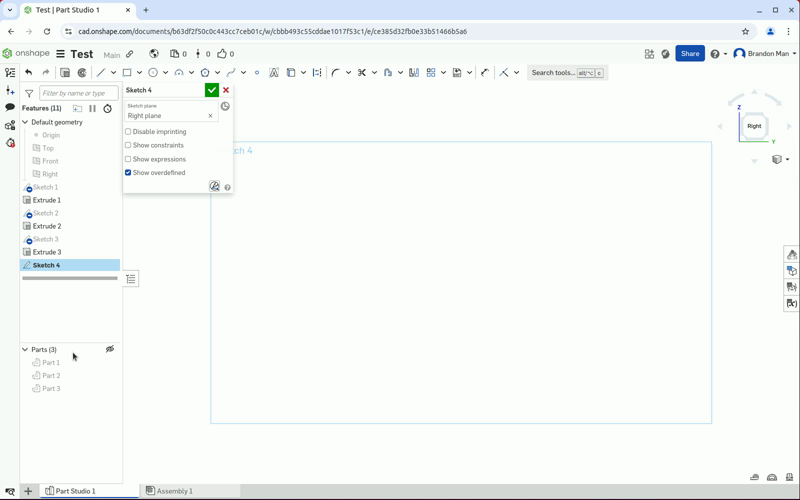
key(l)
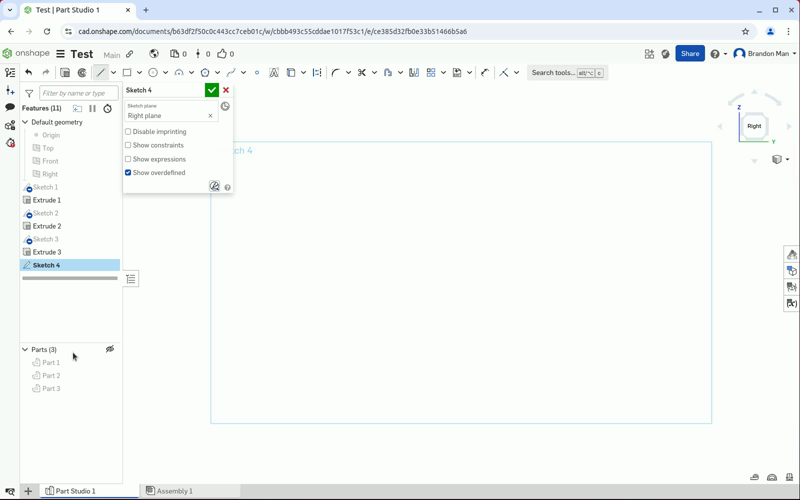
key_down(shift)
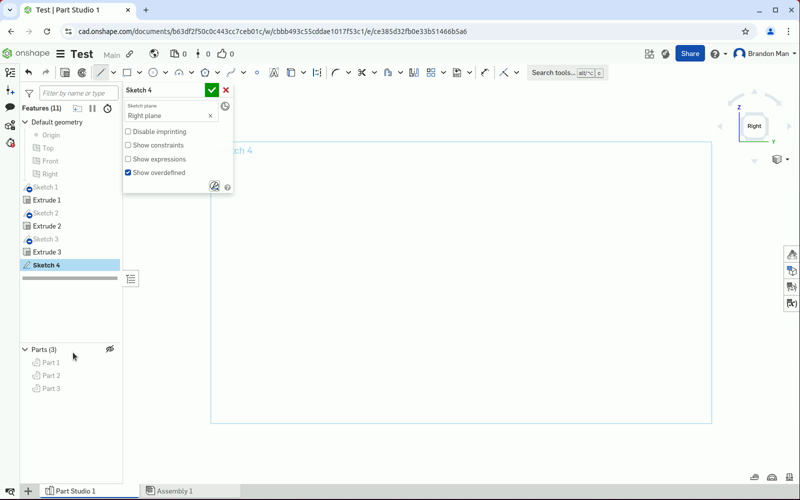
mouse_move(348, 270)
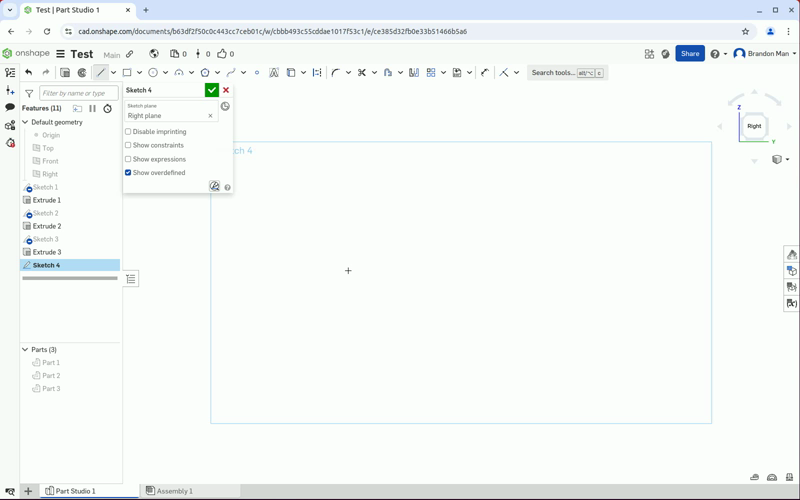
click(348, 270)
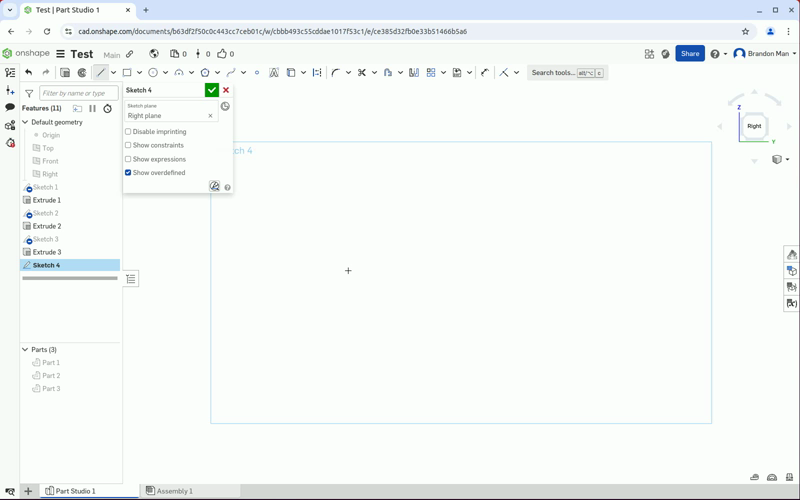
key_up(shift)
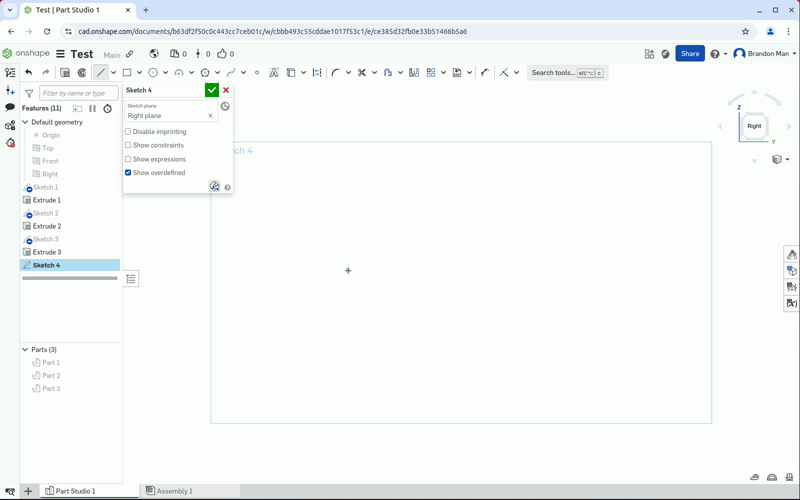
key_down(shift)
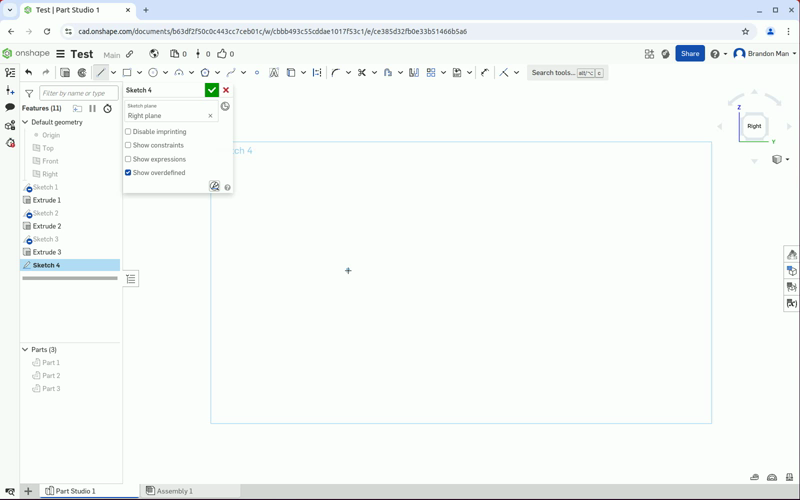
mouse_move(460, 270)
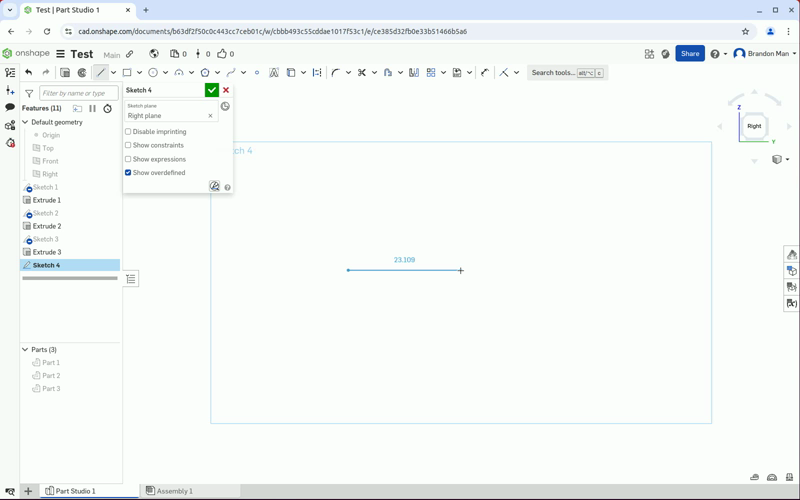
click(460, 270)
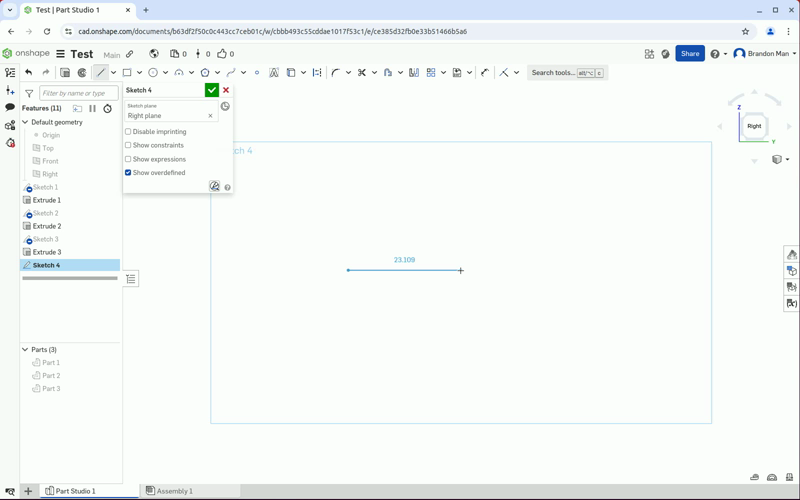
key_up(shift)
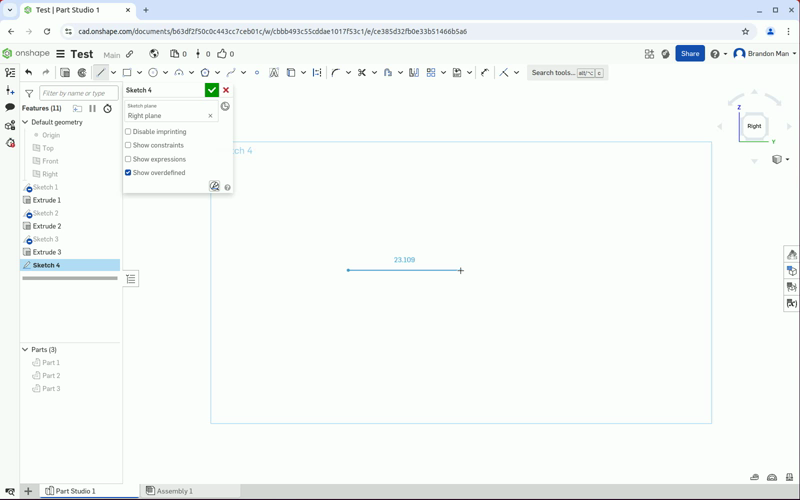
key_down(shift)
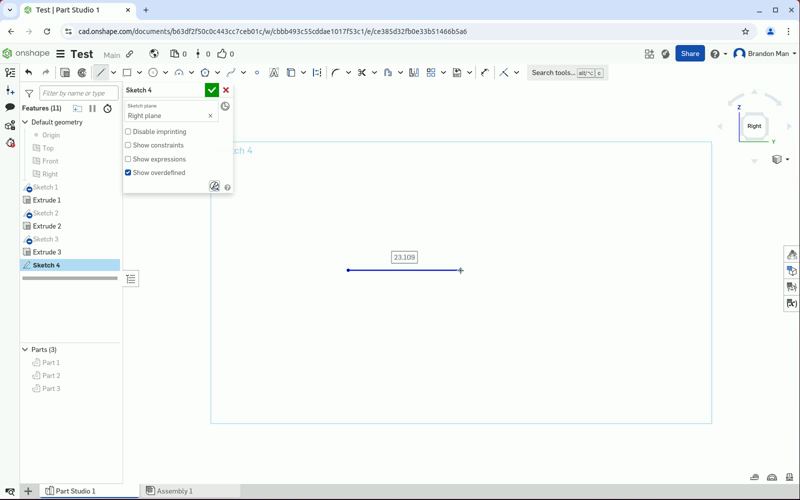
mouse_move(490, 270)
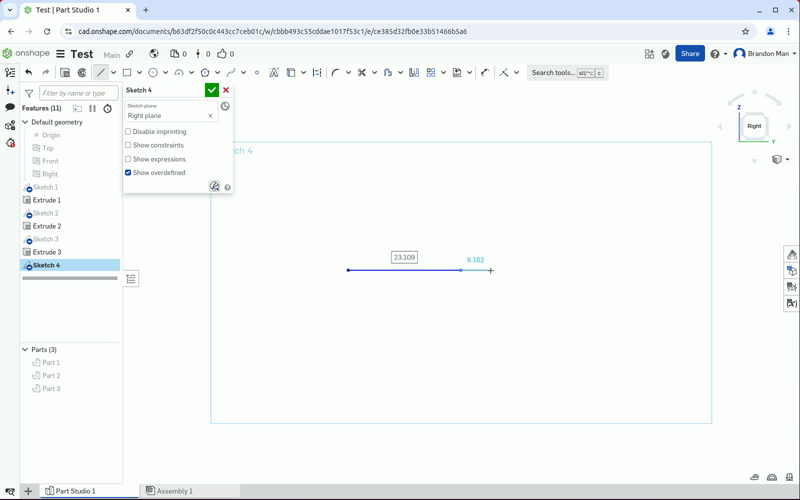
mouse_move(460, 257)
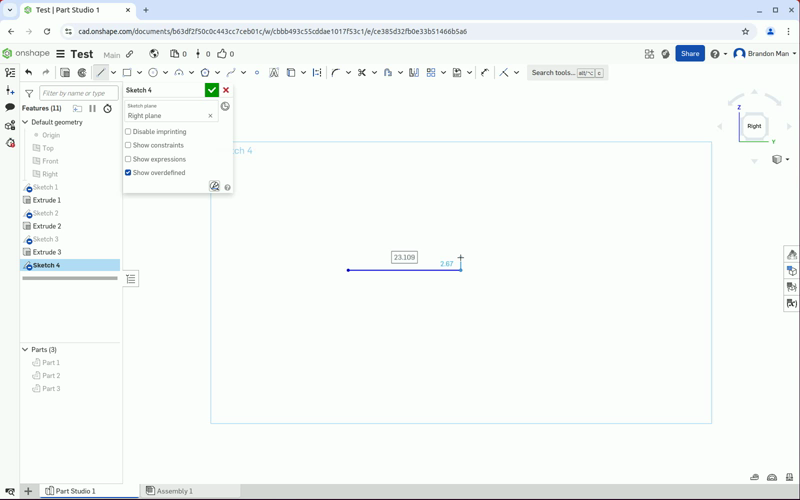
click(460, 257)
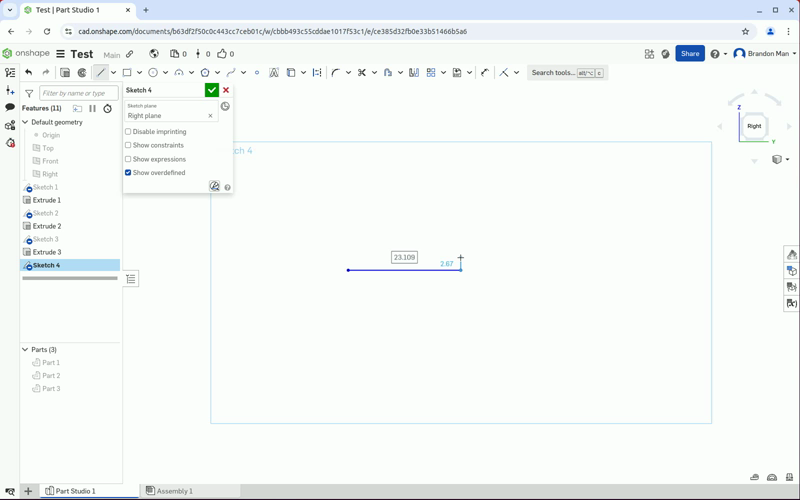
key_up(shift)
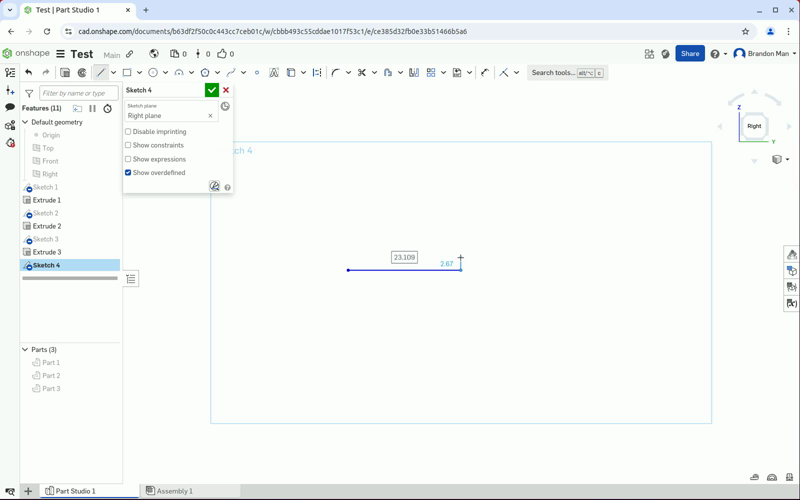
key_down(shift)
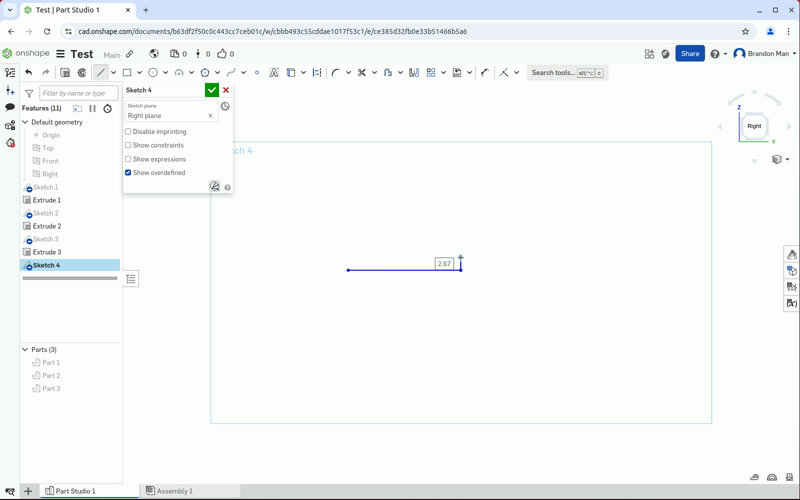
mouse_move(348, 257)
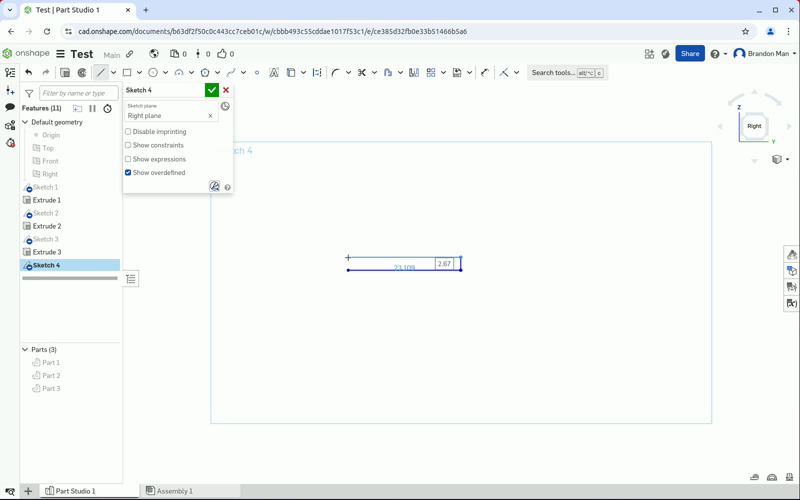
click(348, 257)
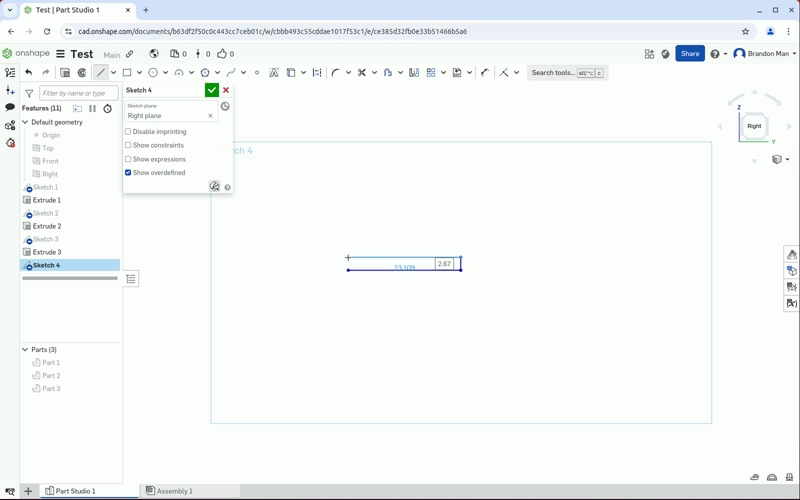
key_up(shift)
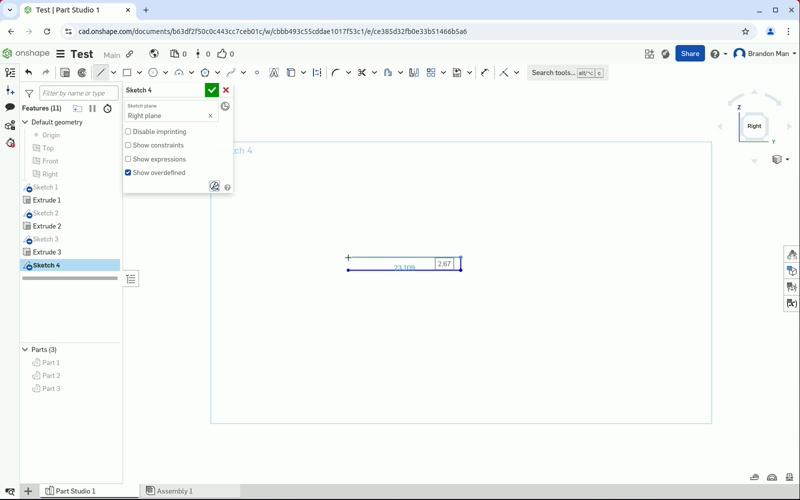
mouse_move(378, 257)
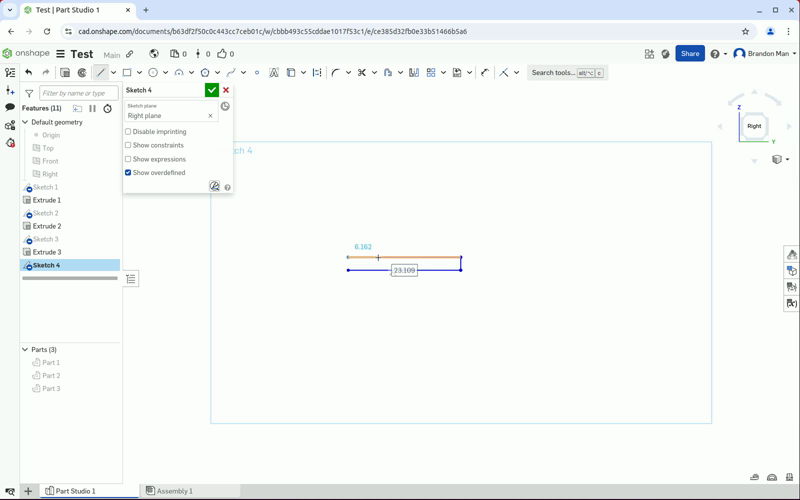
key_down(shift)
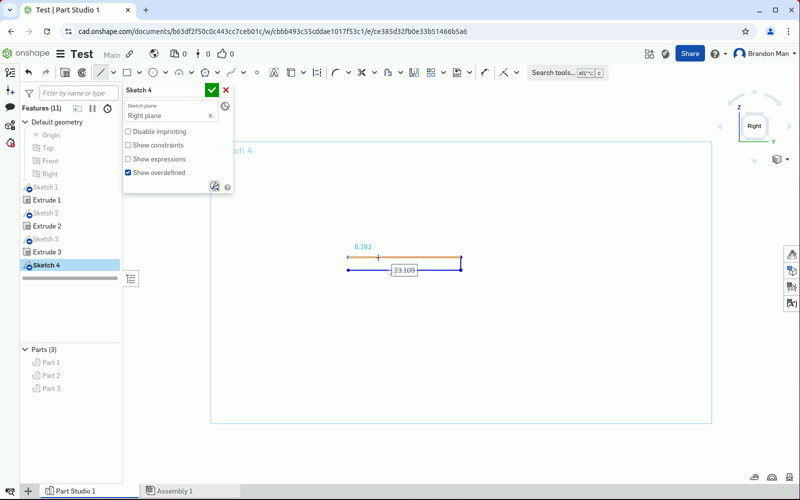
mouse_move(348, 270)
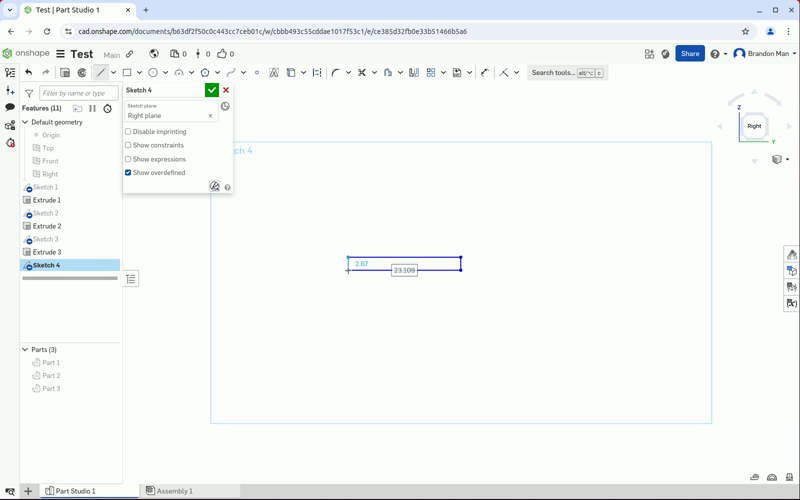
key_up(shift)
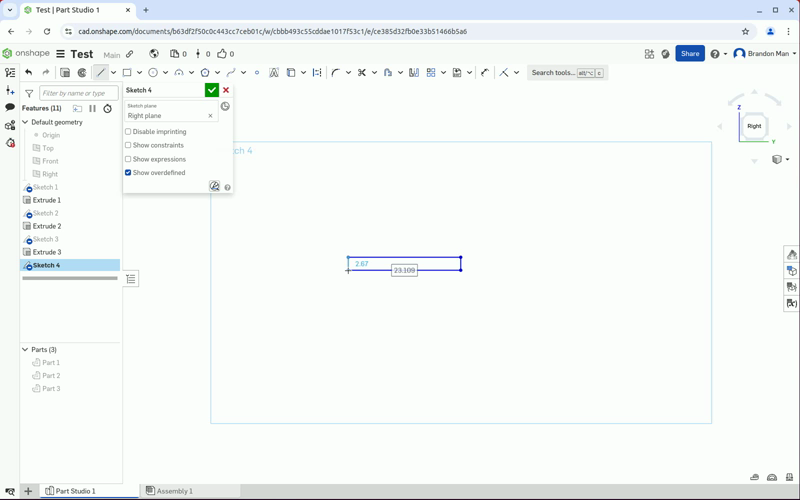
click(348, 270)
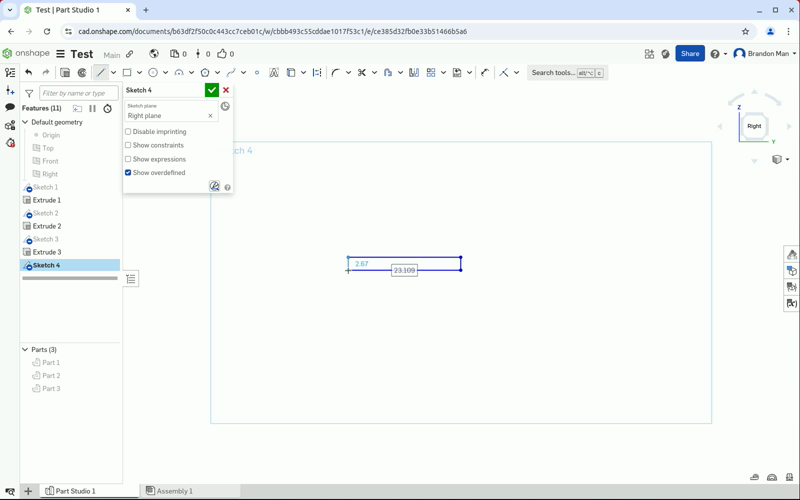
key(esc)
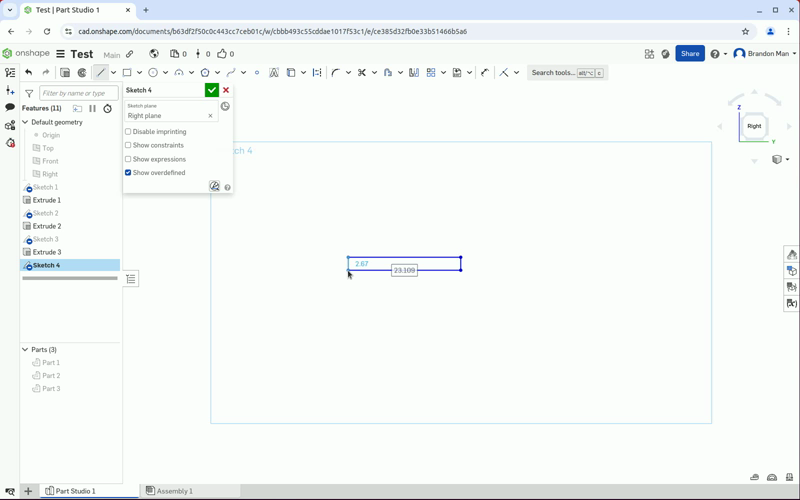
mouse_move(451, 268)
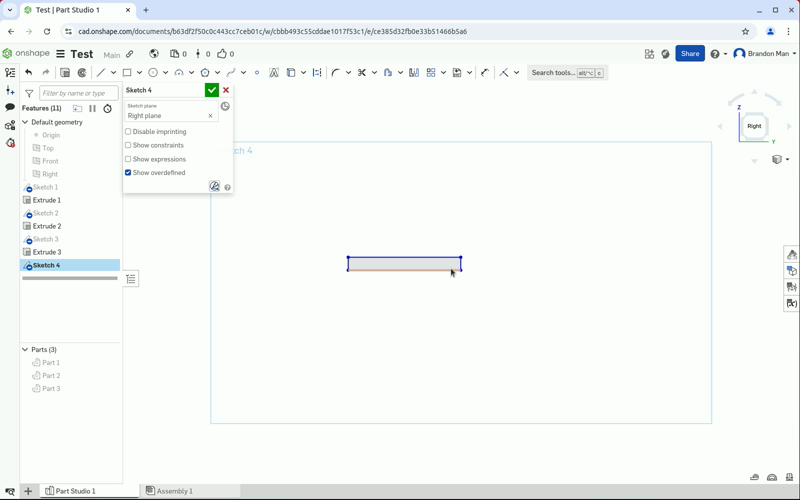
scroll(6)
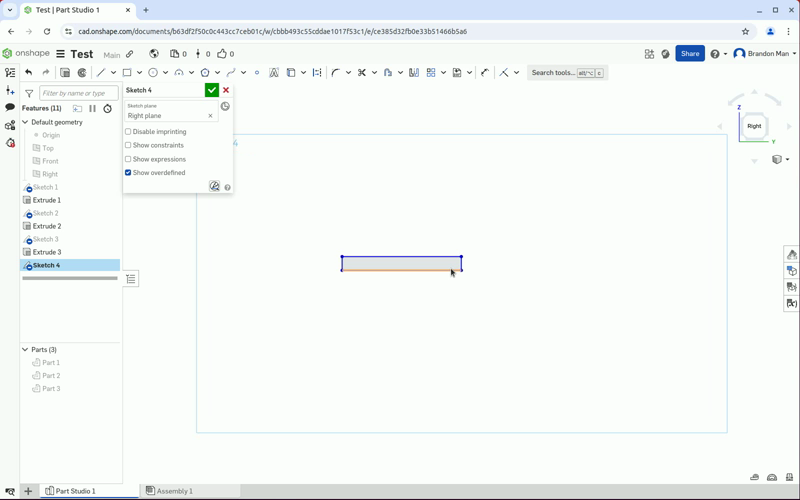
scroll(6)
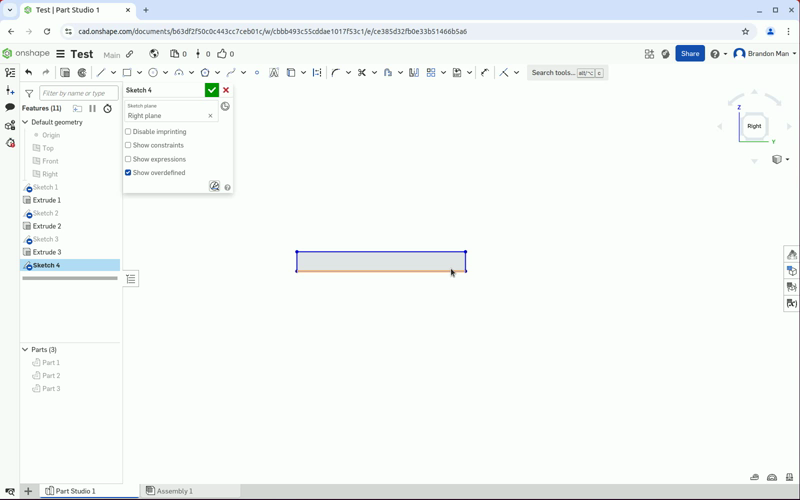
scroll(6)
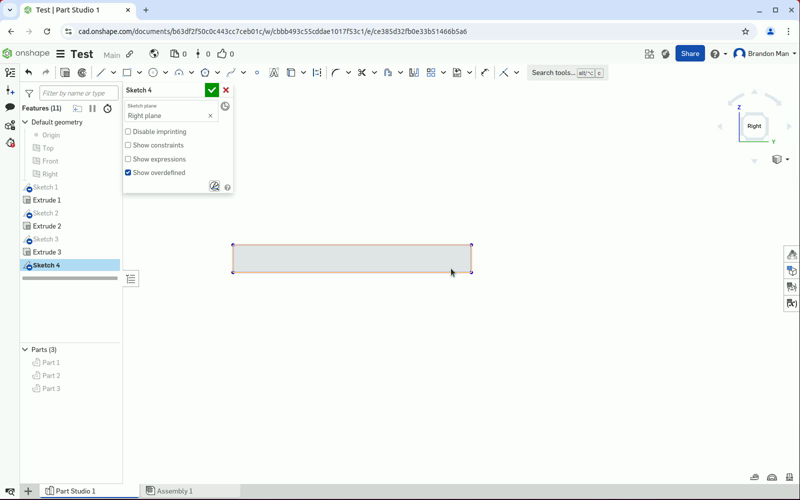
scroll(6)
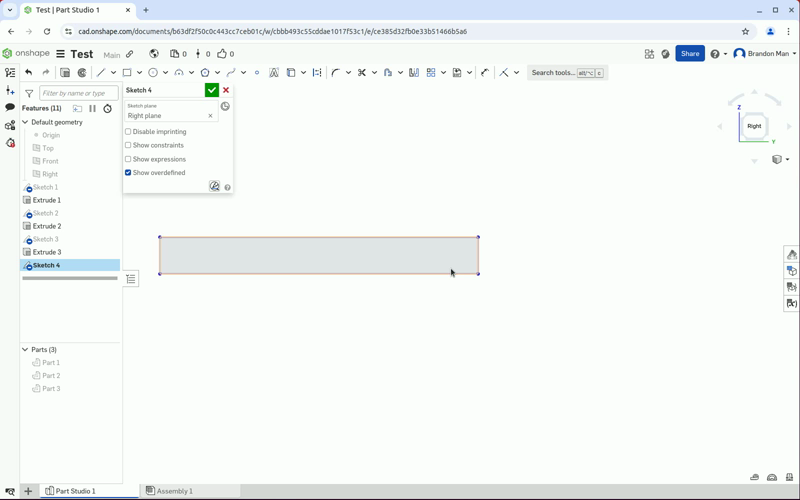
scroll(6)
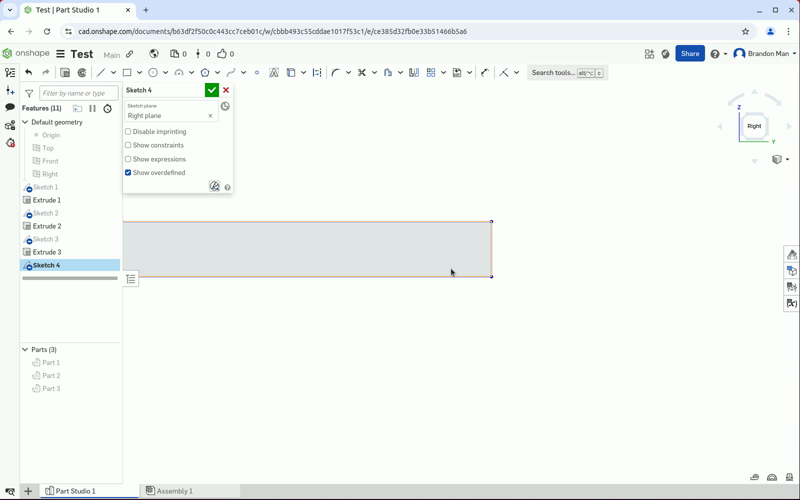
scroll(6)
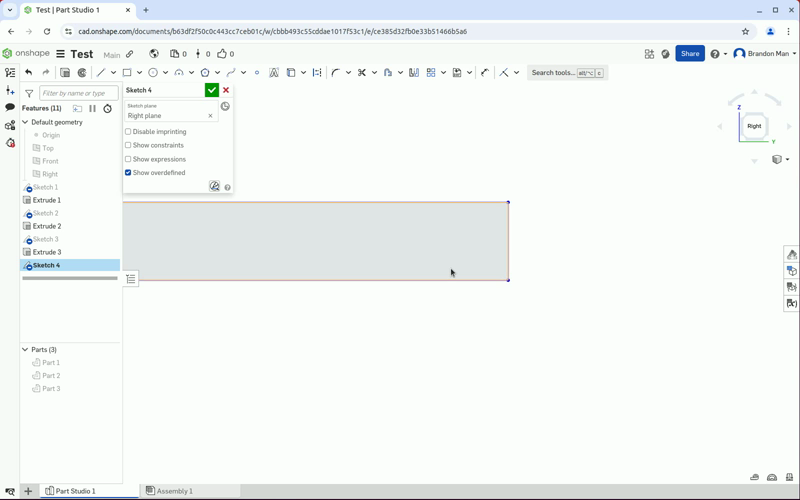
scroll(6)
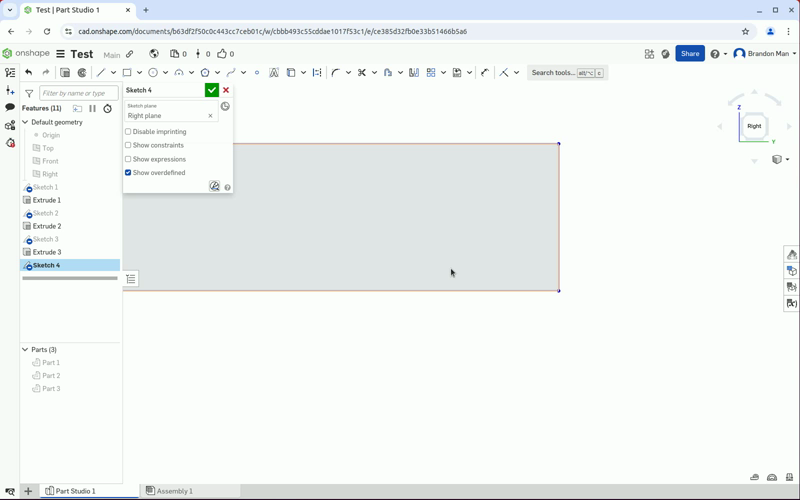
click(451, 268)
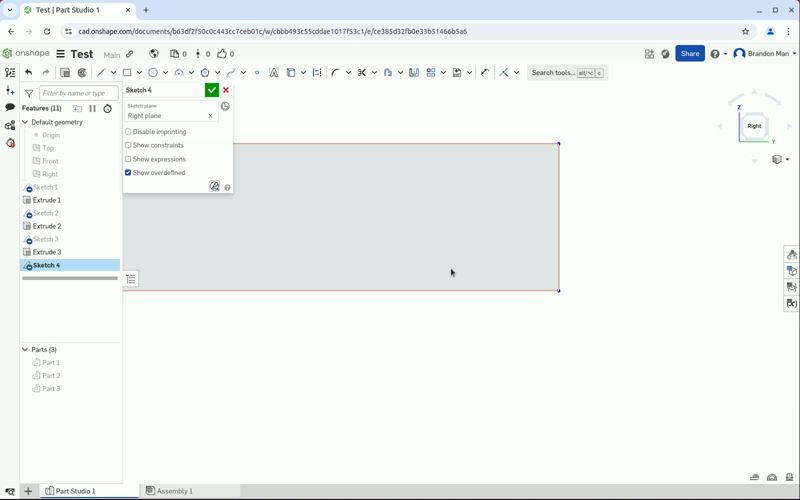
scroll(-6)
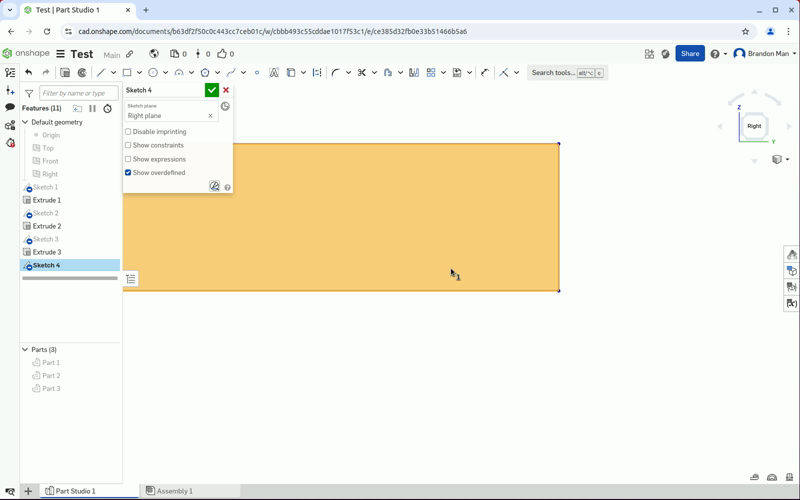
scroll(-6)
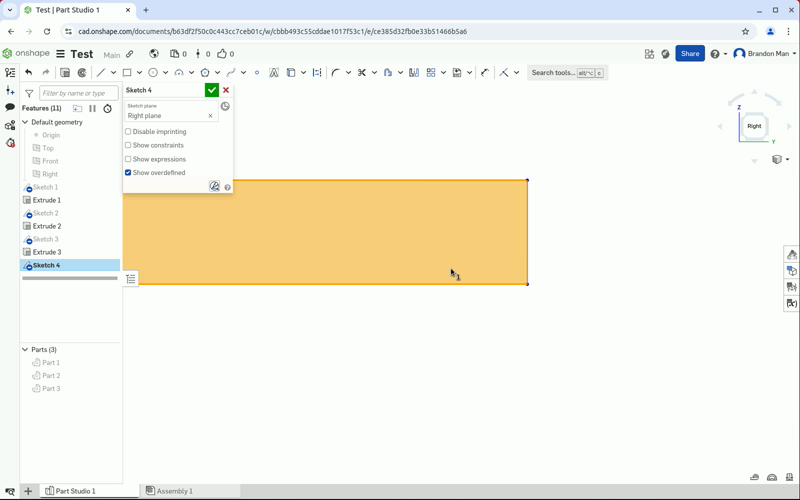
scroll(-6)
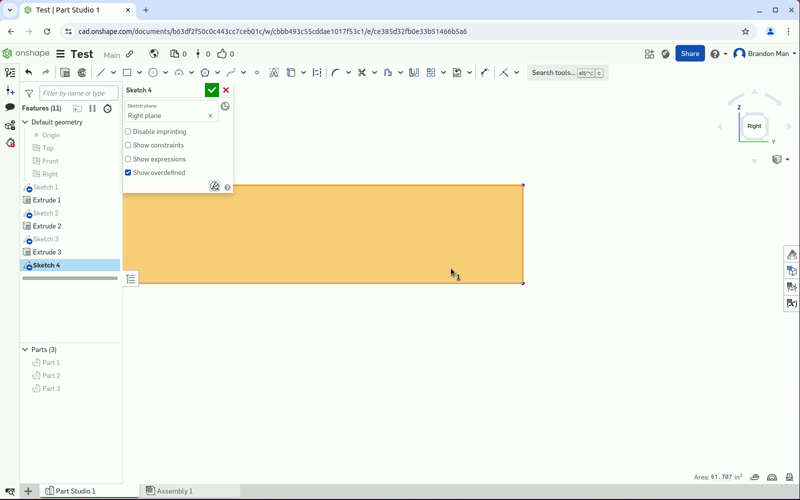
scroll(-6)
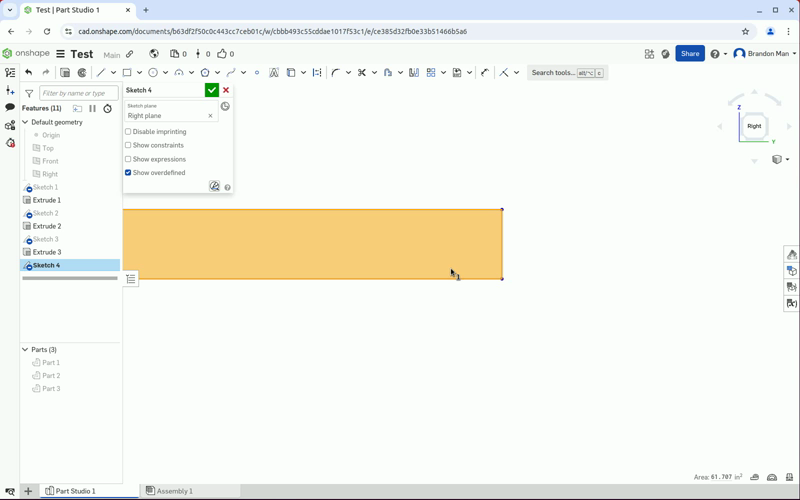
scroll(-6)
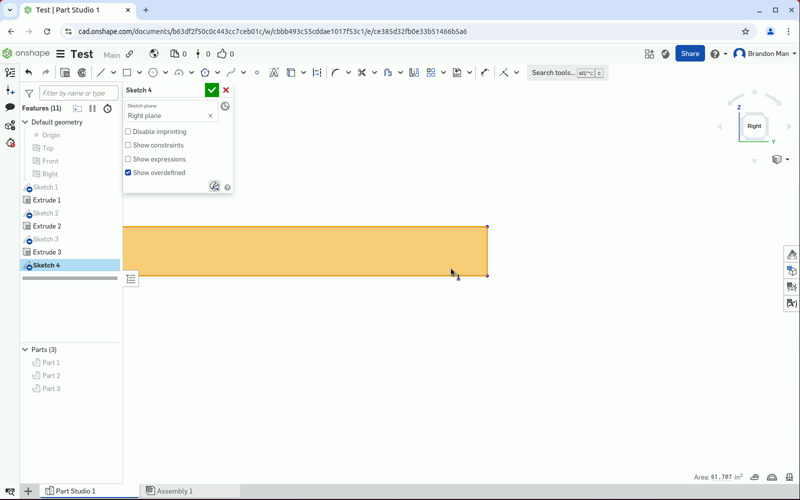
scroll(-6)
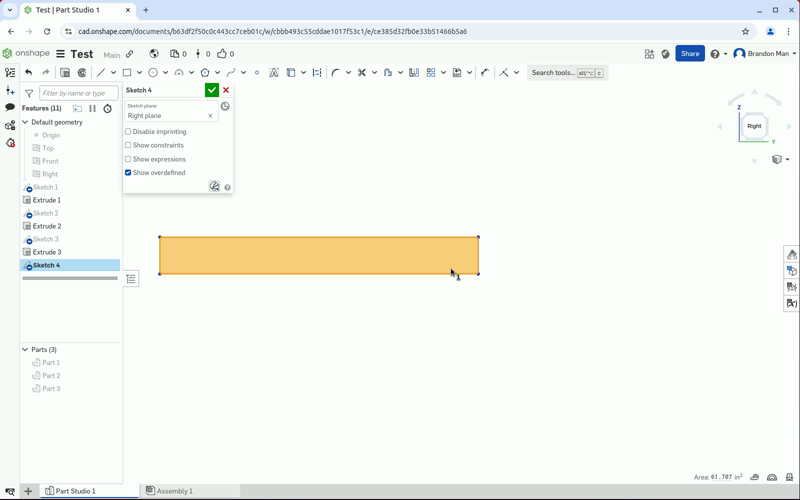
scroll(-6)
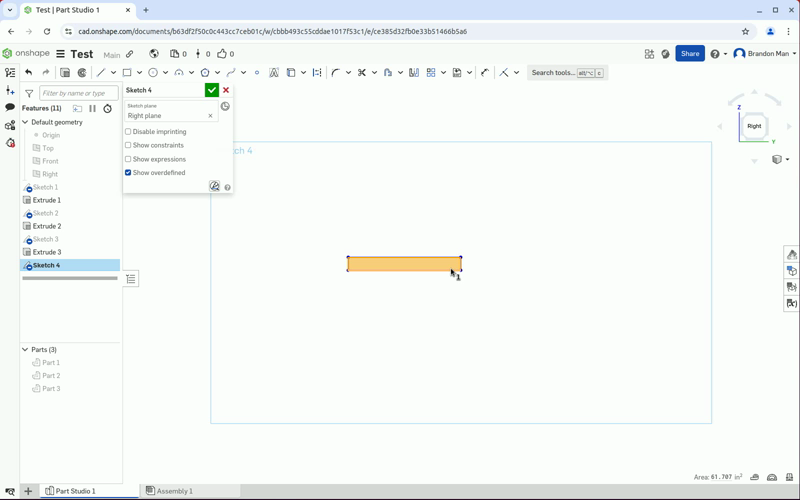
mouse_move(73, 352)
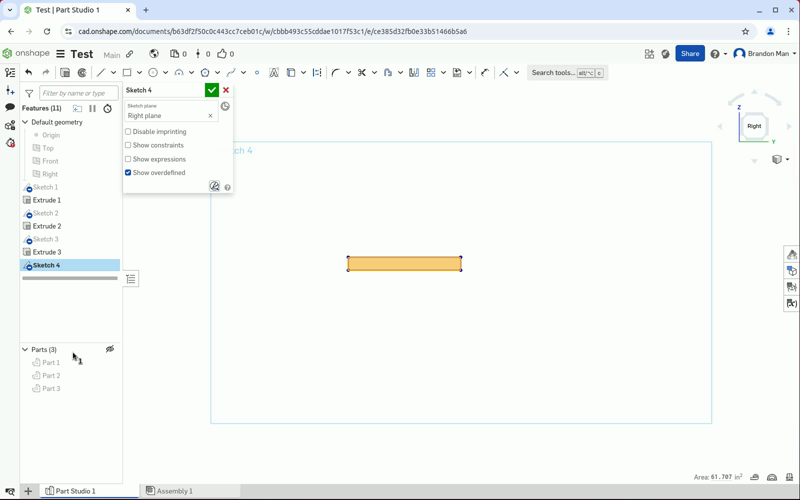
key(shift+y)
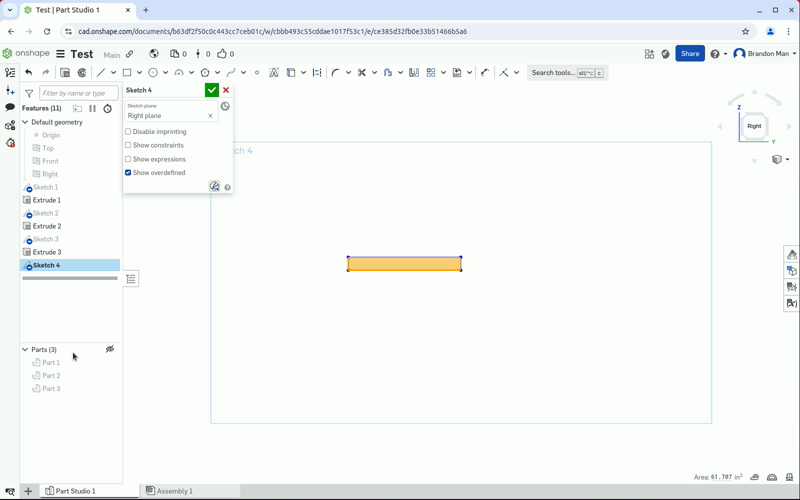
key(shift+e)
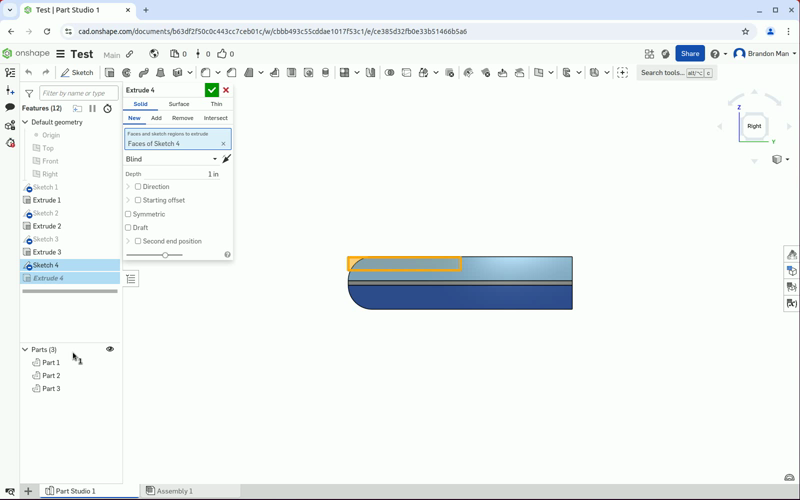
mouse_move(143, 106)
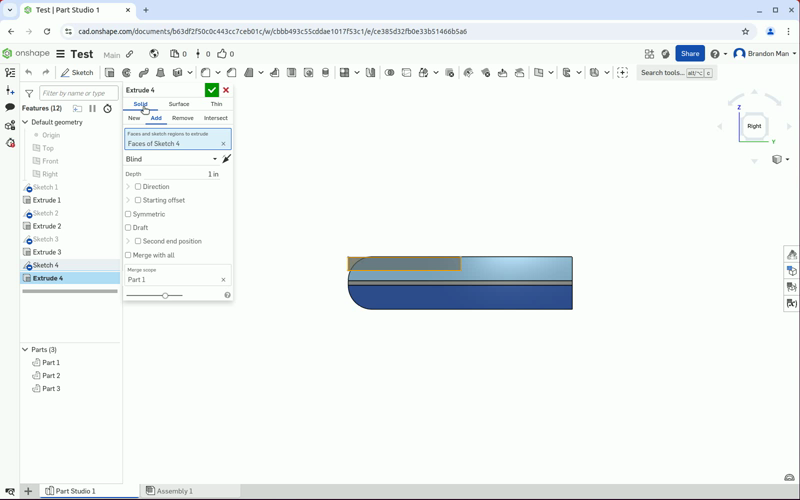
click(143, 106)
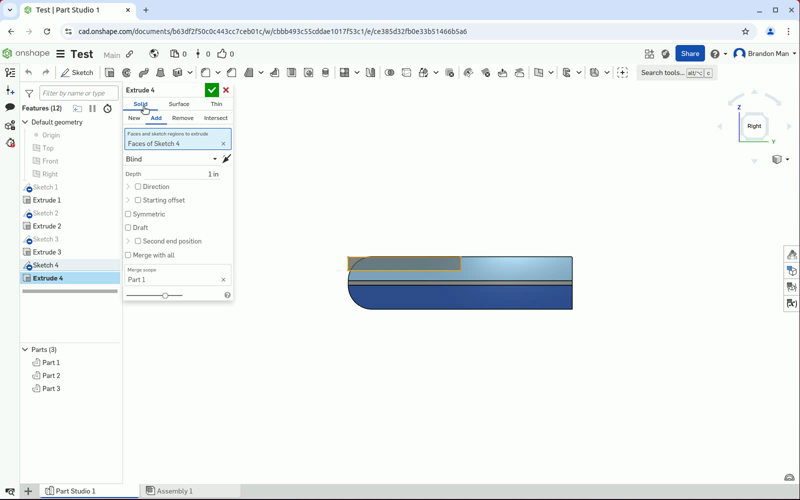
mouse_move(186, 120)
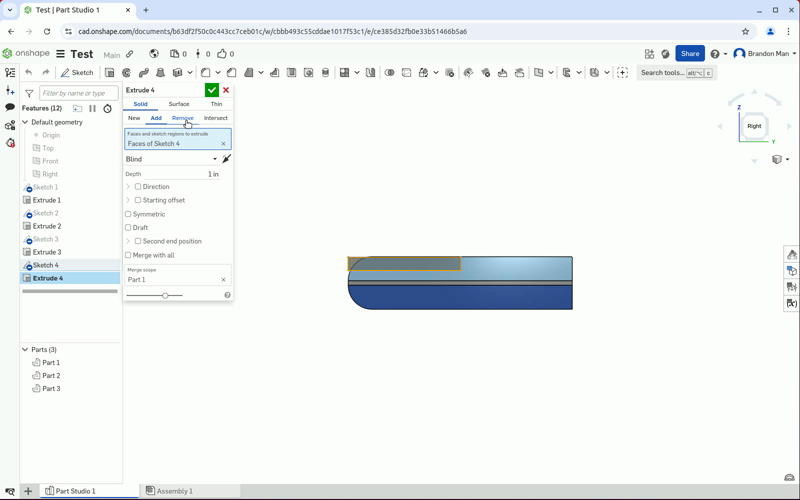
click(186, 120)
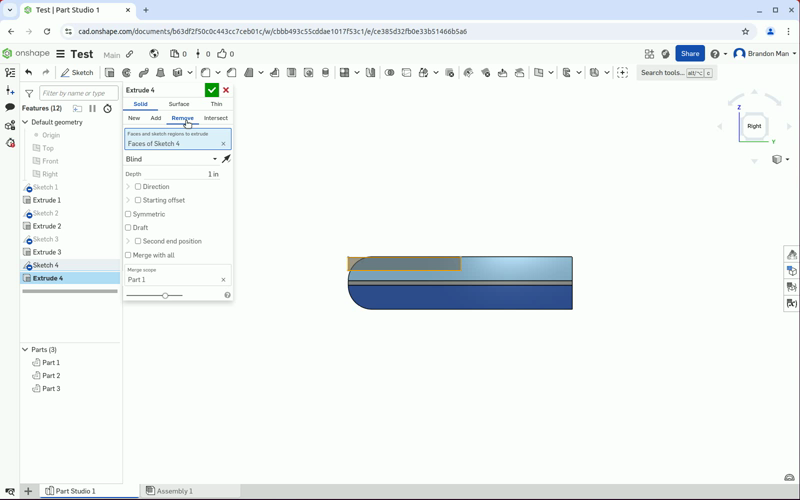
key(tab, 4)
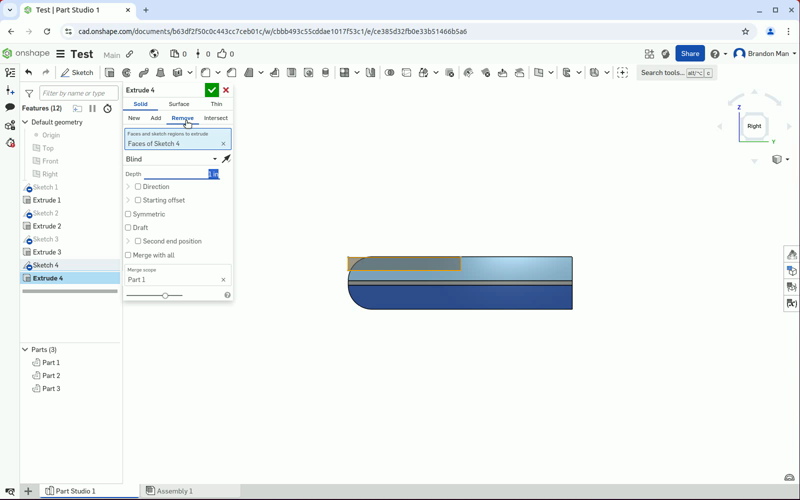
text(20.22)
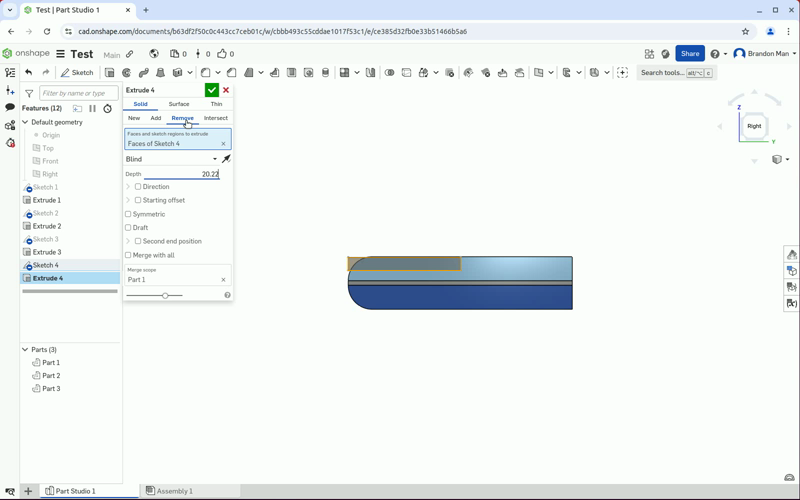
key(tab, 3)
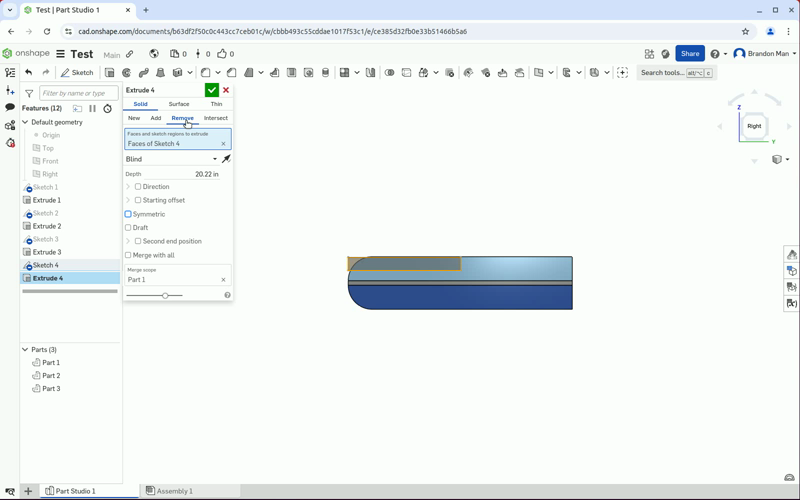
key(space)
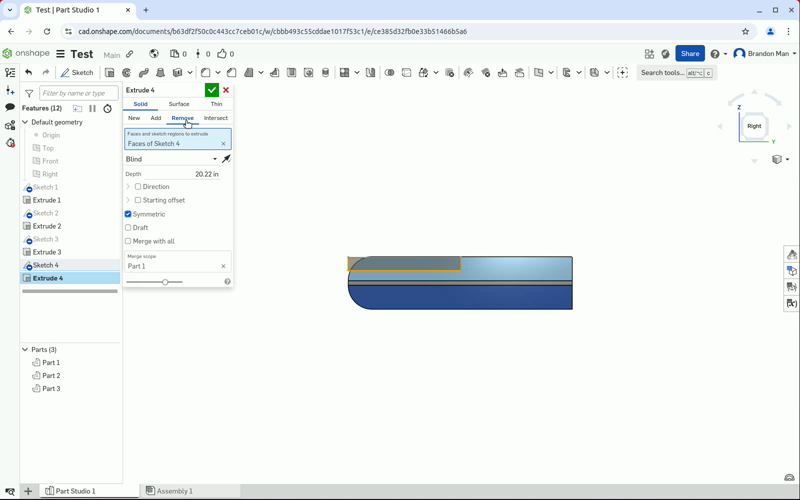
key(tab, 2)
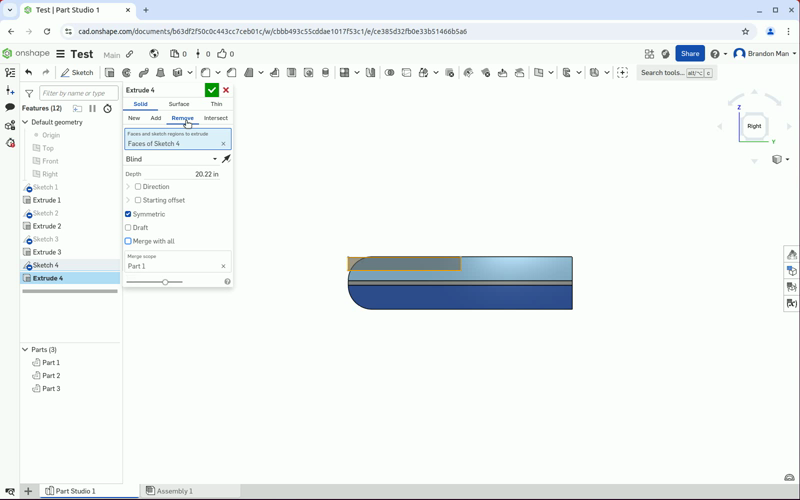
key(space)
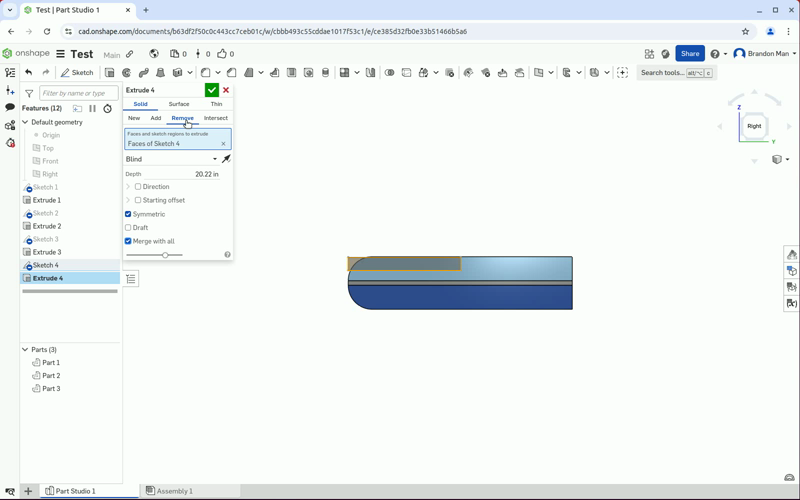
key(enter)
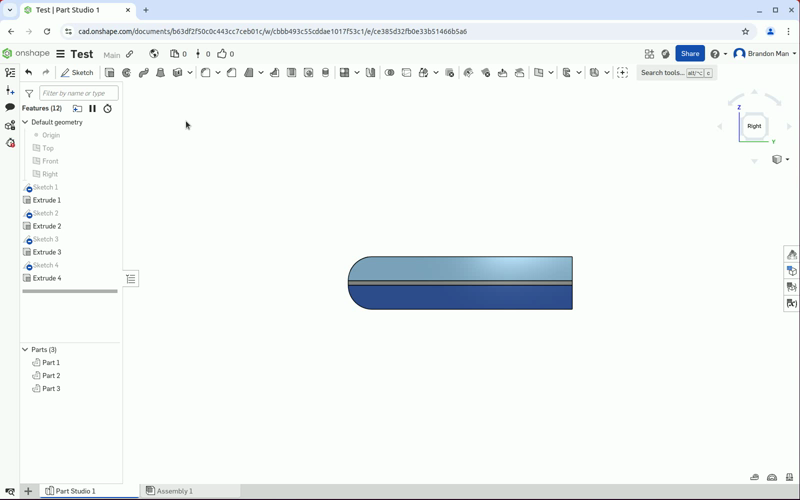
key(shift+h)
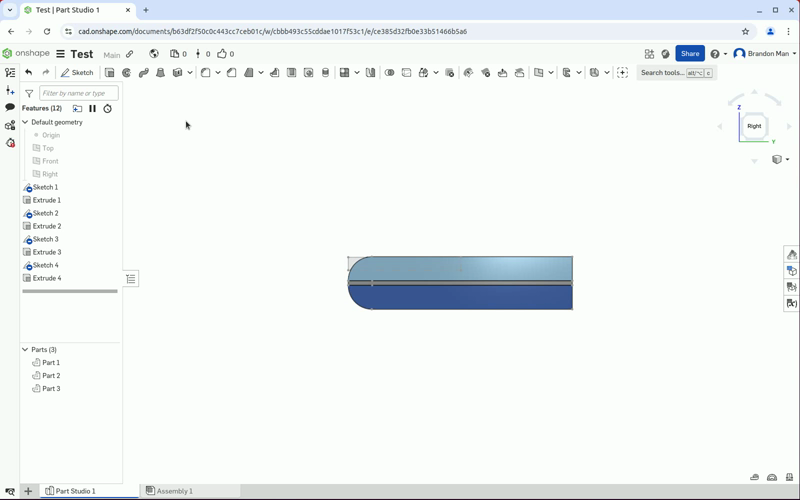
key(shift+h)
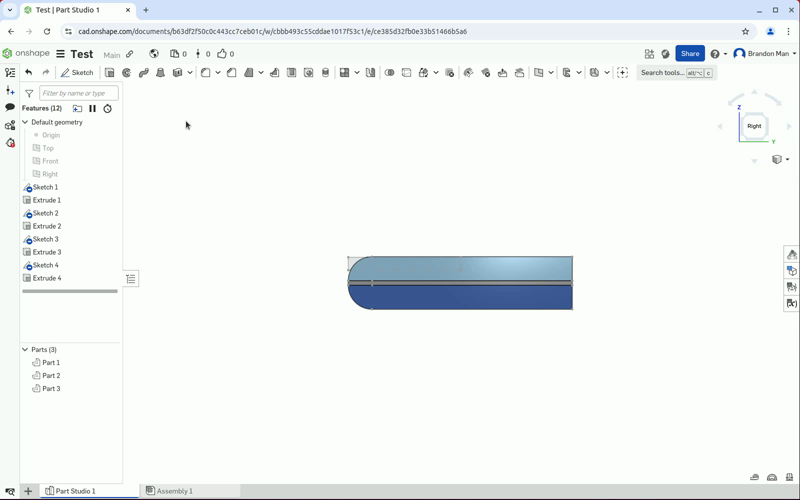
key(shift+7)
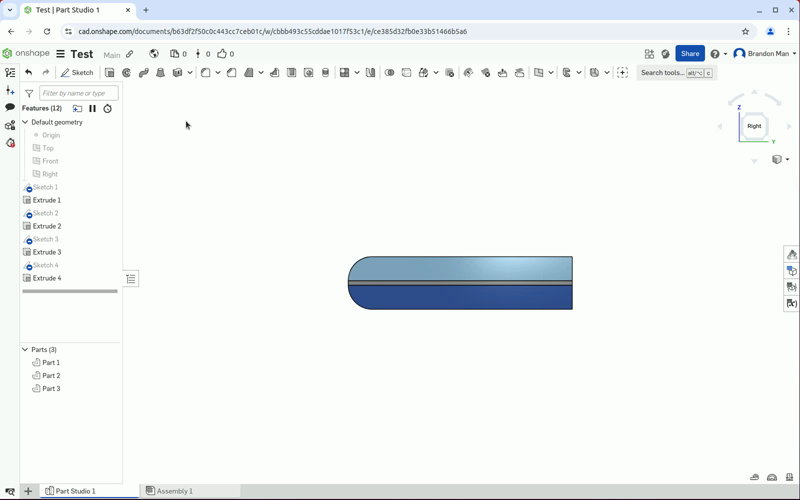
key(right, 2)
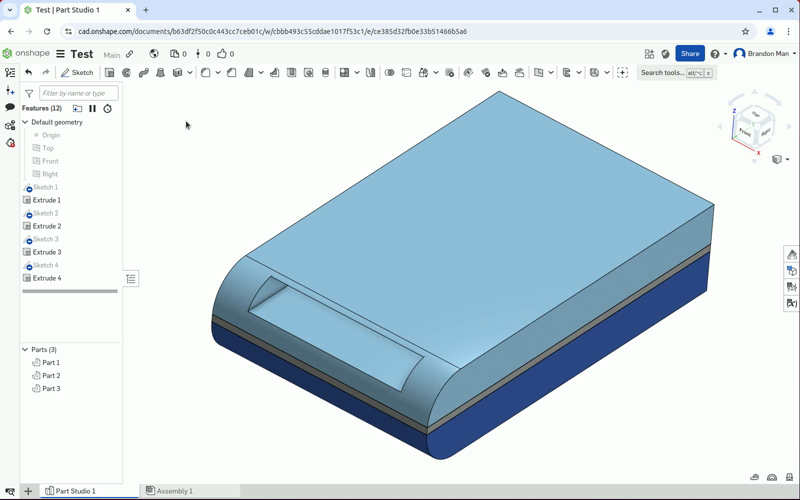
key(down, 2)
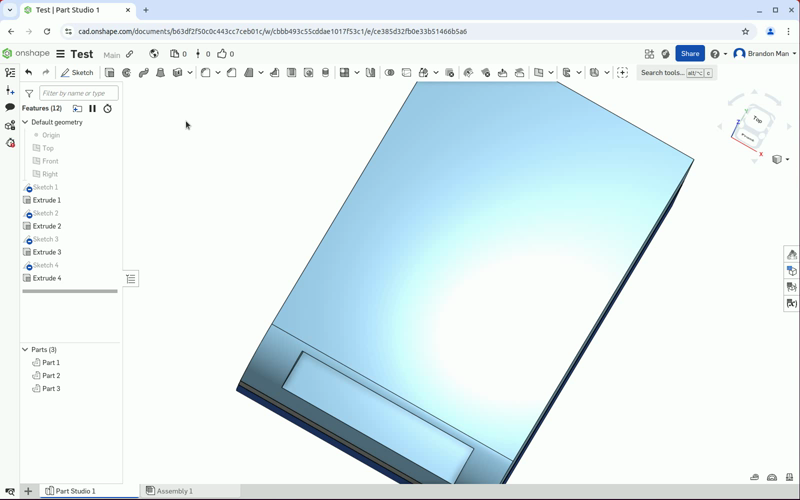
key(up, 2)
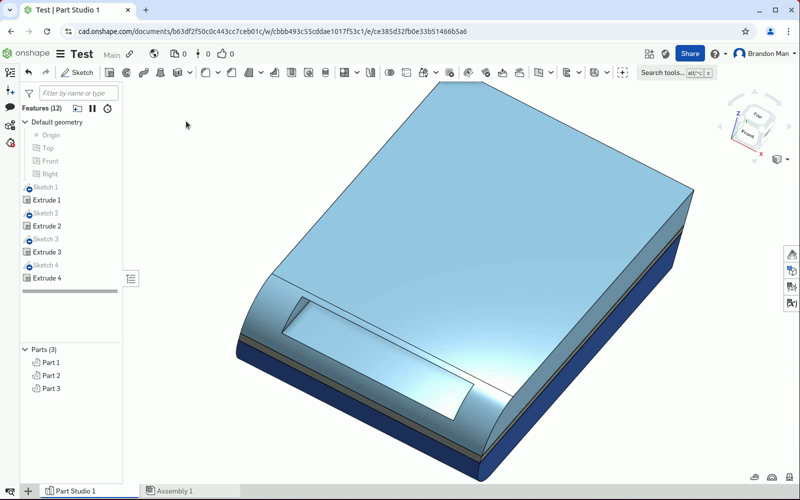
key(left, 2)
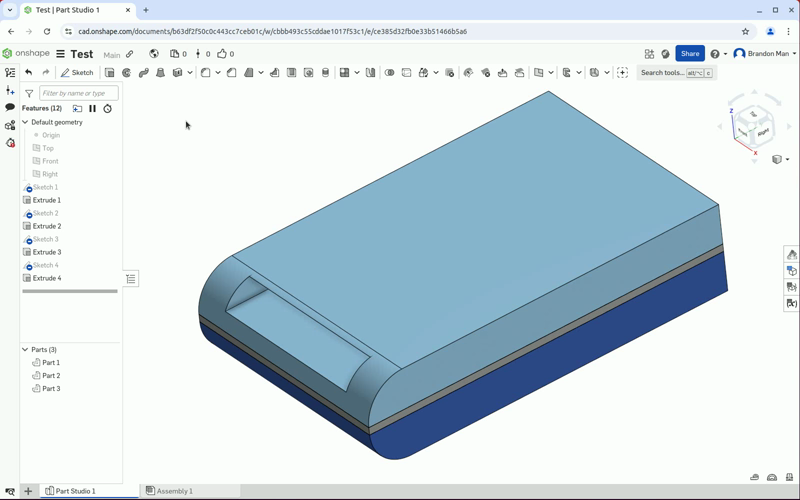
mouse_move(73, 189)
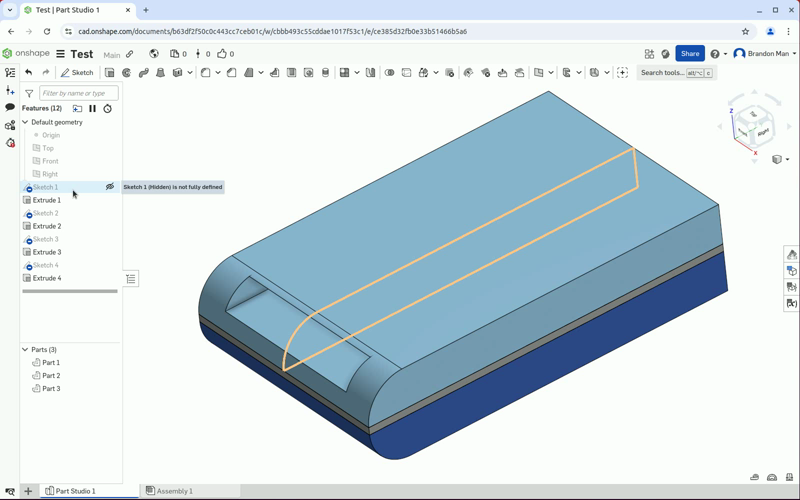
click(73, 189)